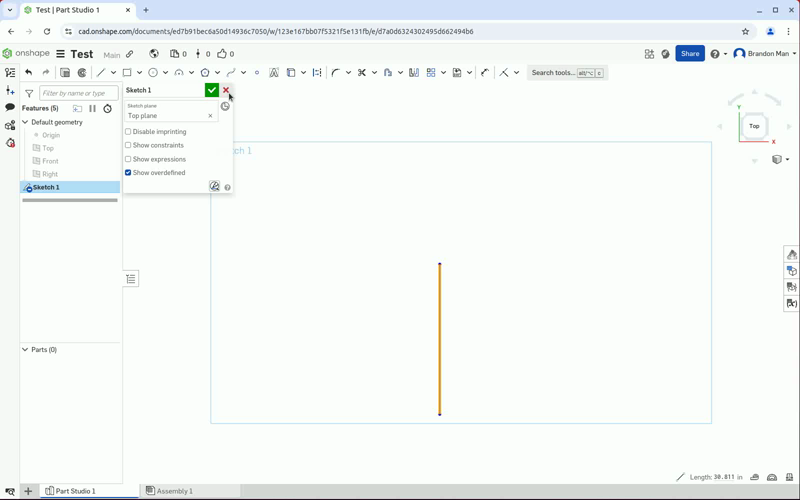
key(shift+h)
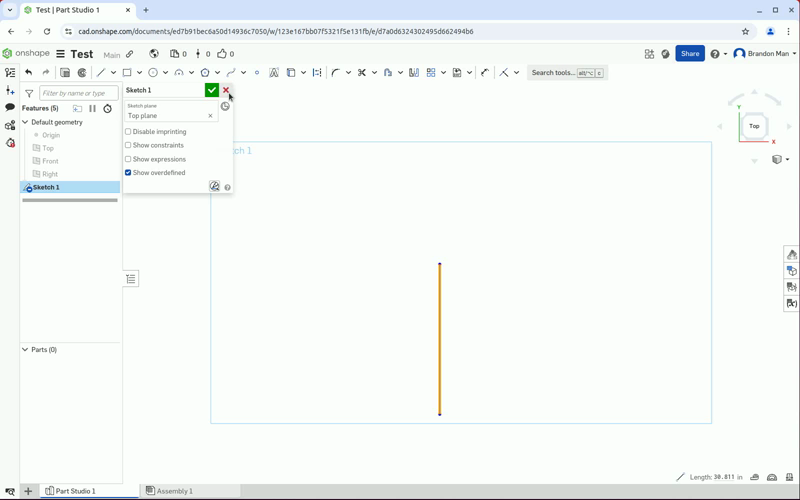
key(shift+s)
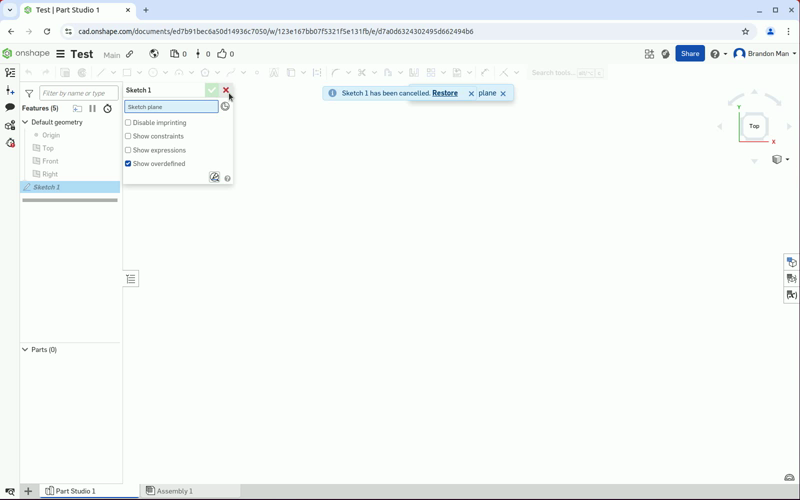
mouse_move(73, 150)
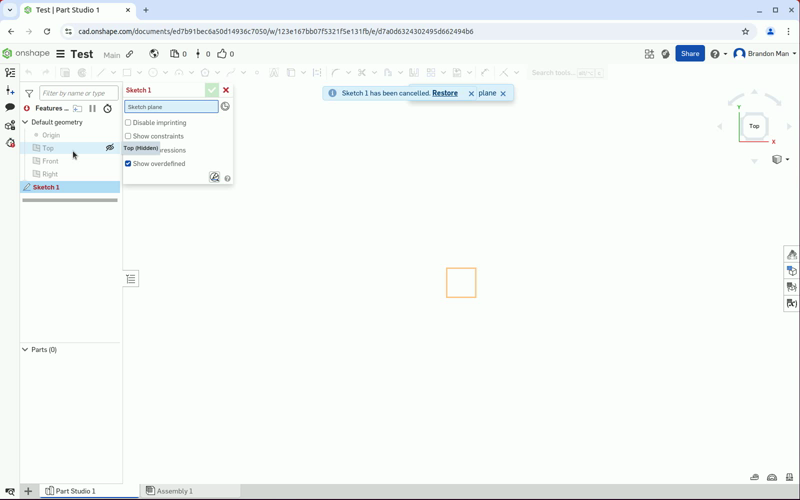
click(73, 150)
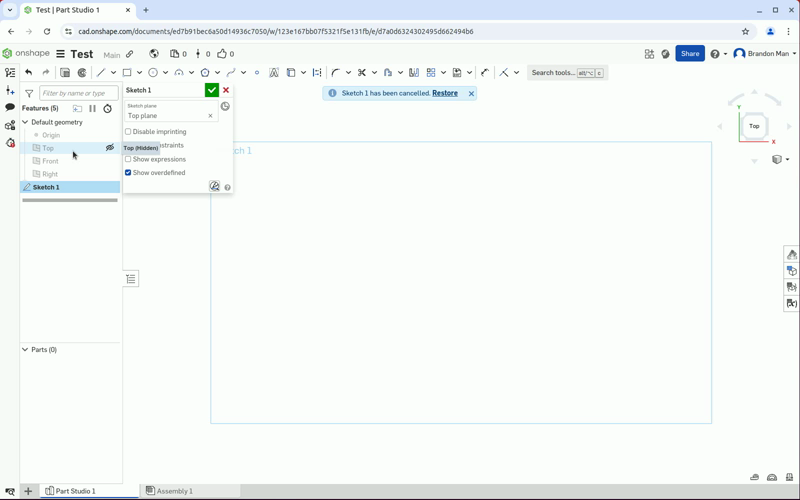
mouse_move(73, 352)
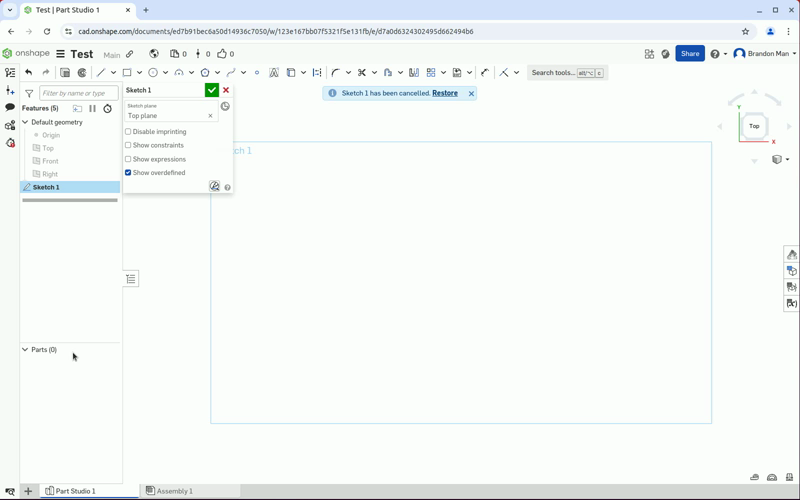
key(y)
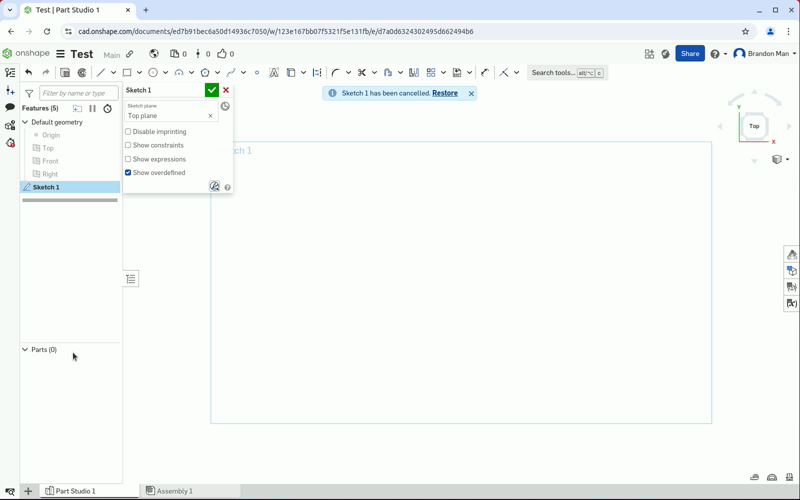
key(l)
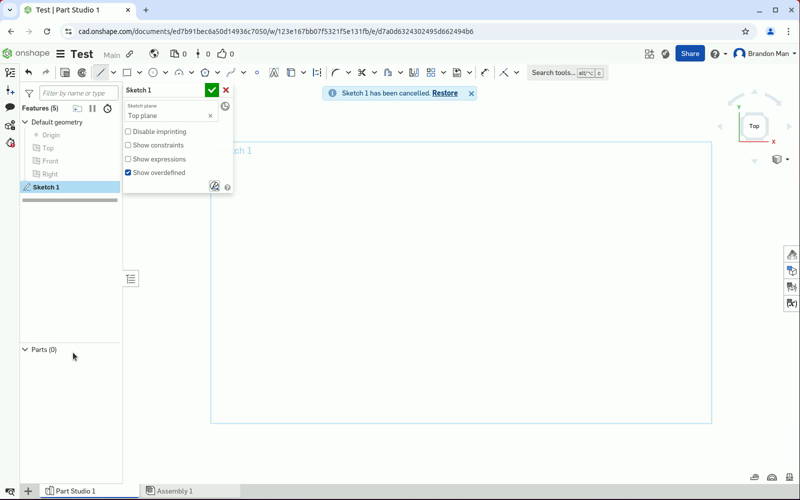
key_down(shift)
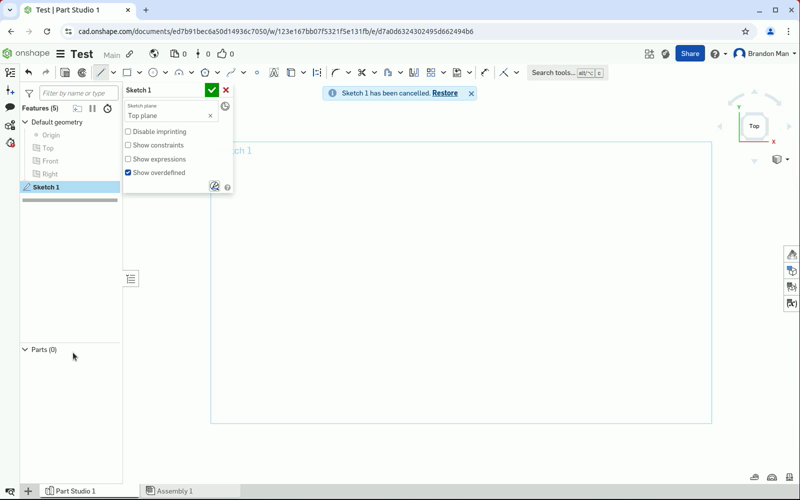
mouse_move(458, 280)
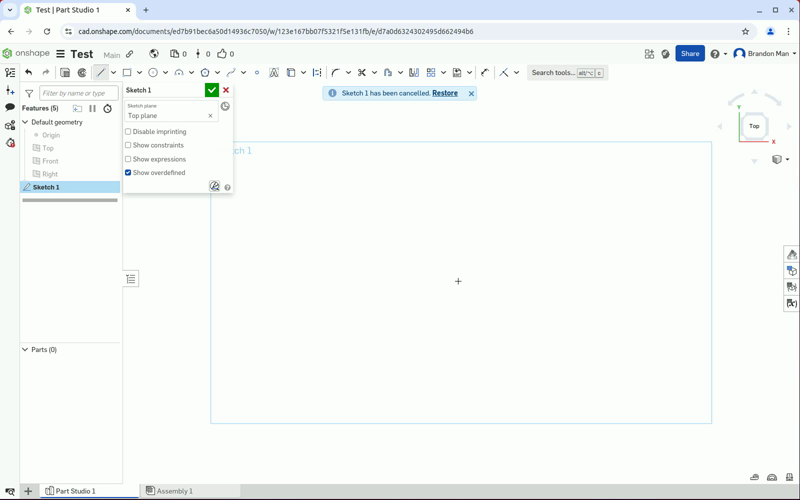
click(458, 280)
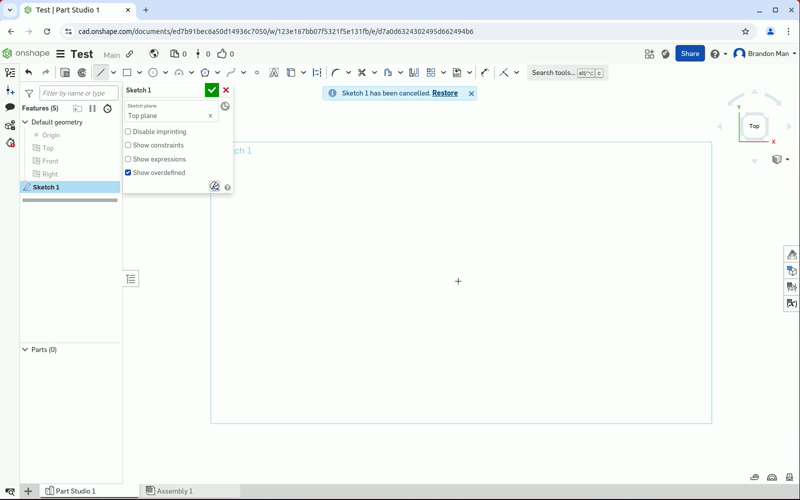
key_up(shift)
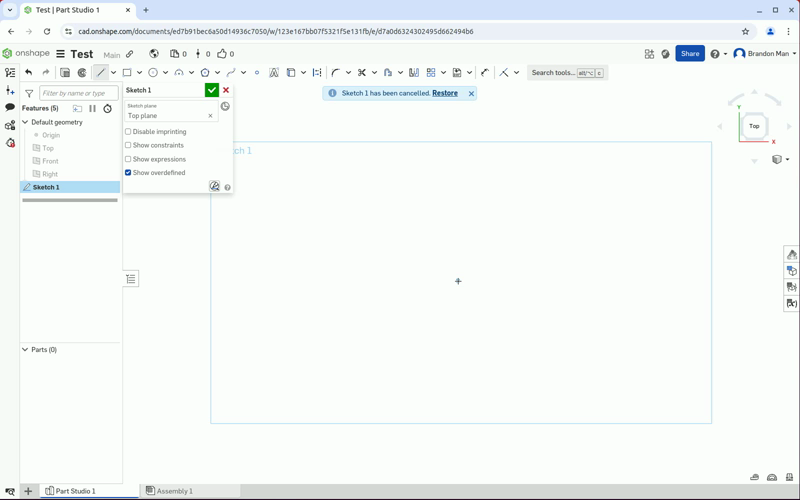
key_down(shift)
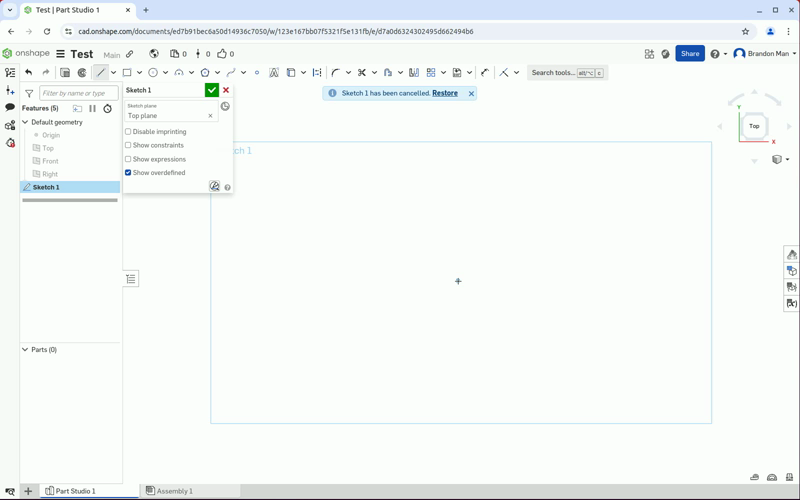
mouse_move(488, 280)
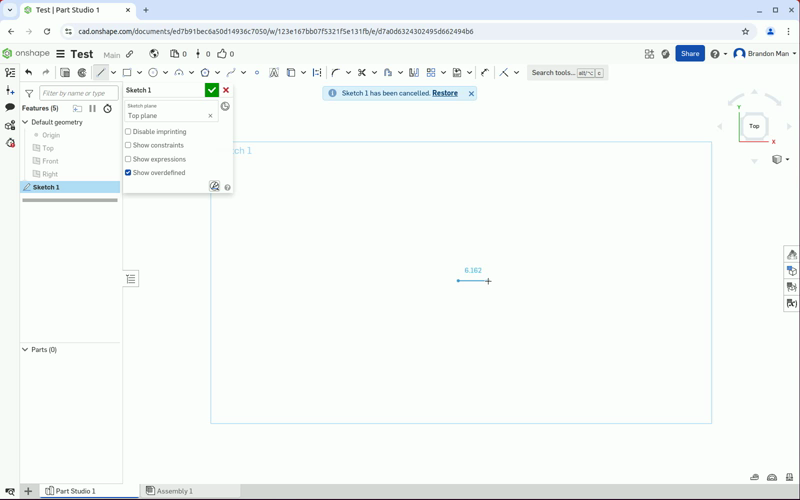
mouse_move(460, 282)
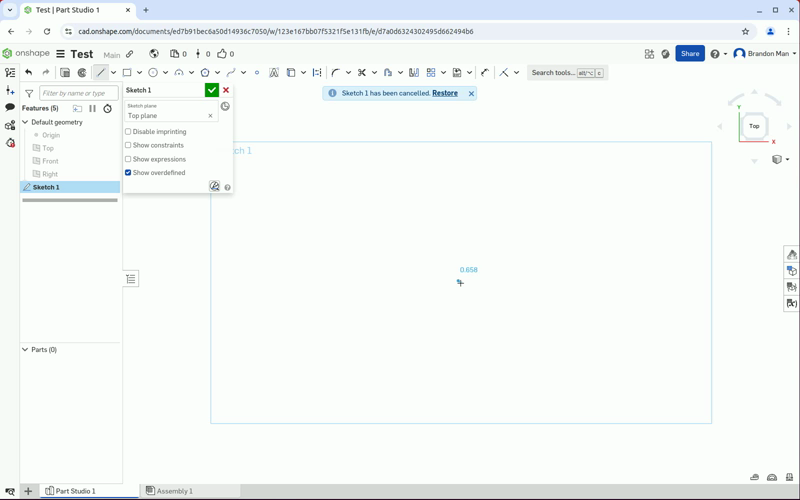
scroll(6)
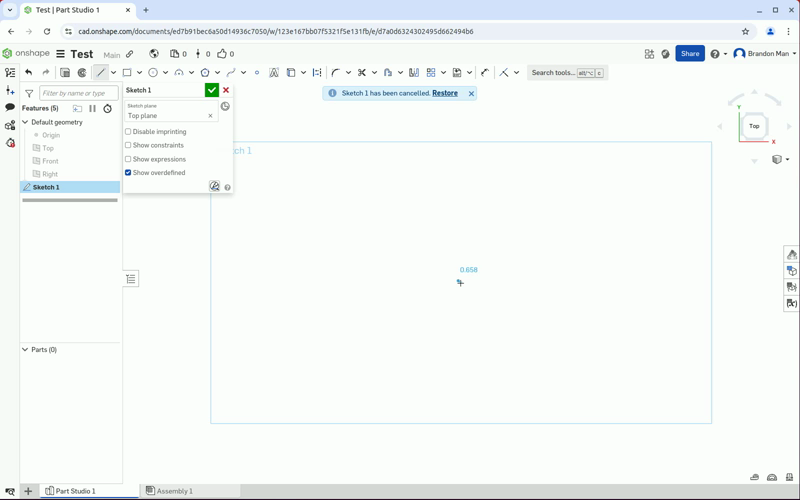
scroll(6)
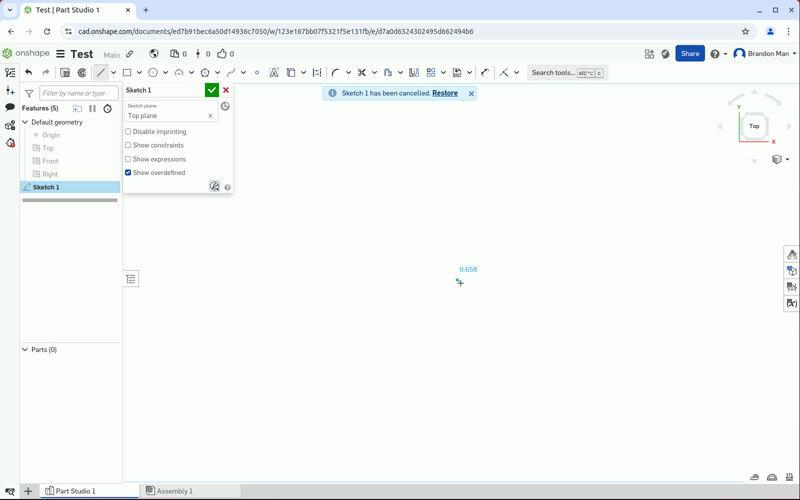
scroll(6)
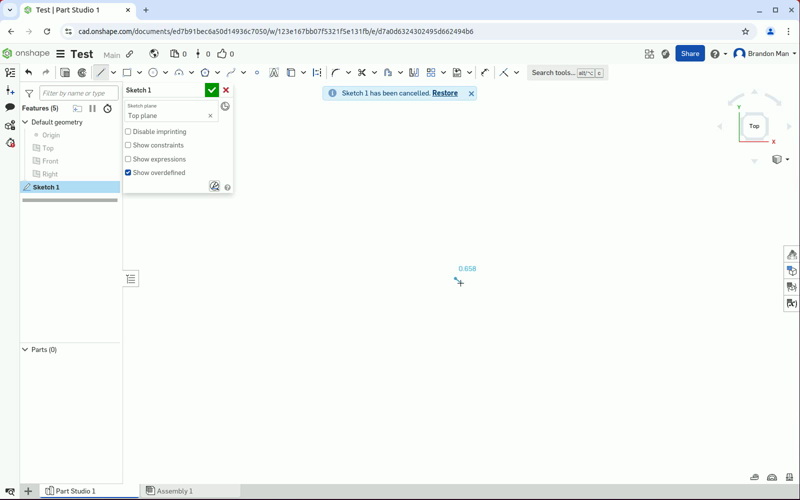
scroll(6)
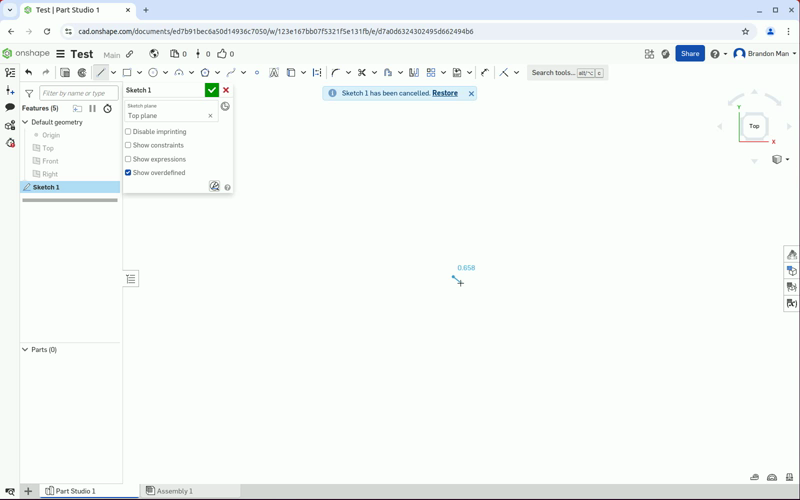
scroll(6)
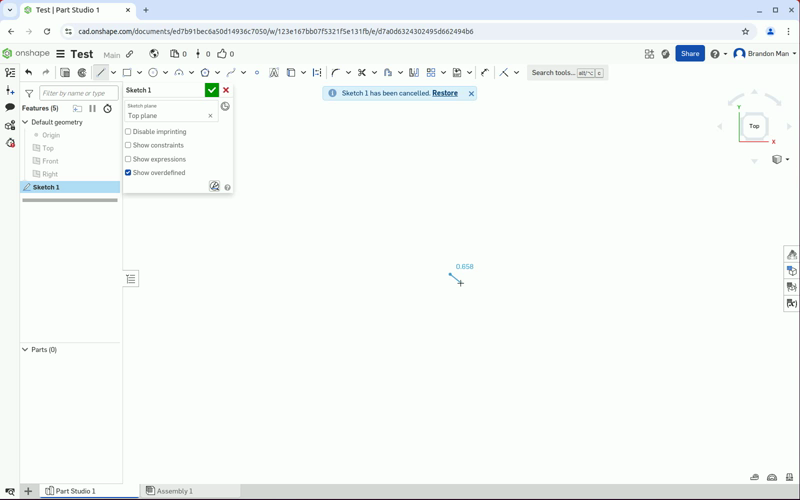
scroll(6)
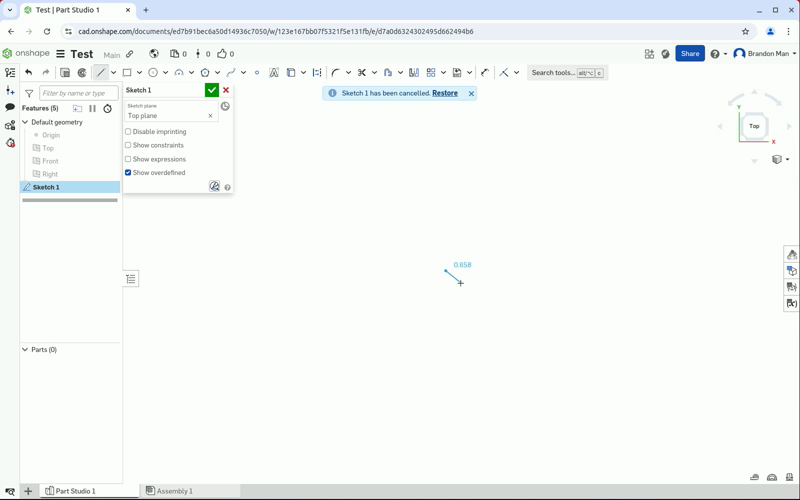
scroll(6)
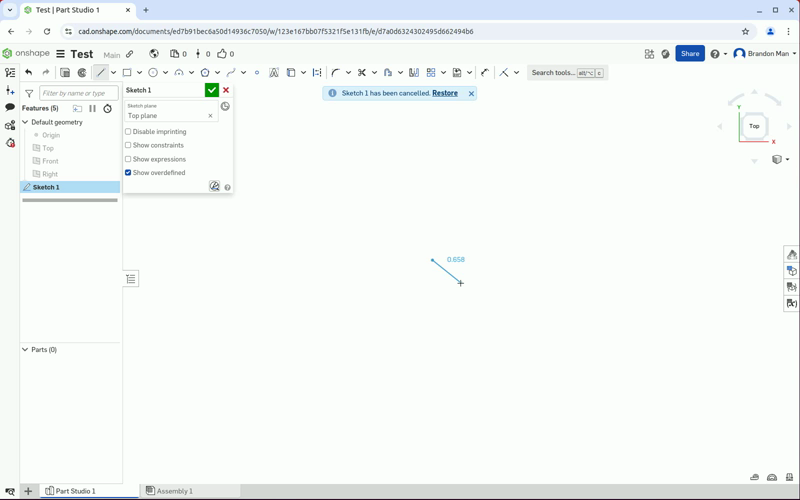
click(460, 282)
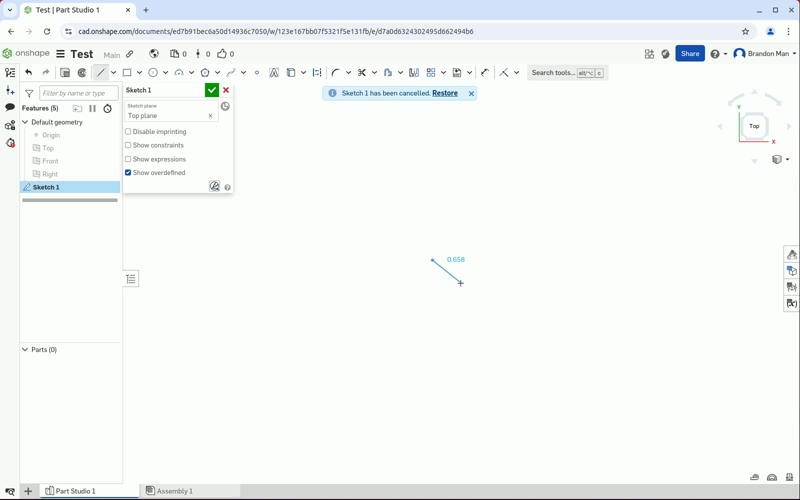
scroll(-6)
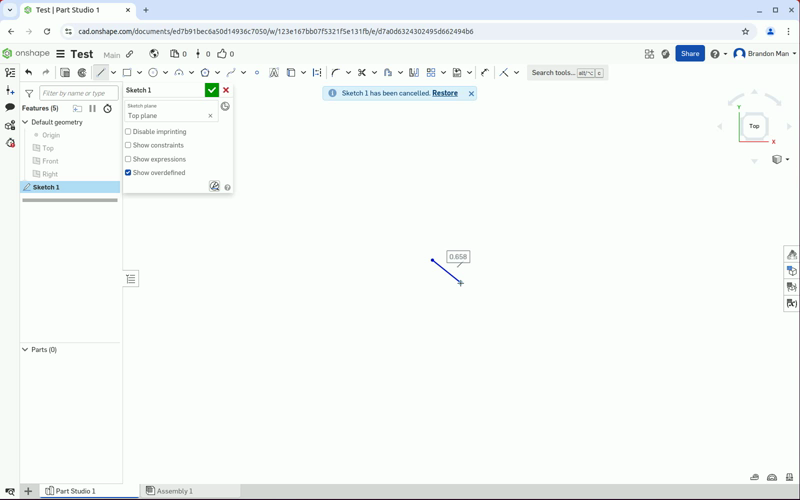
scroll(-6)
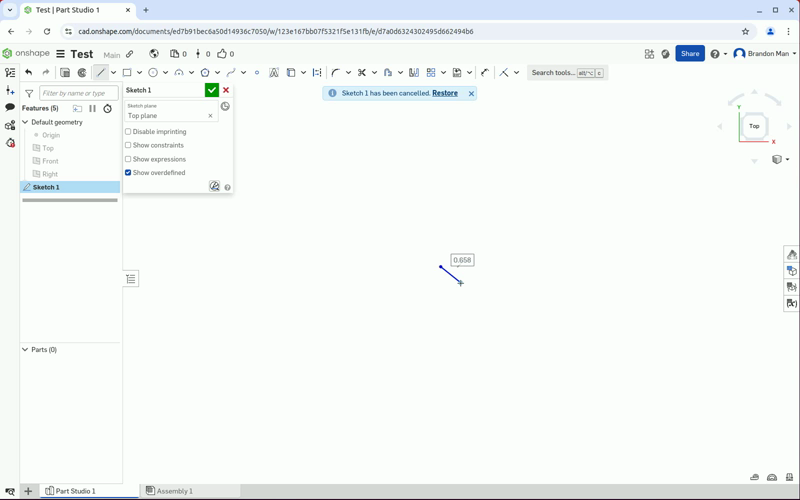
scroll(-6)
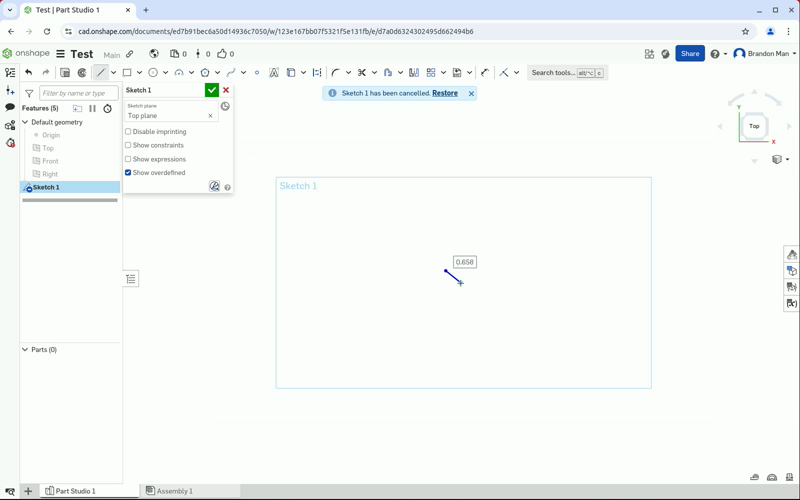
scroll(-6)
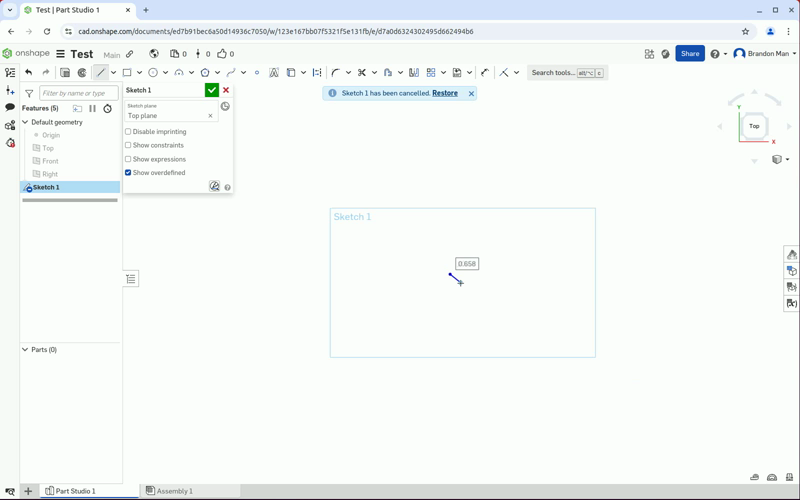
scroll(-6)
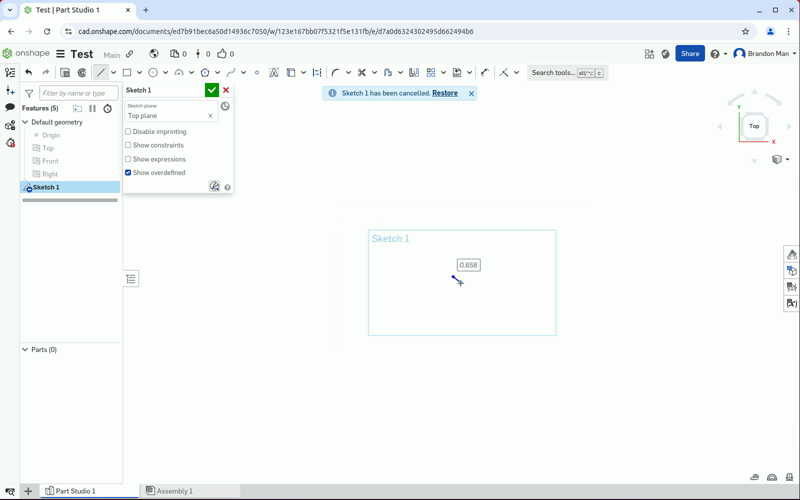
scroll(-6)
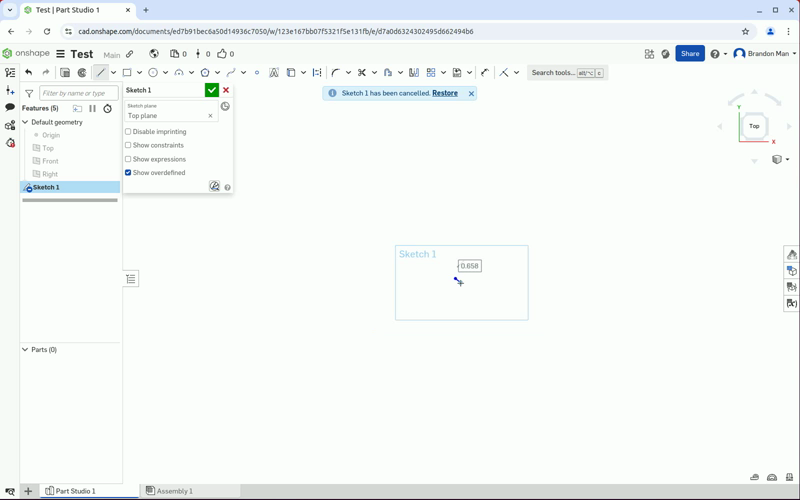
scroll(-6)
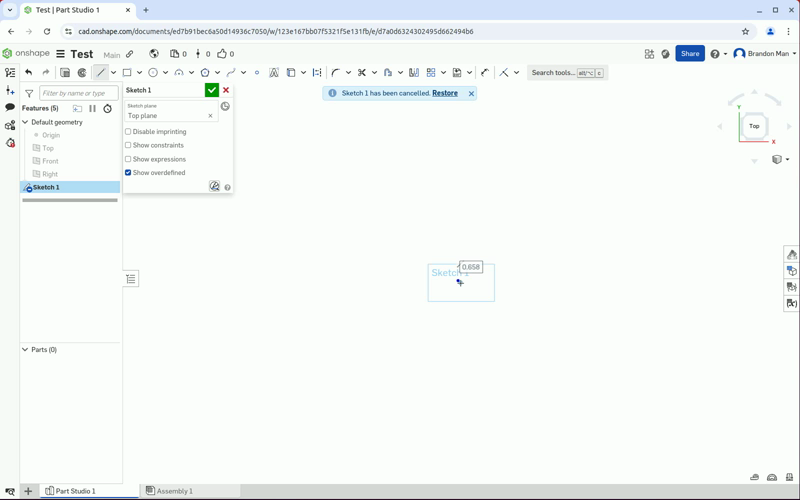
key_up(shift)
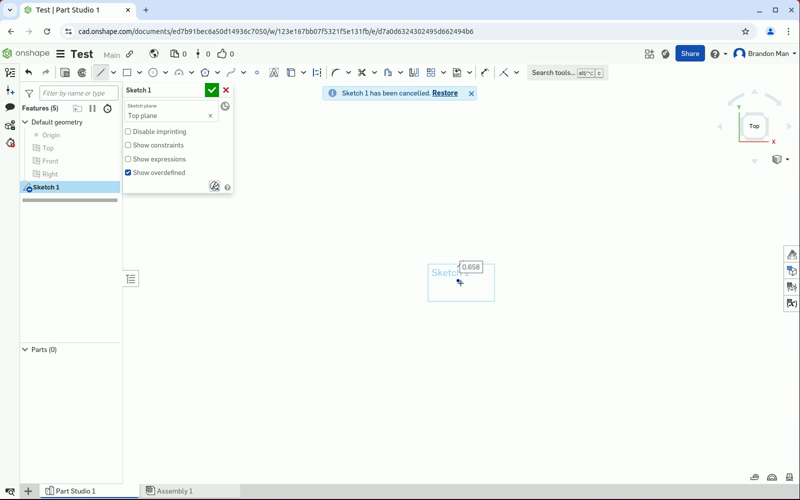
key_down(shift)
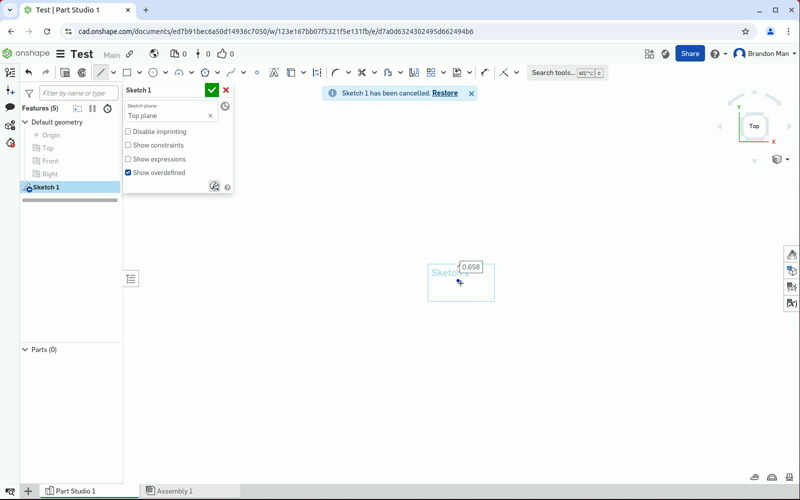
mouse_move(490, 282)
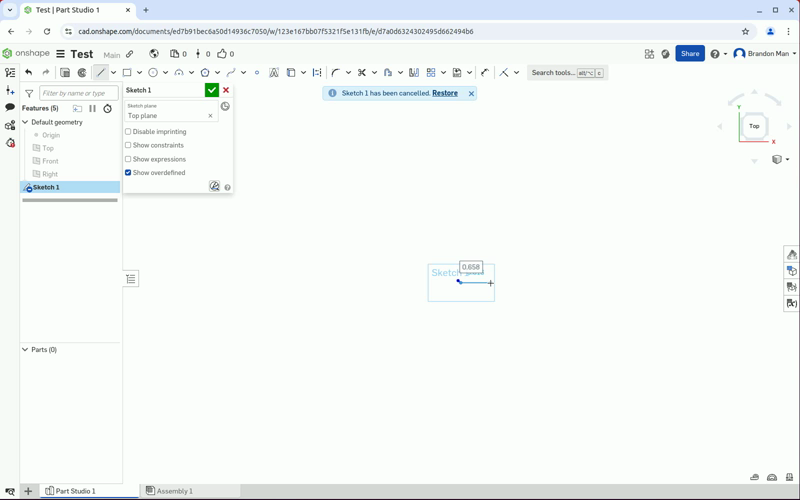
mouse_move(515, 282)
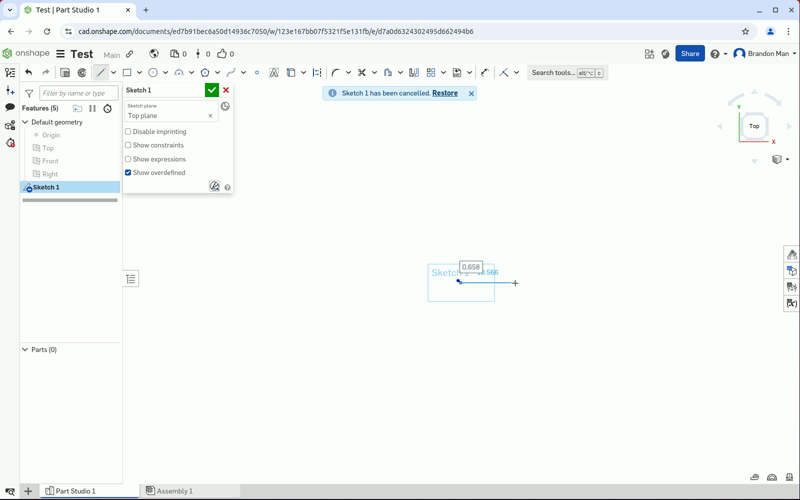
click(515, 282)
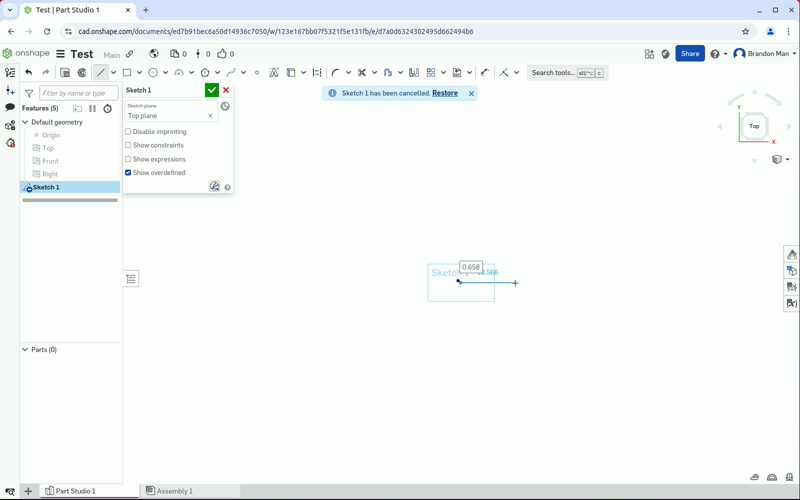
key_up(shift)
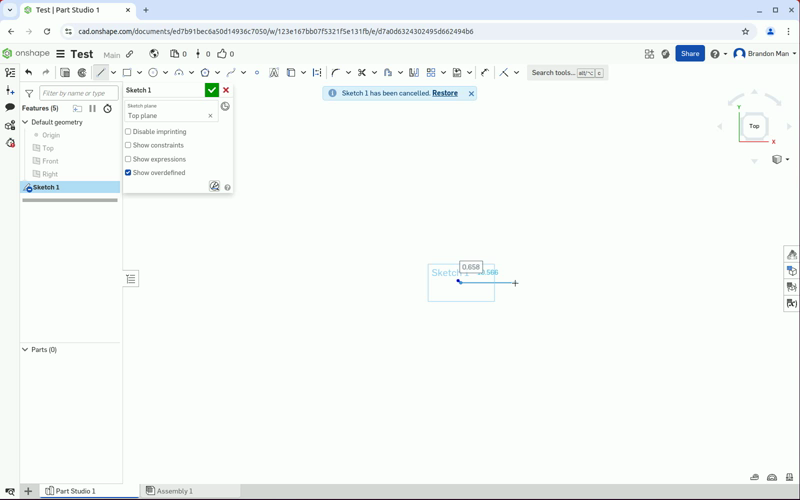
key_down(shift)
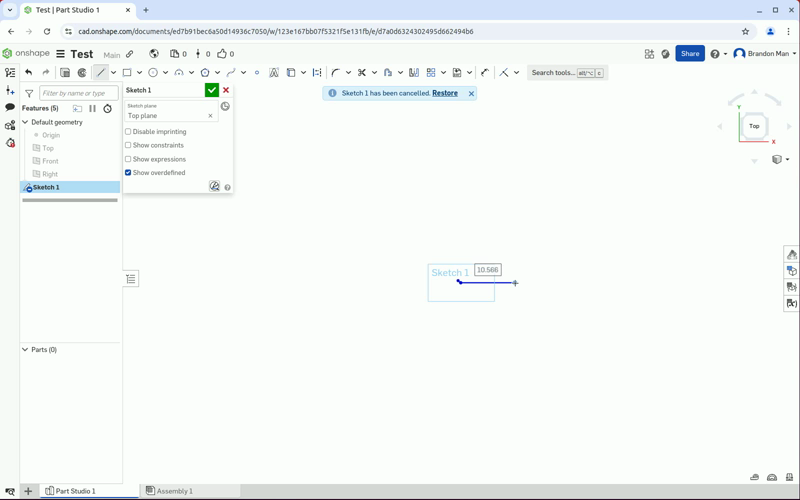
mouse_move(545, 282)
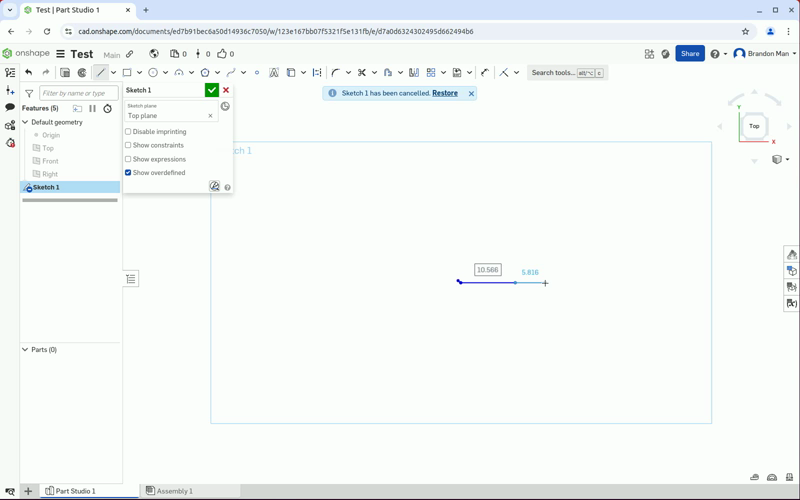
mouse_move(517, 280)
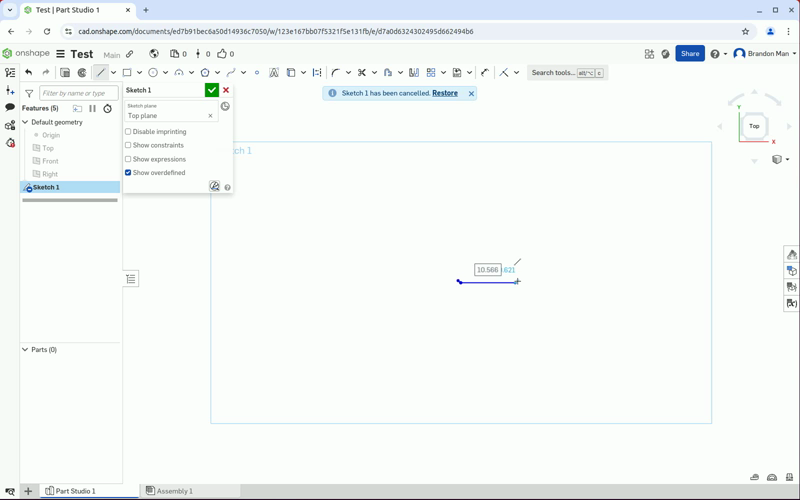
scroll(6)
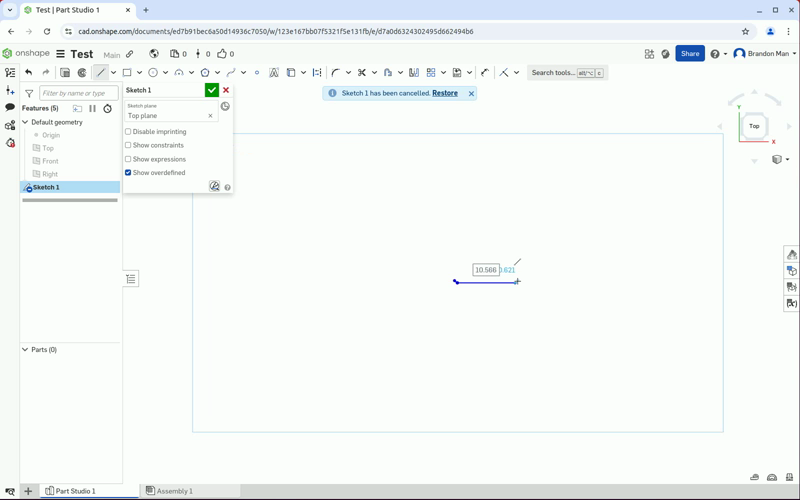
scroll(6)
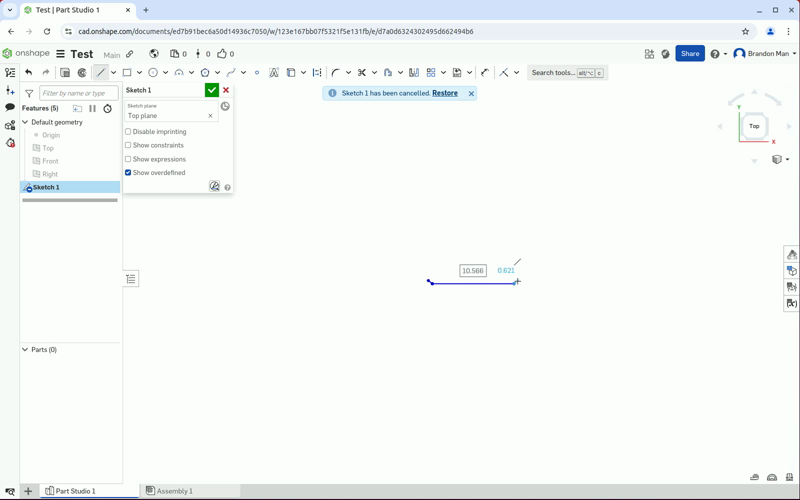
scroll(6)
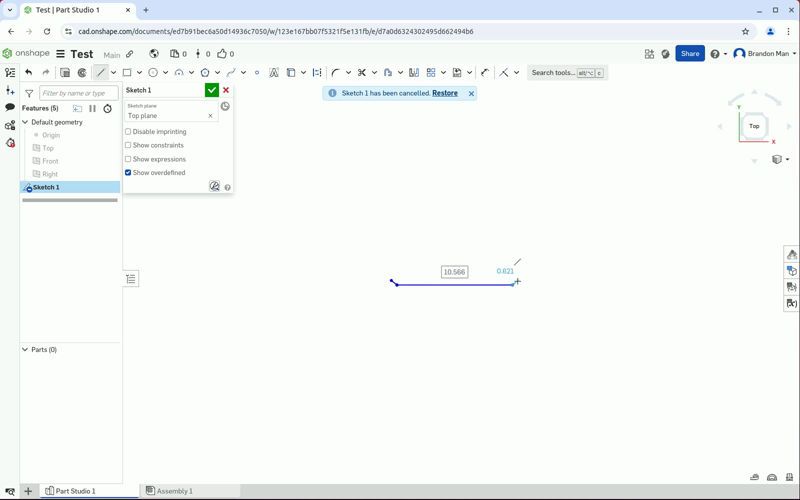
scroll(6)
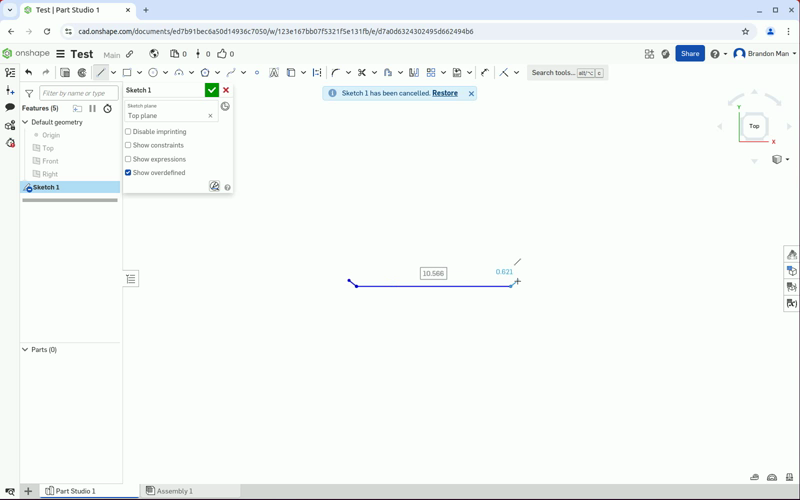
scroll(6)
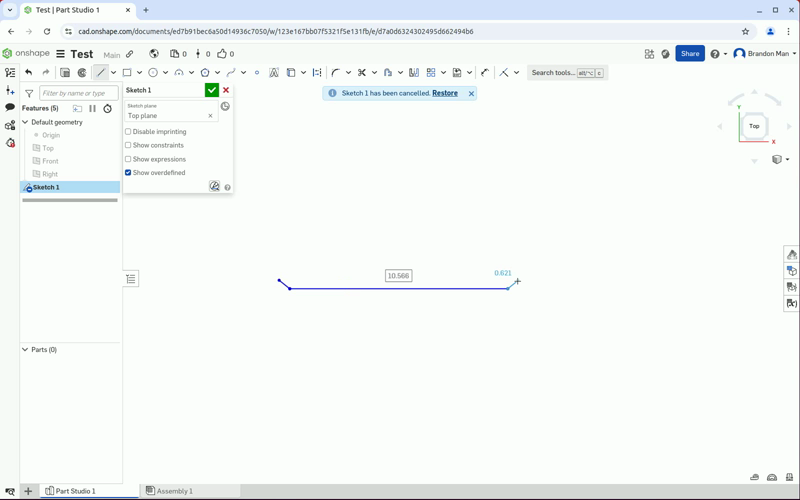
scroll(6)
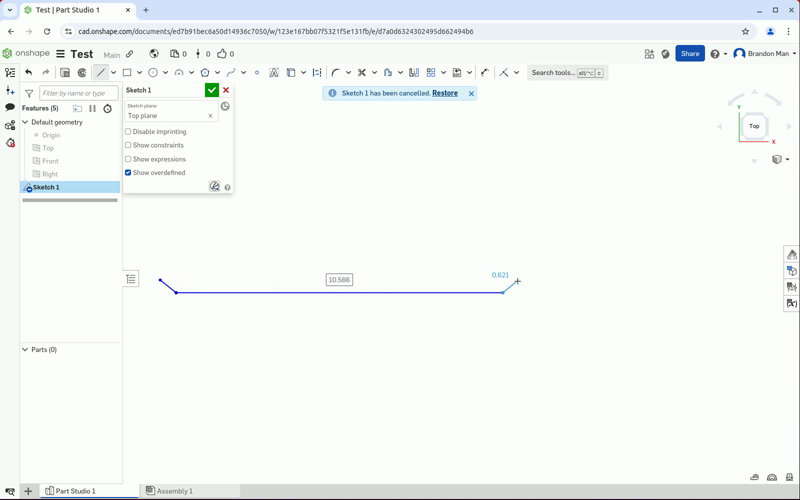
scroll(6)
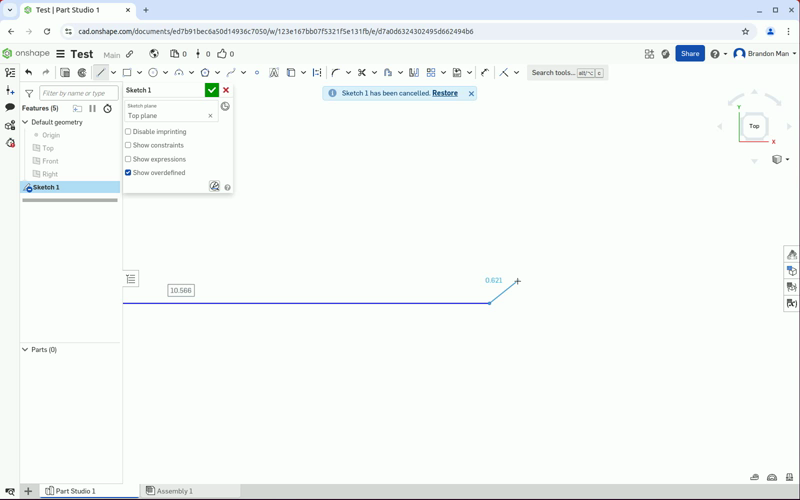
click(517, 280)
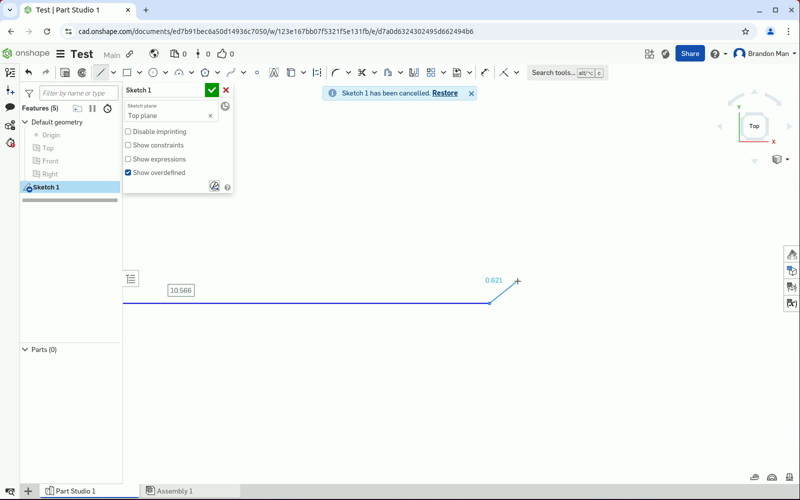
scroll(-6)
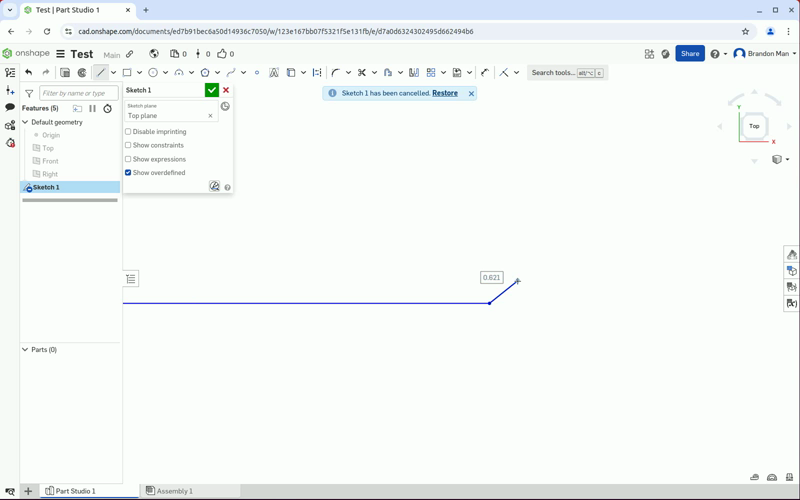
scroll(-6)
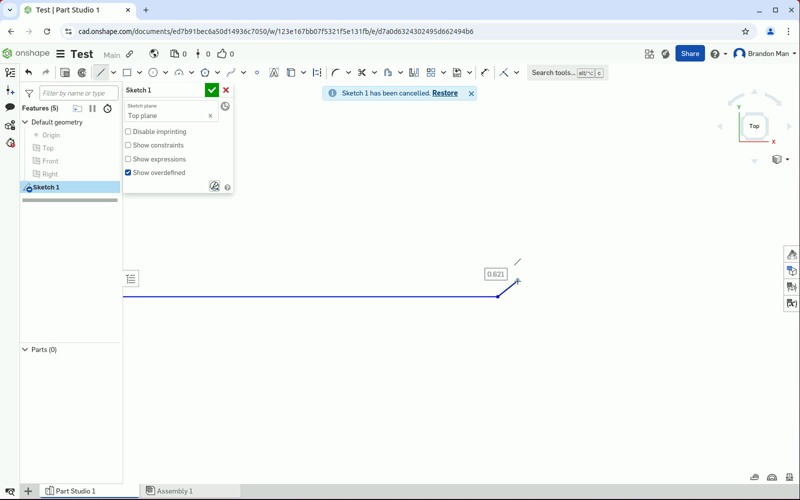
scroll(-6)
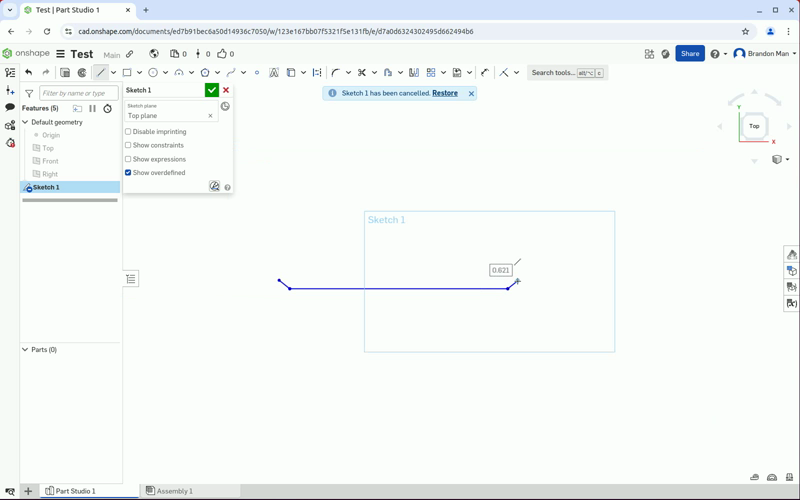
scroll(-6)
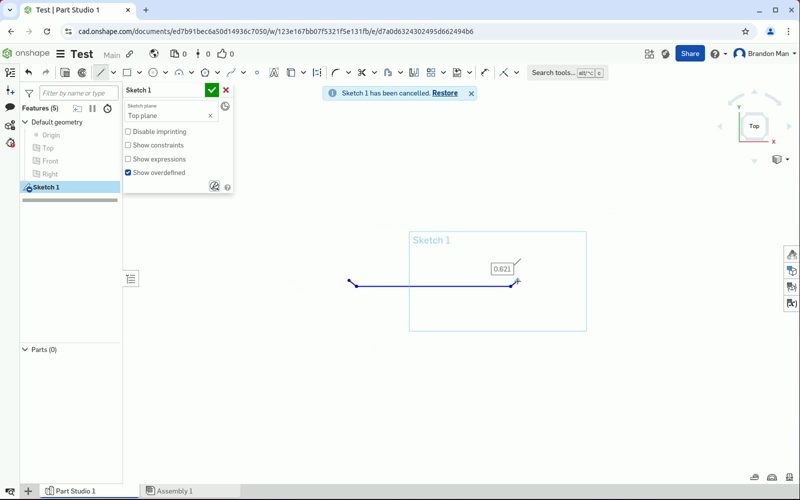
scroll(-6)
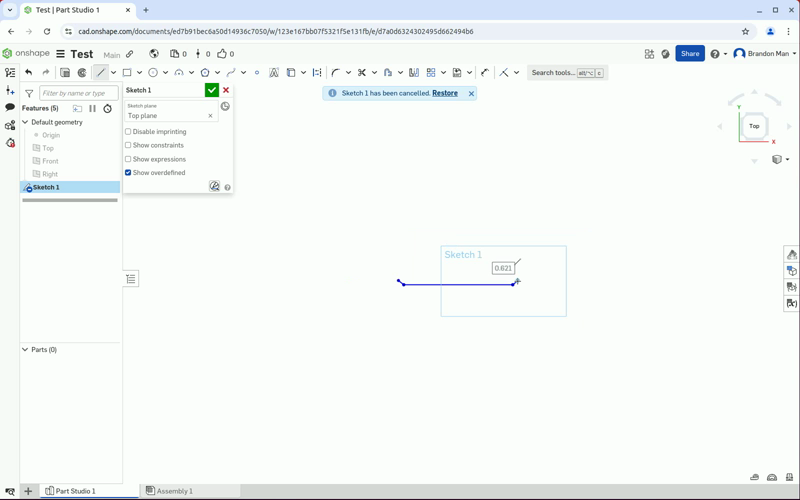
scroll(-6)
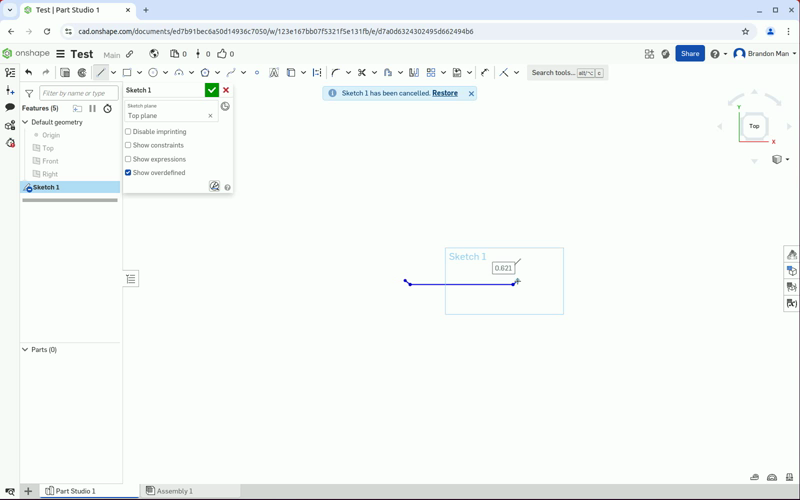
scroll(-6)
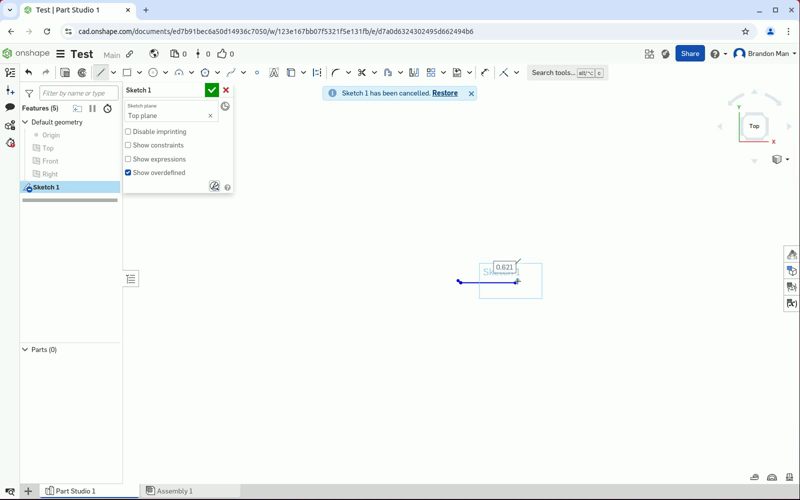
key_up(shift)
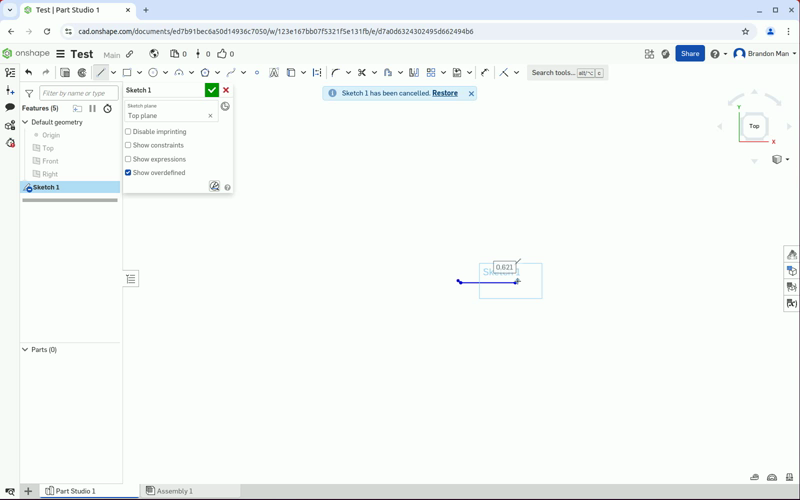
mouse_move(547, 280)
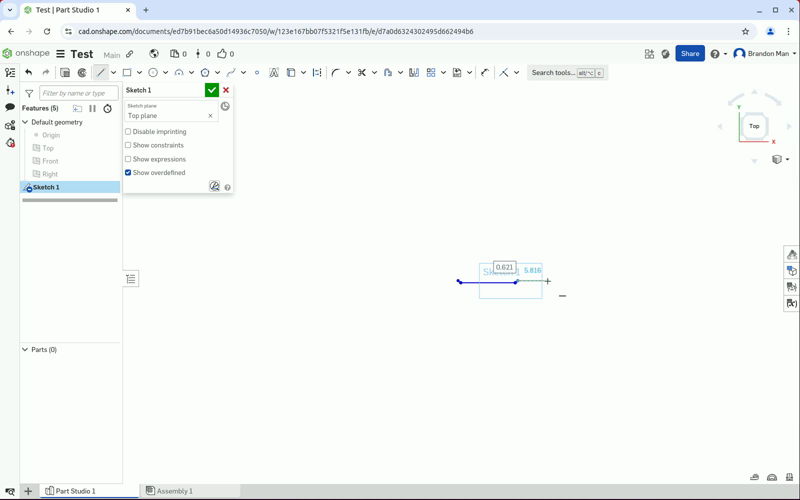
key_down(shift)
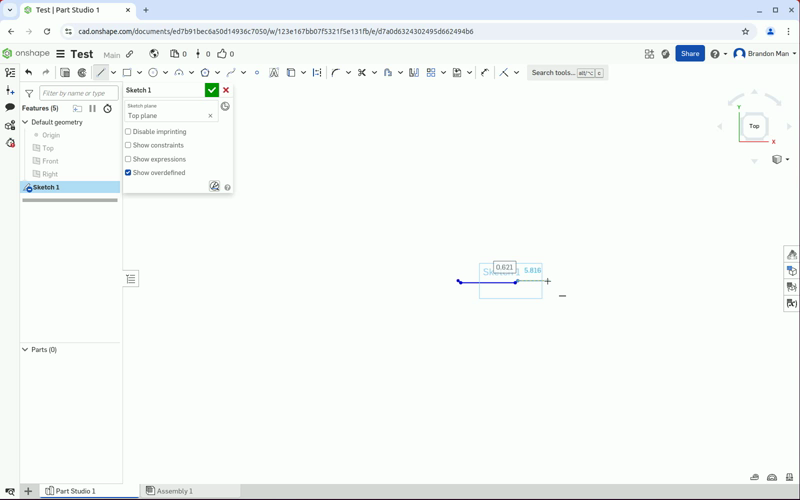
mouse_move(458, 280)
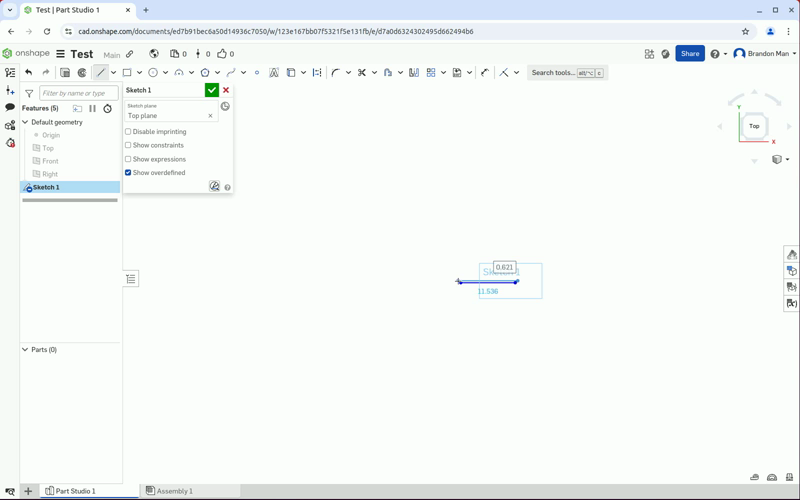
scroll(6)
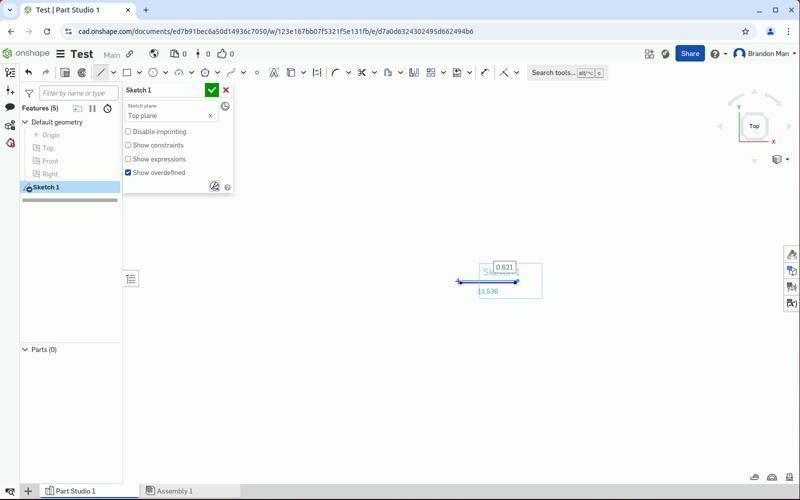
scroll(6)
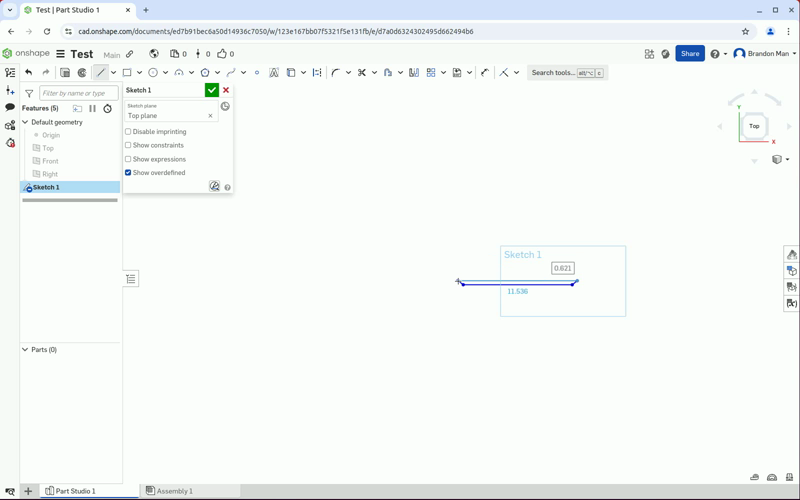
scroll(6)
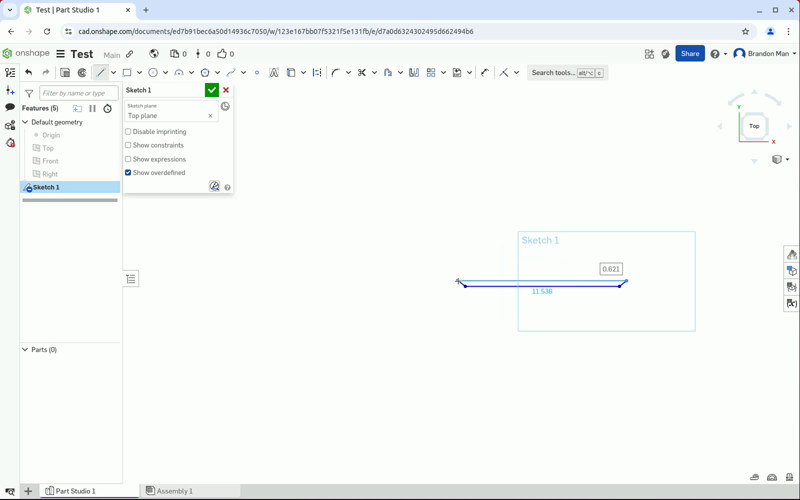
scroll(6)
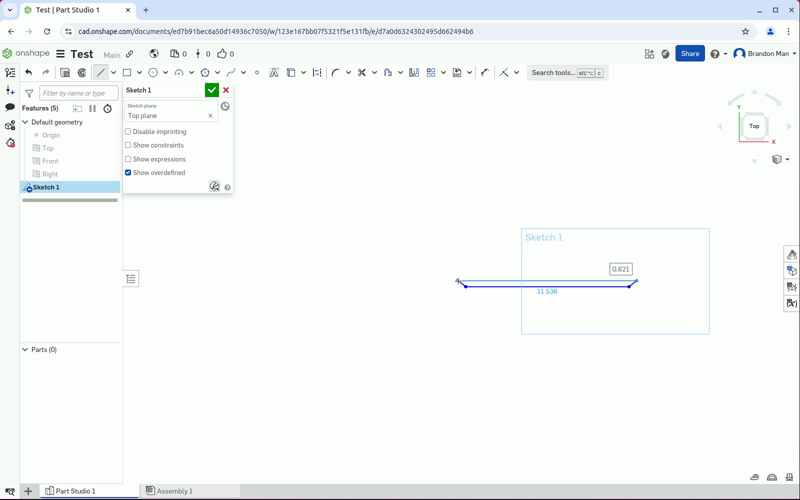
scroll(6)
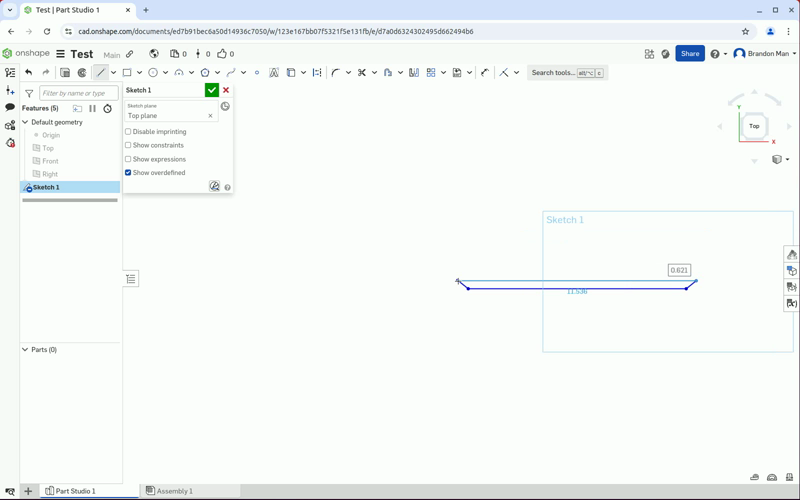
scroll(6)
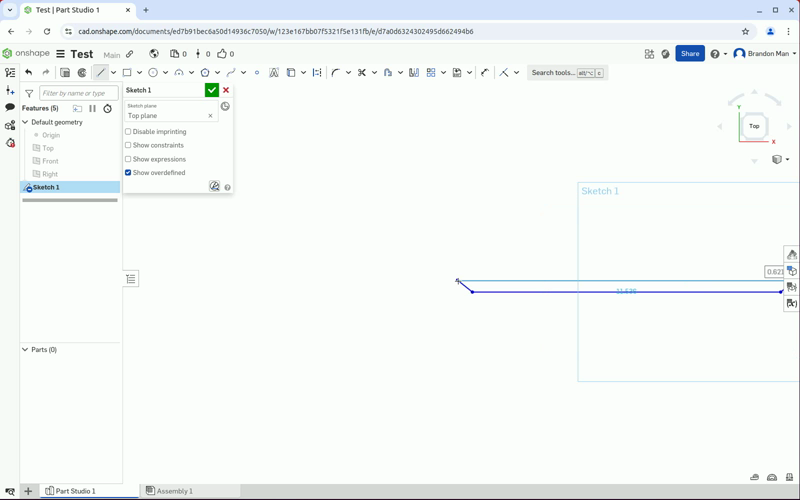
scroll(6)
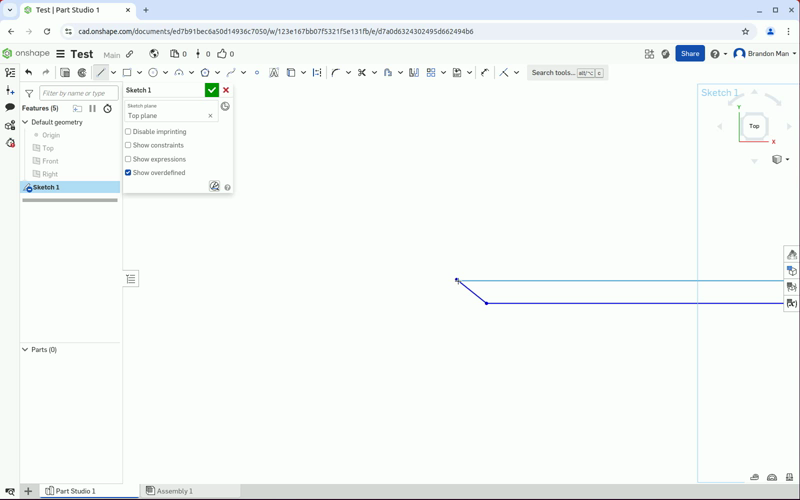
key_up(shift)
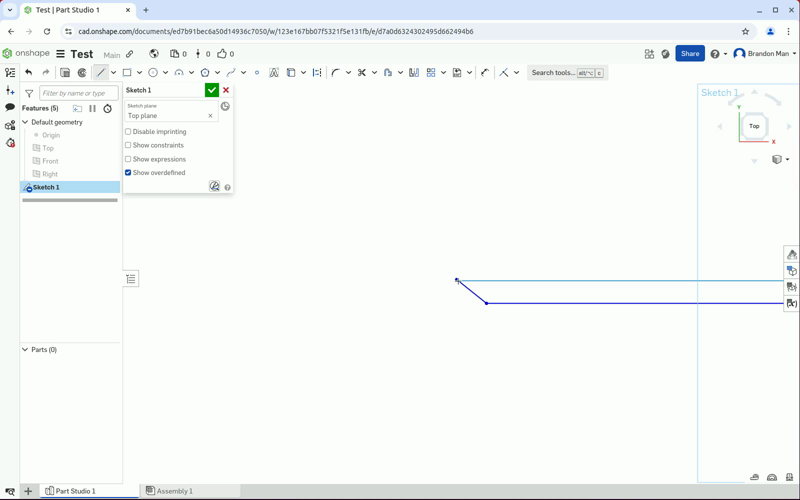
click(458, 280)
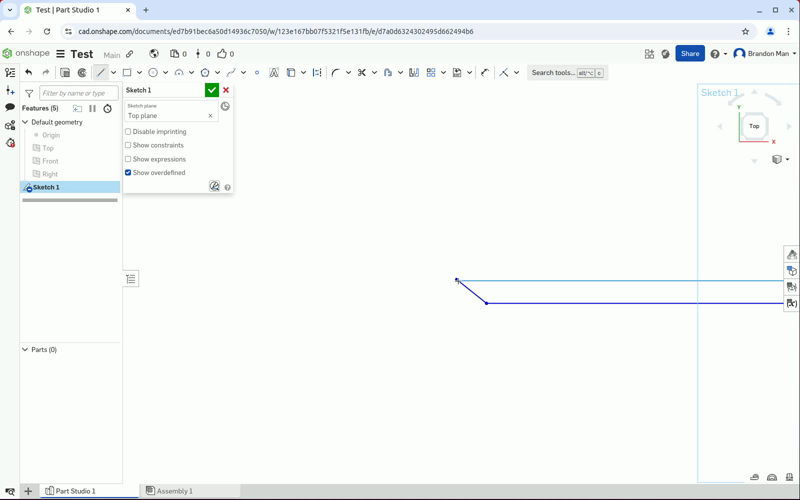
scroll(-6)
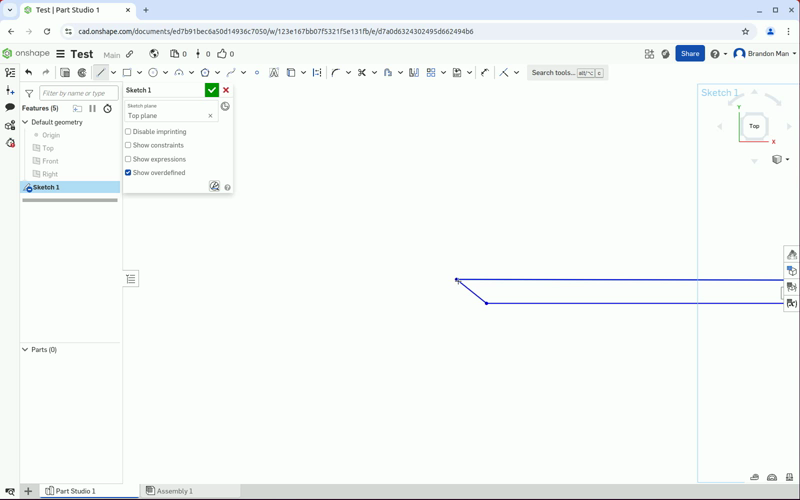
scroll(-6)
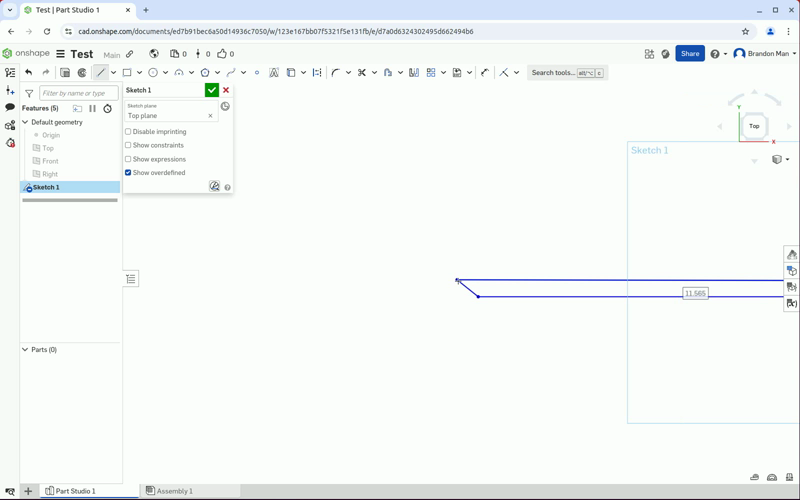
scroll(-6)
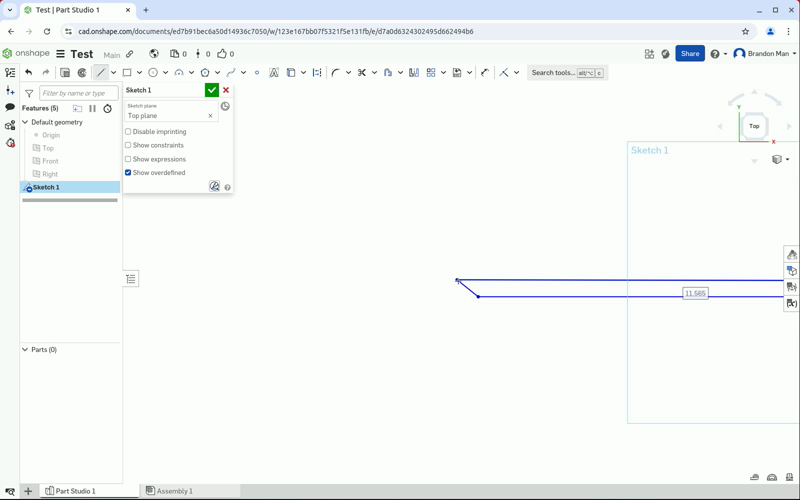
scroll(-6)
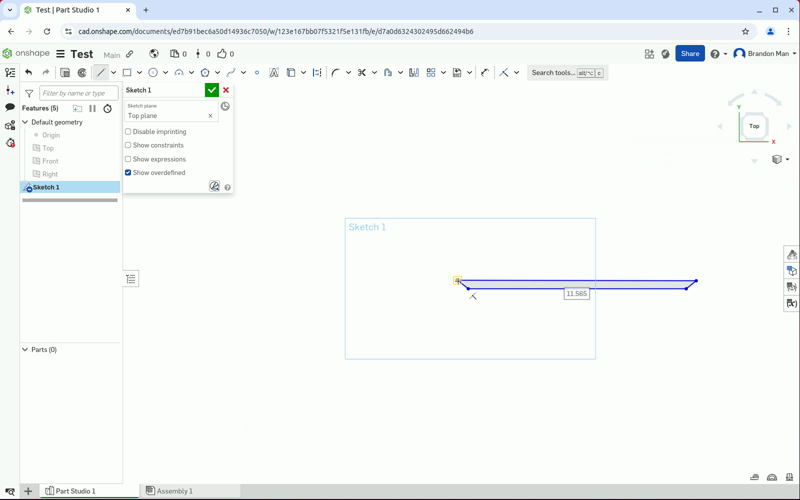
scroll(-6)
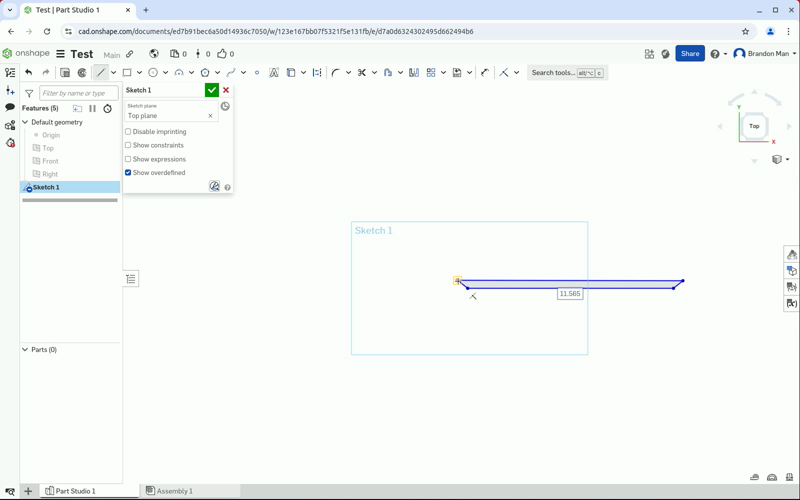
scroll(-6)
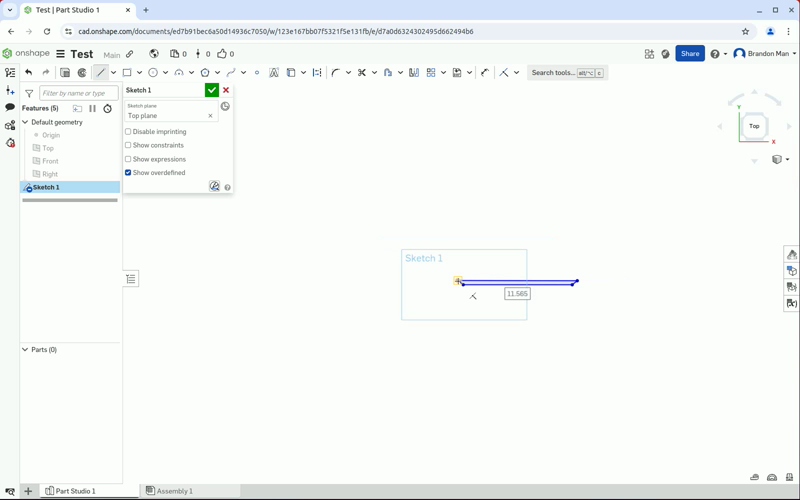
scroll(-6)
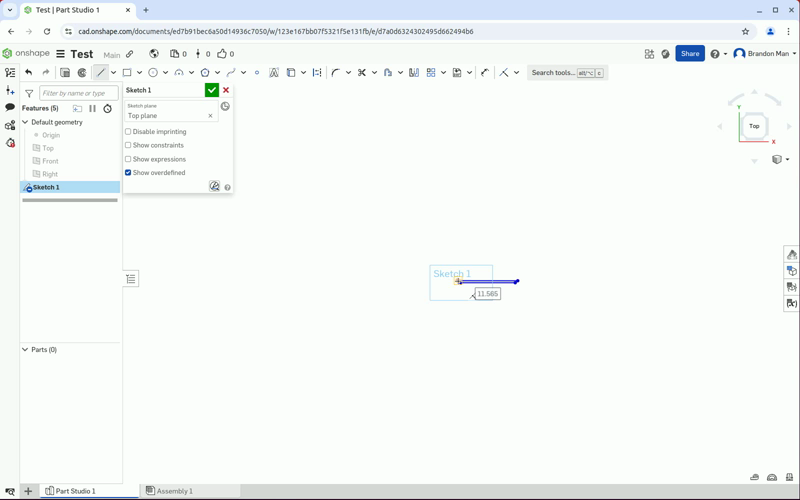
key(esc)
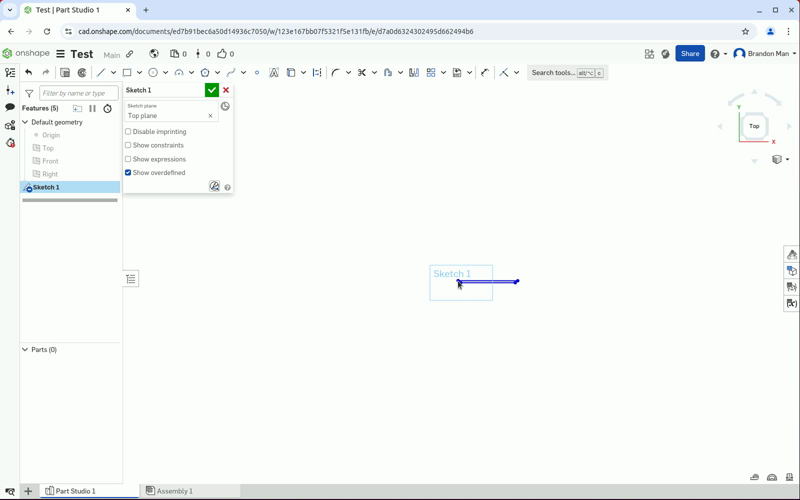
mouse_move(513, 282)
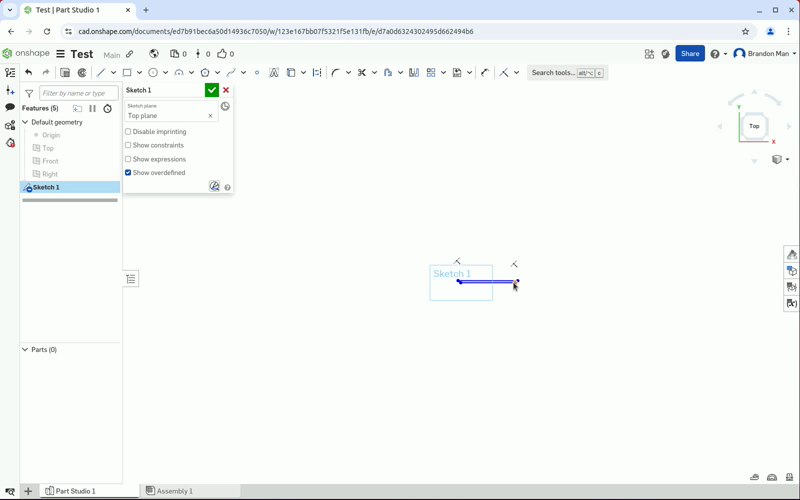
scroll(6)
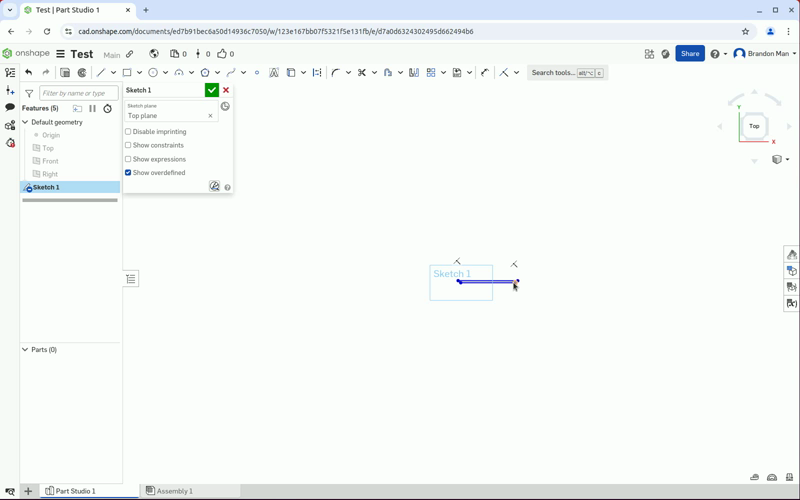
scroll(6)
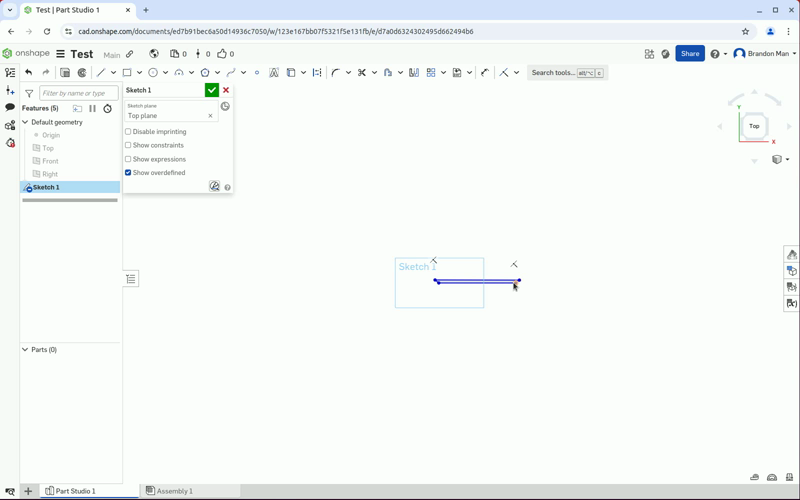
scroll(6)
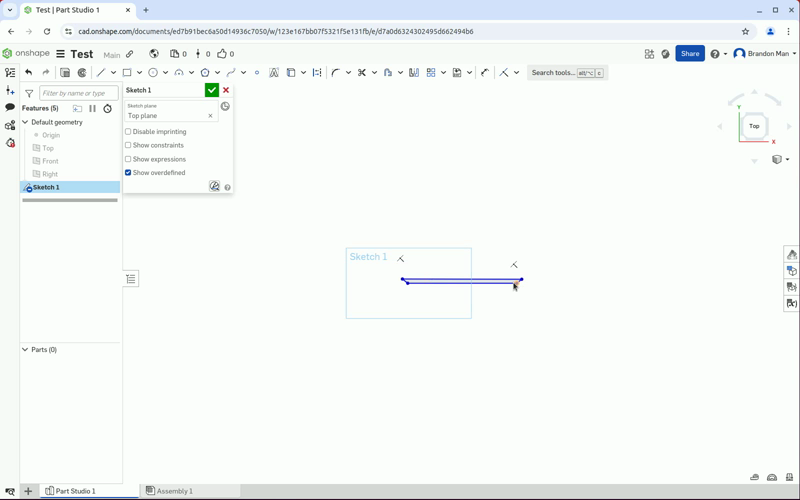
scroll(6)
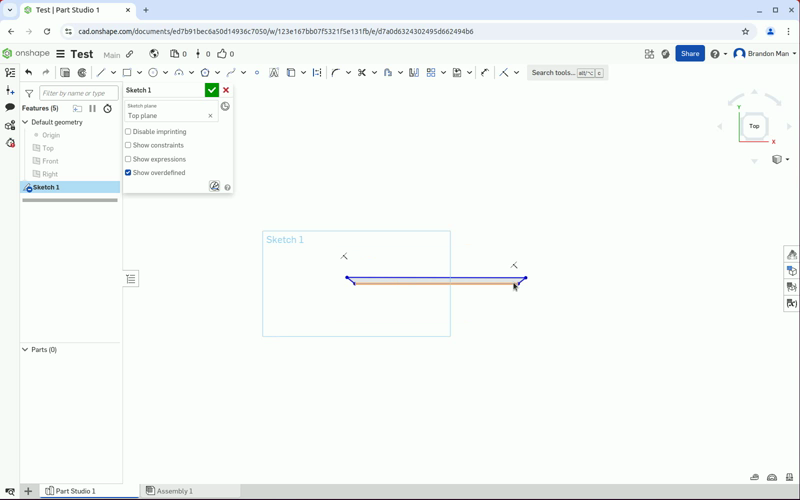
scroll(6)
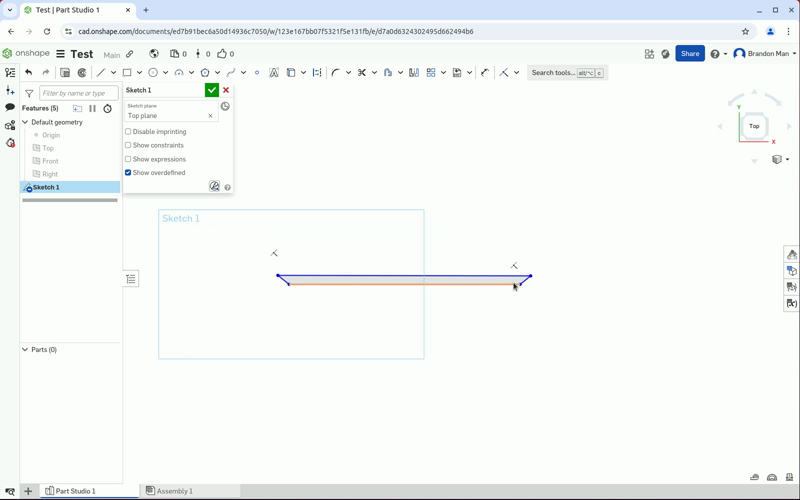
scroll(6)
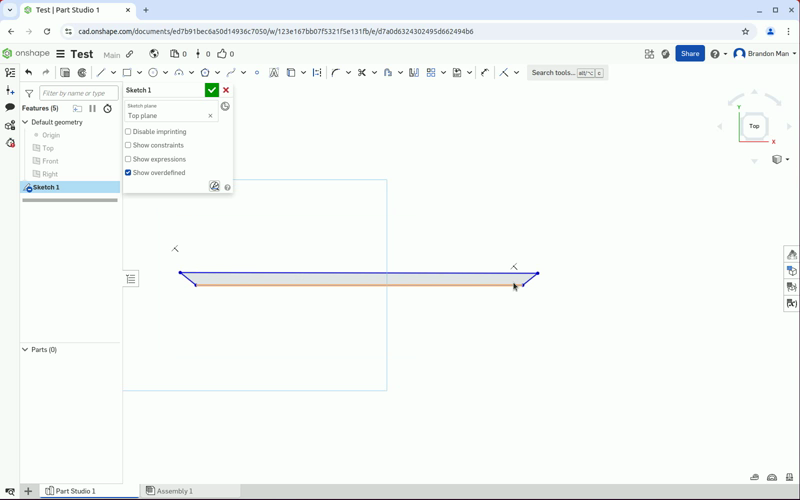
scroll(6)
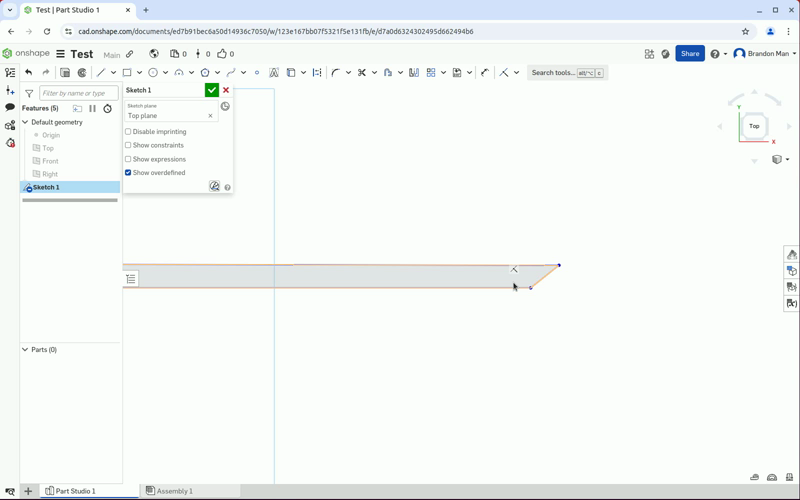
click(513, 282)
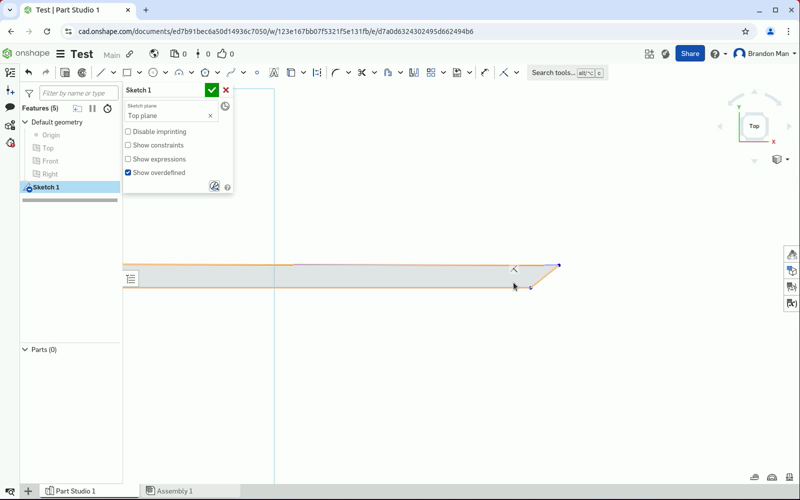
scroll(-6)
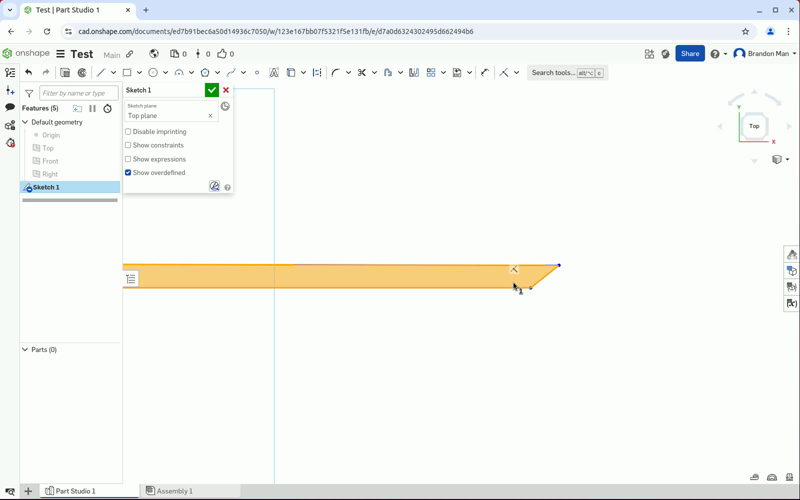
scroll(-6)
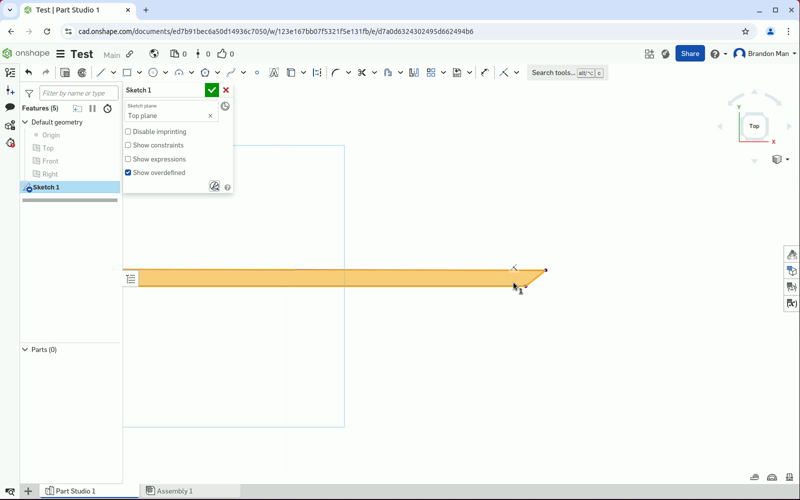
scroll(-6)
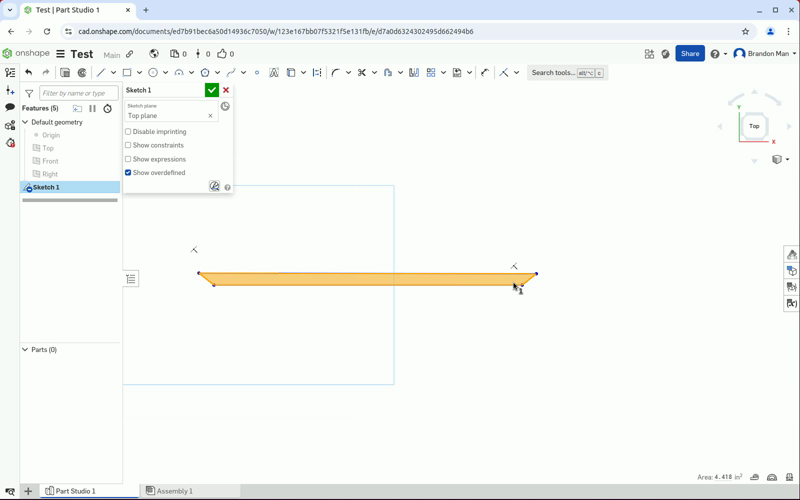
scroll(-6)
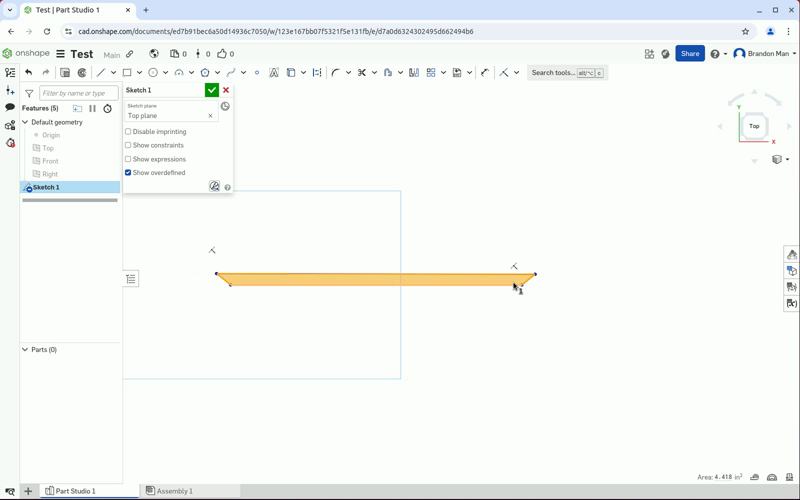
scroll(-6)
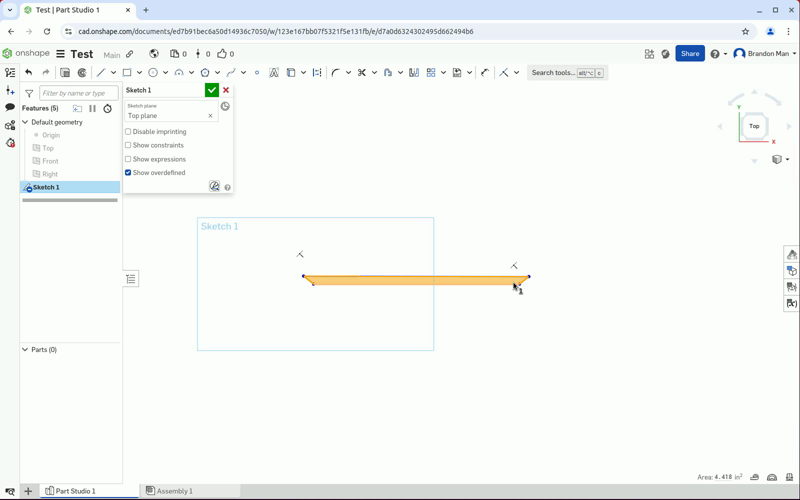
scroll(-6)
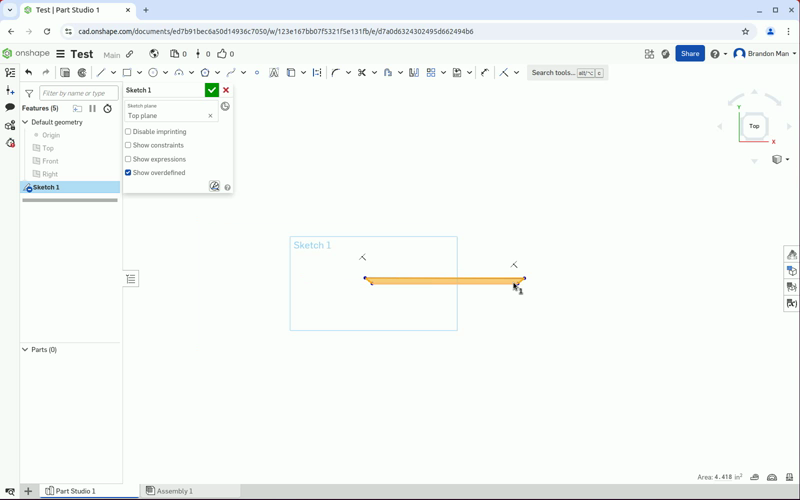
scroll(-6)
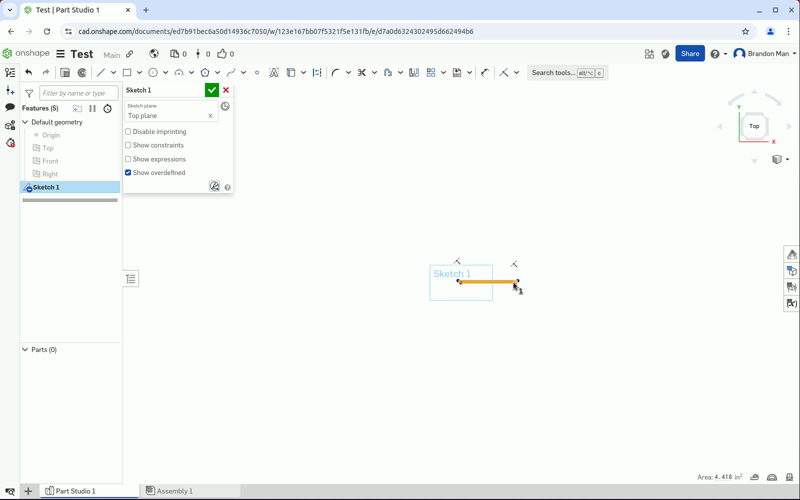
mouse_move(73, 352)
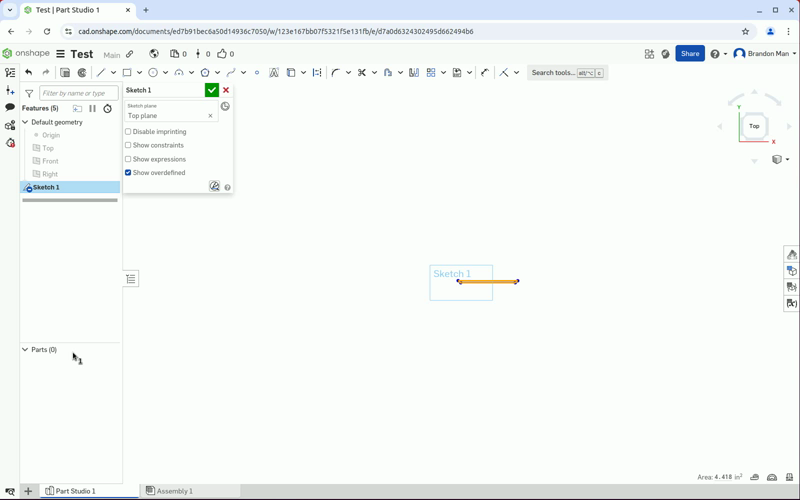
key(shift+y)
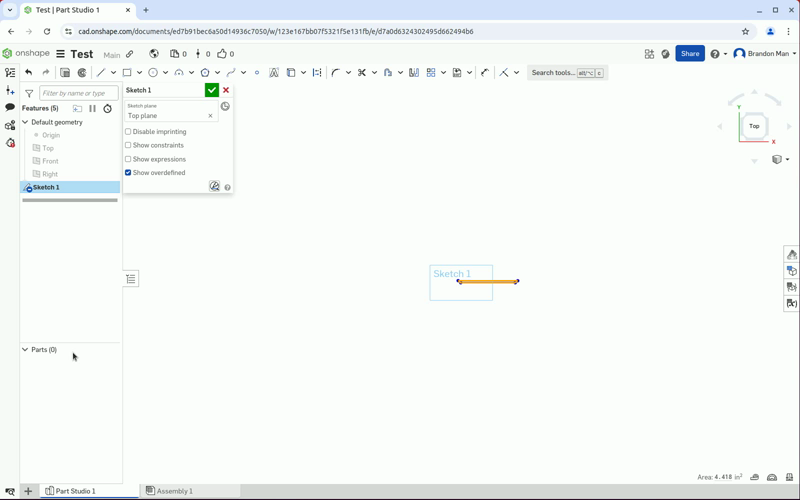
key(shift+e)
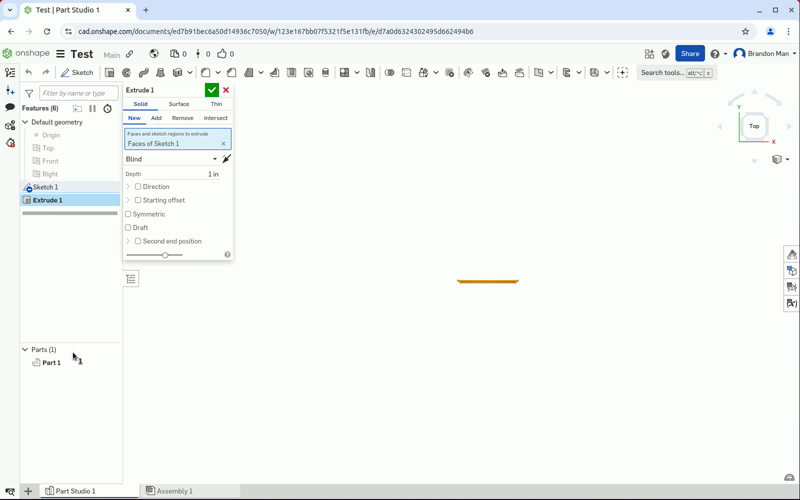
mouse_move(143, 106)
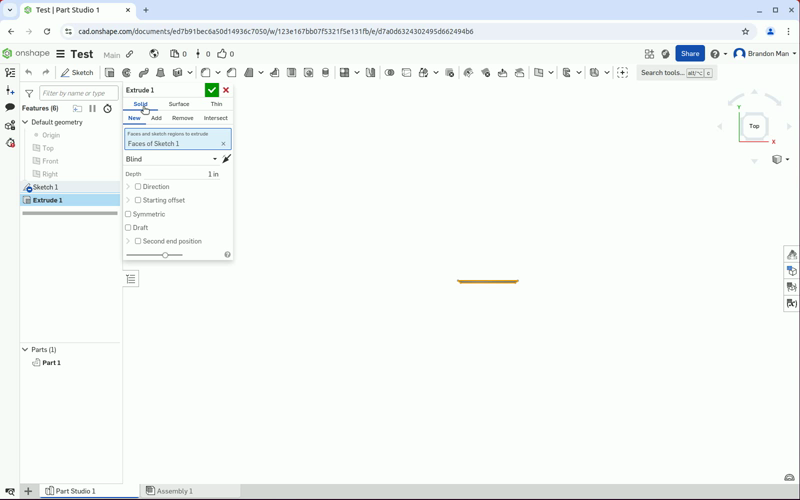
click(143, 106)
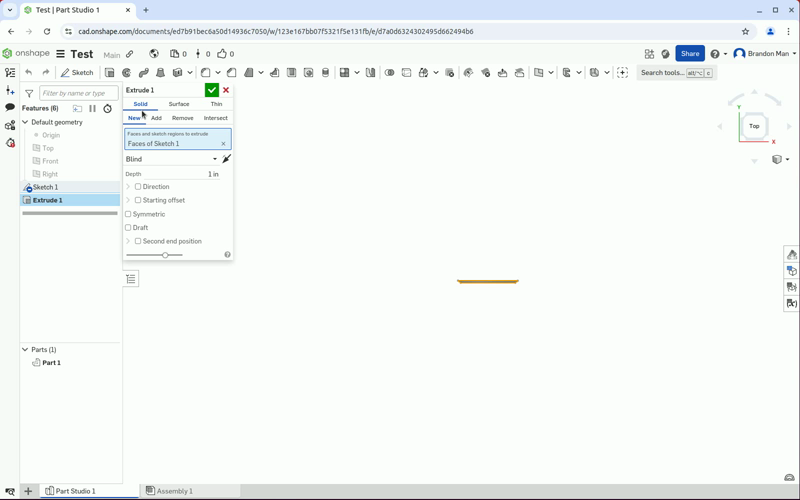
mouse_move(137, 120)
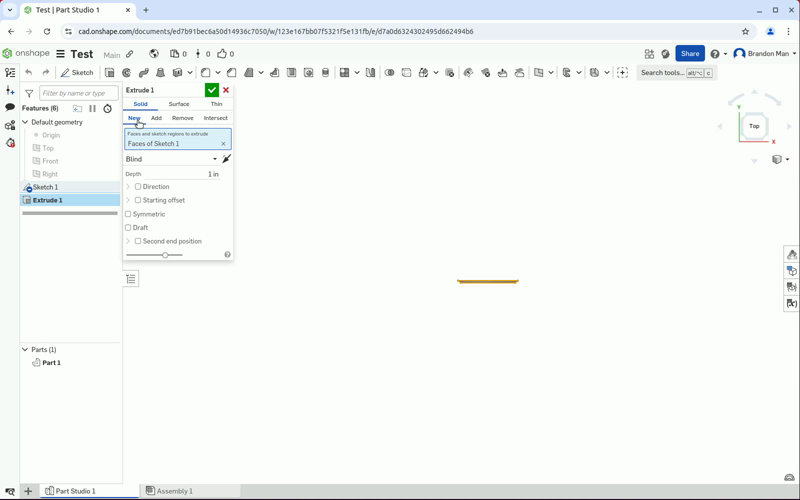
click(137, 120)
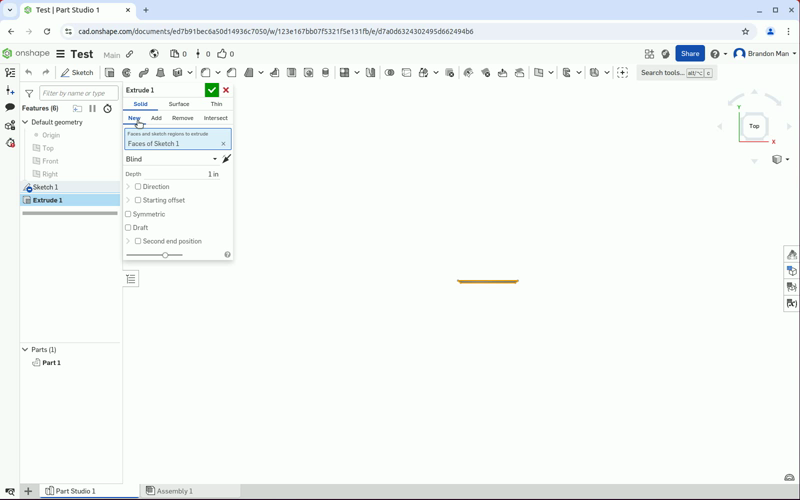
key(tab, 4)
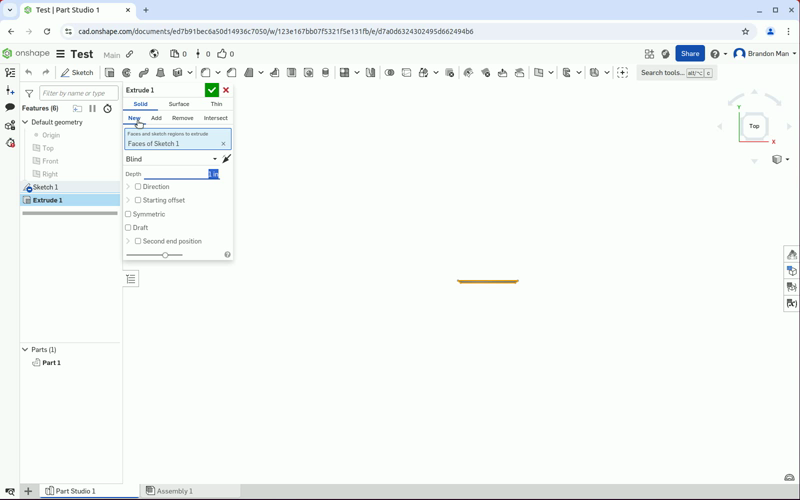
text(0.963)
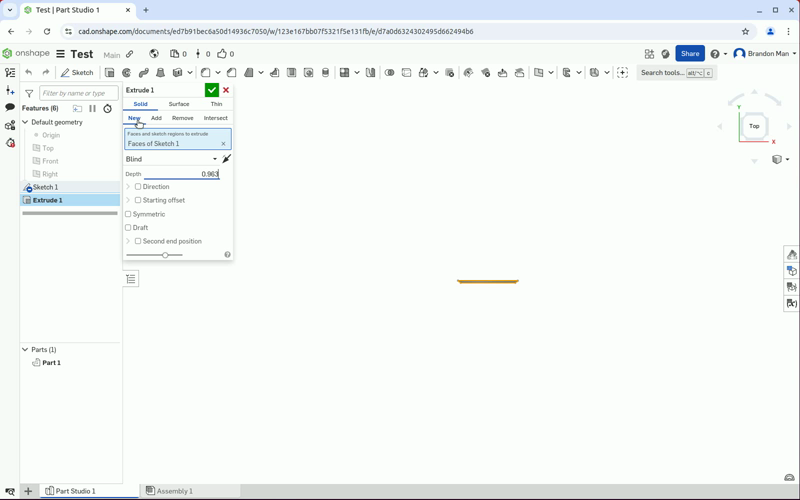
key(enter)
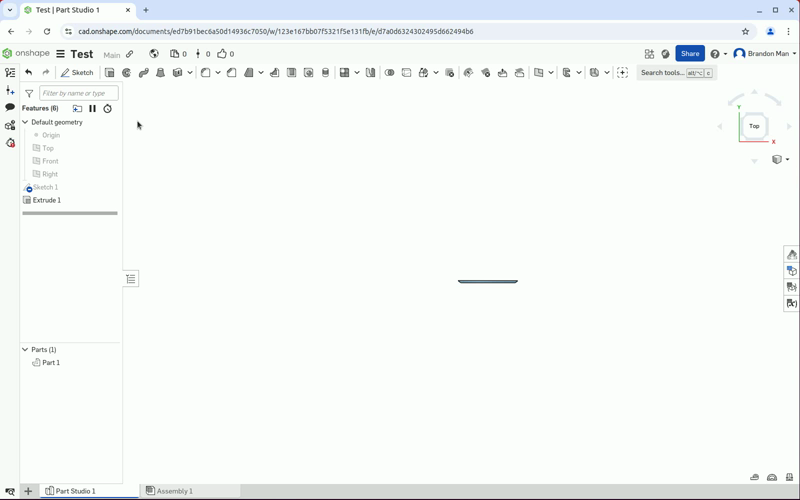
key(shift+h)
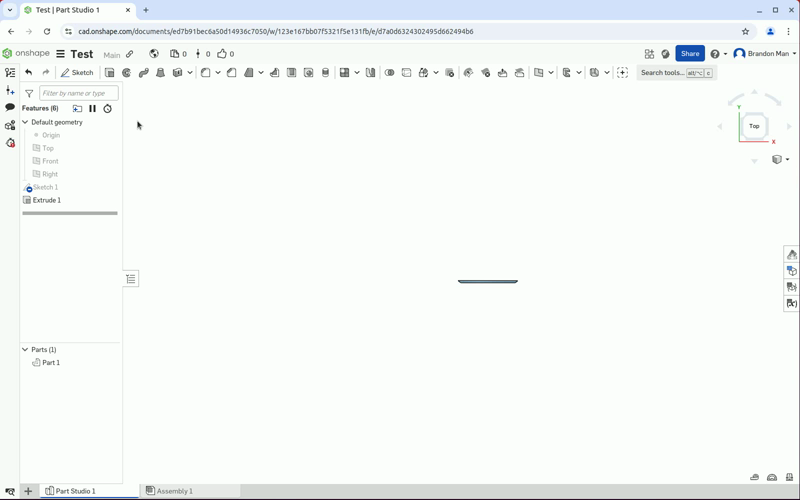
key(shift+h)
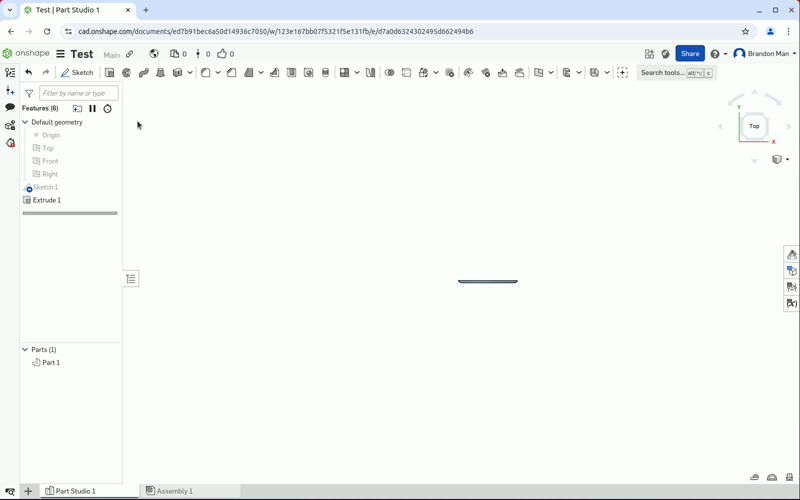
mouse_move(73, 189)
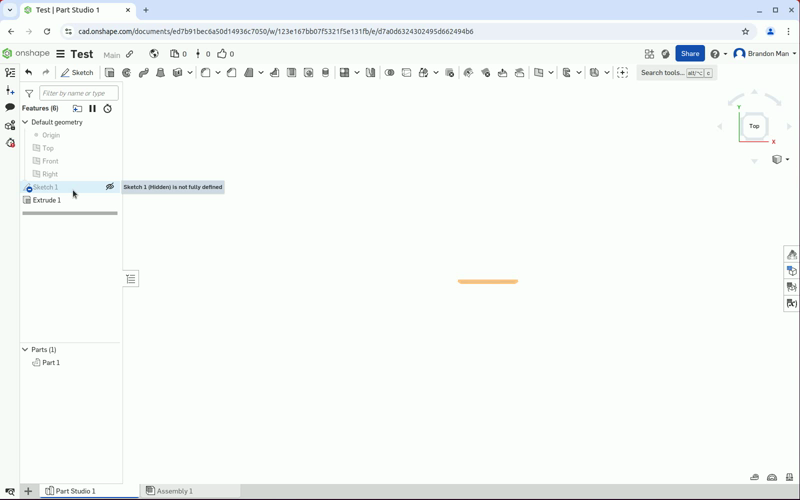
click(73, 189)
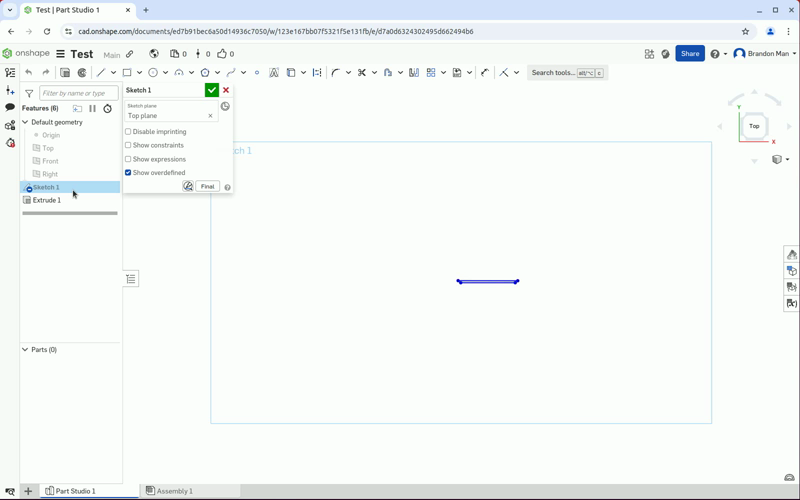
mouse_move(229, 92)
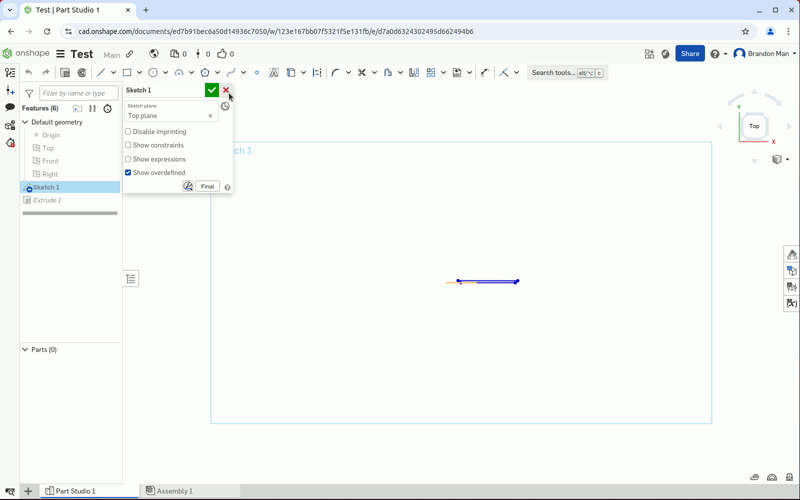
click(229, 92)
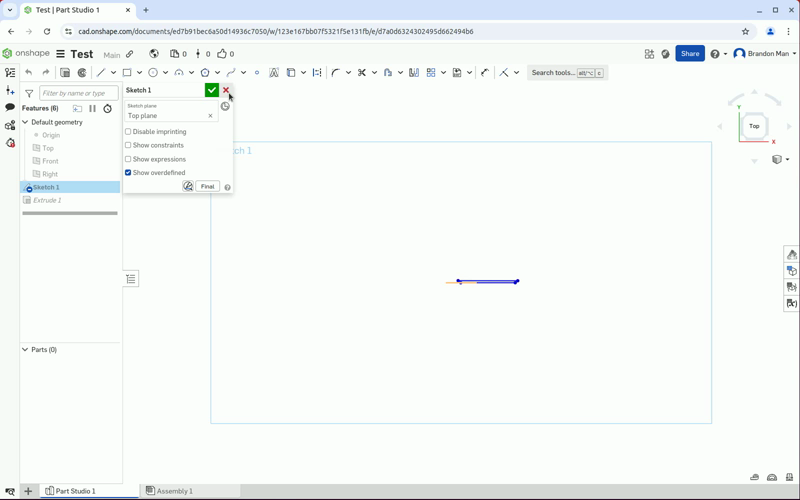
key(shift+s)
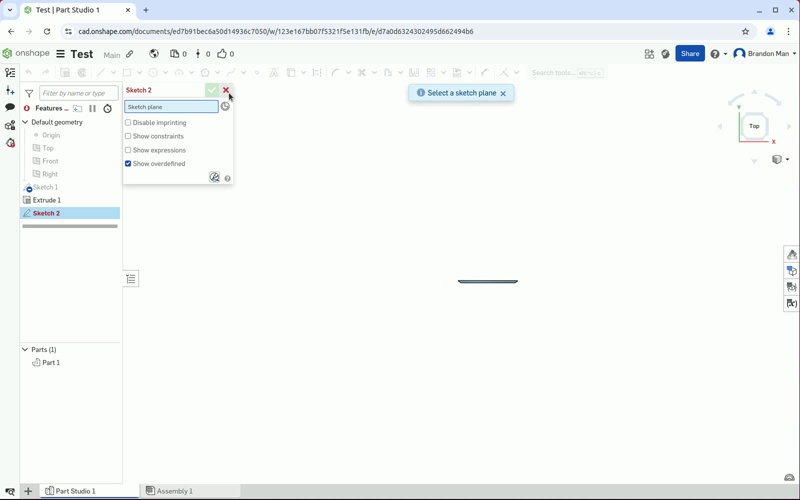
mouse_move(73, 150)
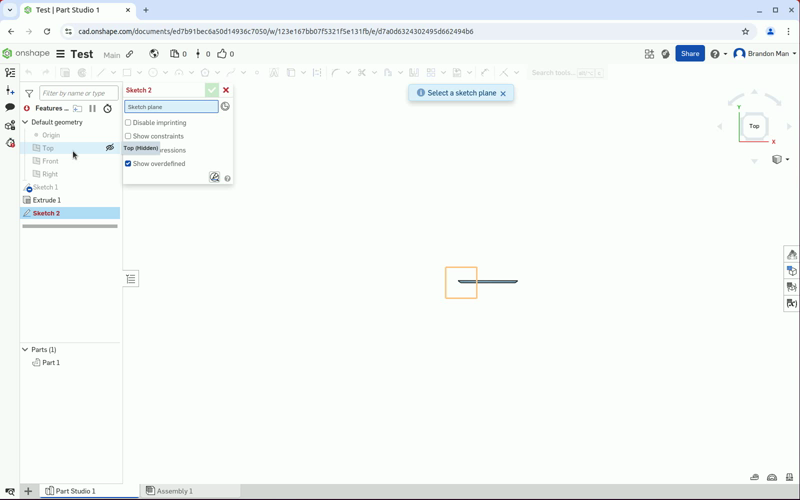
click(73, 150)
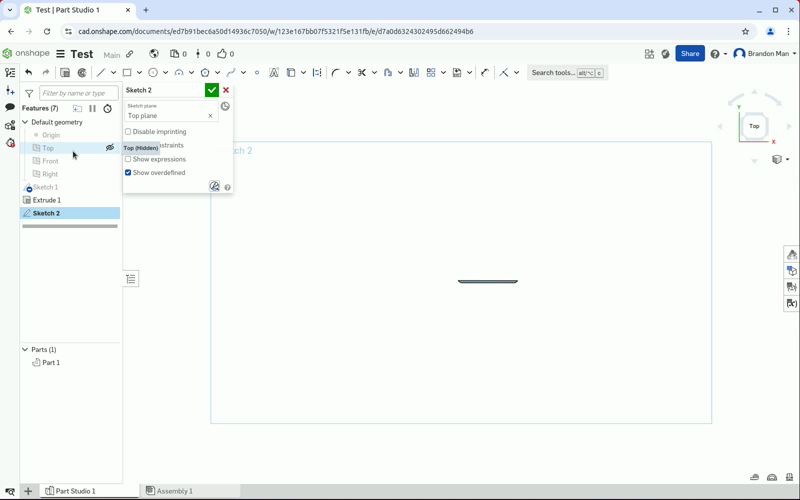
mouse_move(73, 352)
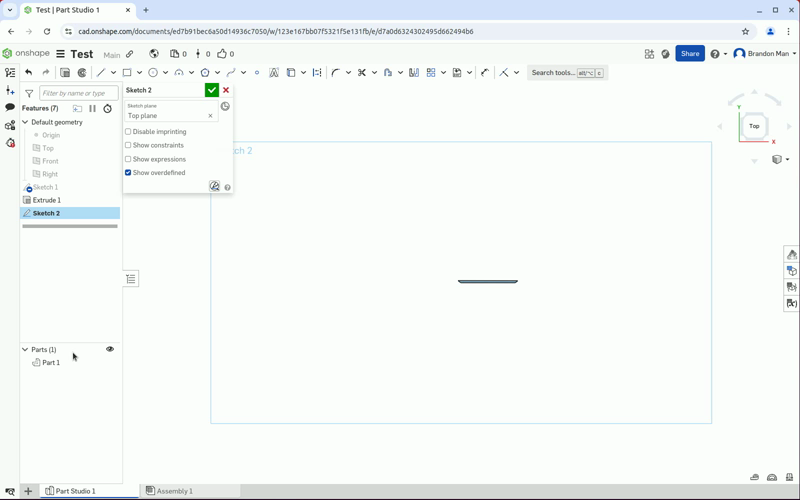
key(y)
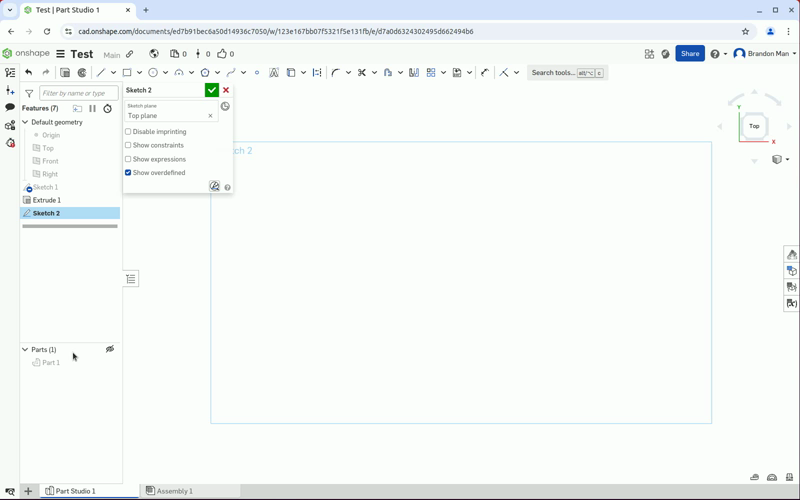
key(l)
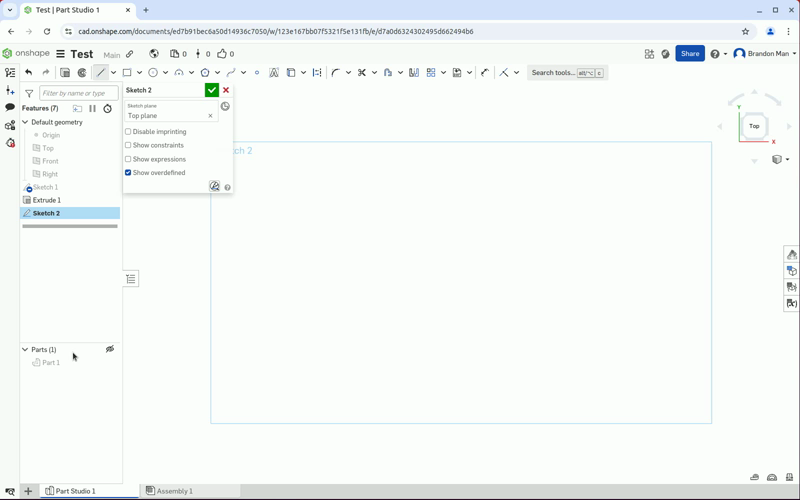
key_down(shift)
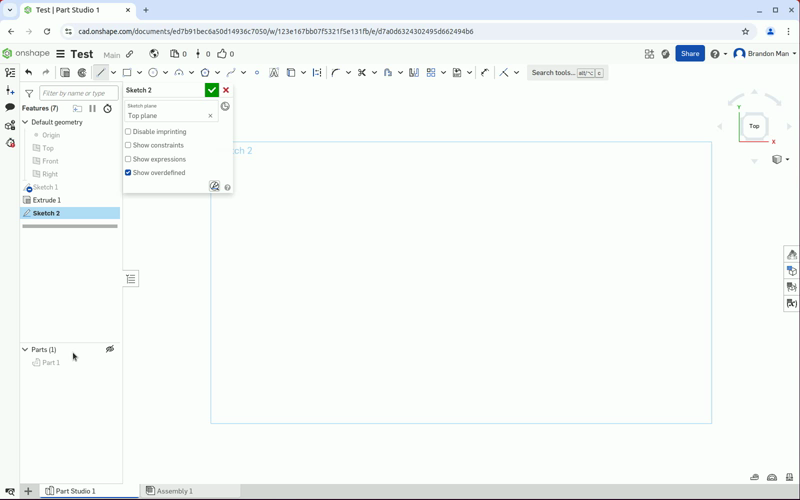
mouse_move(460, 290)
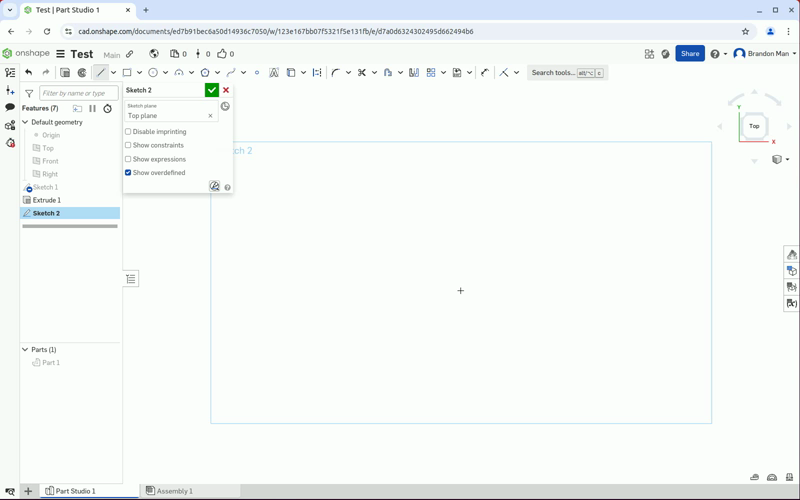
click(460, 290)
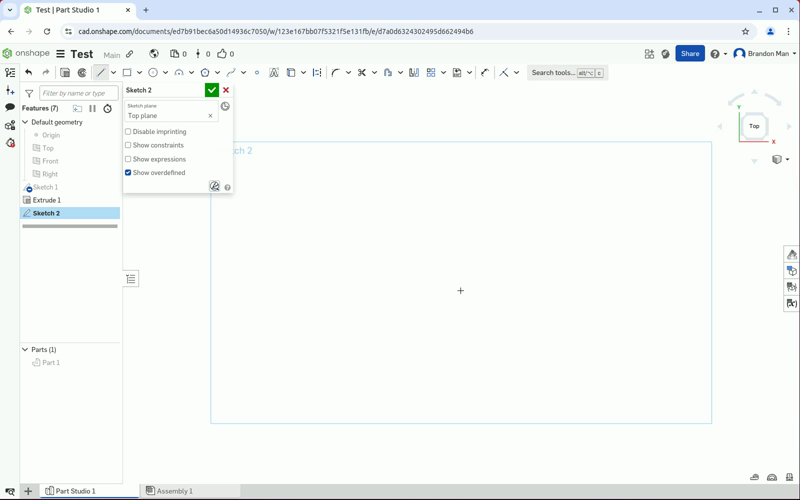
key_up(shift)
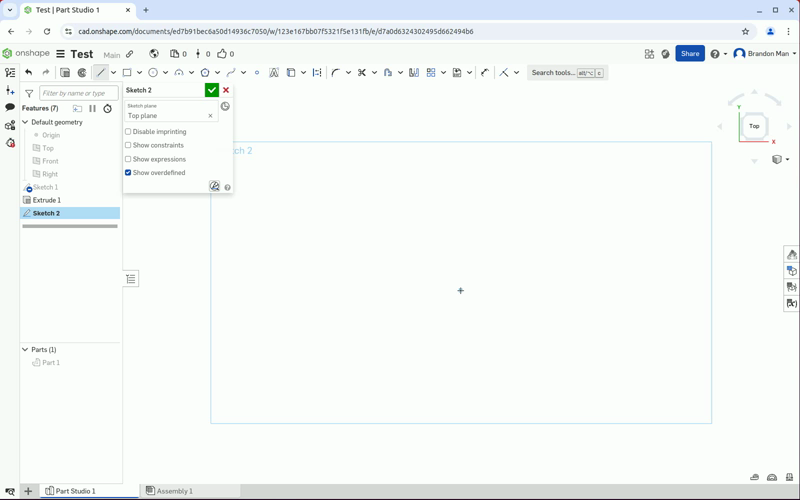
key_down(shift)
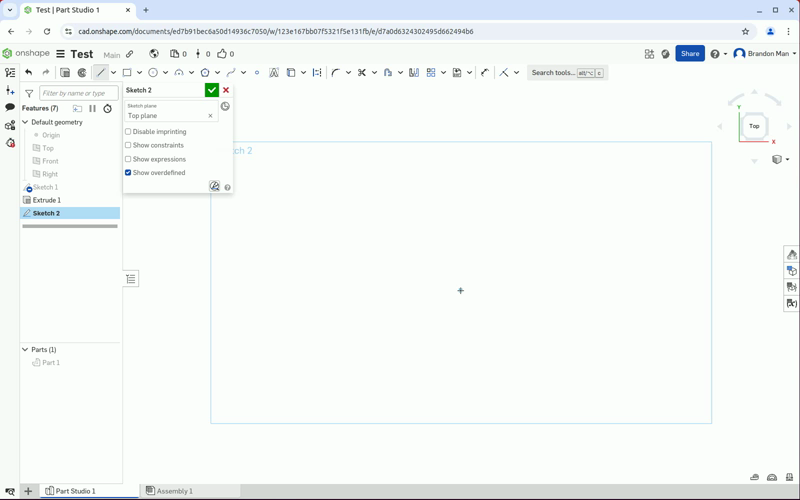
mouse_move(490, 290)
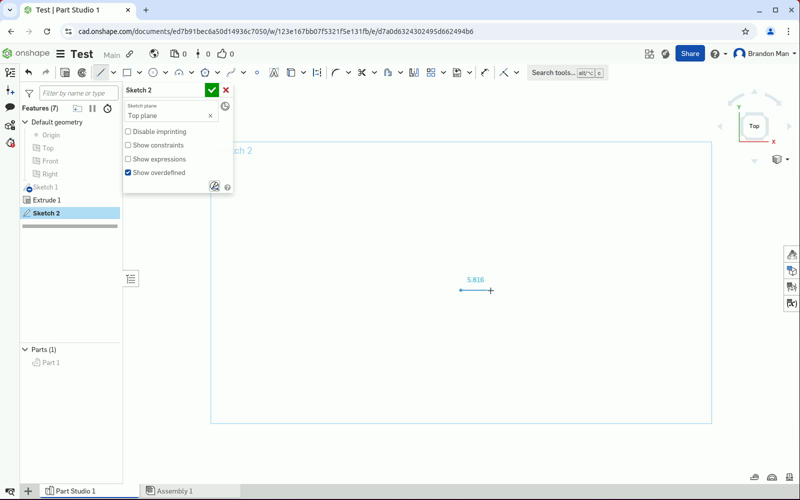
mouse_move(463, 292)
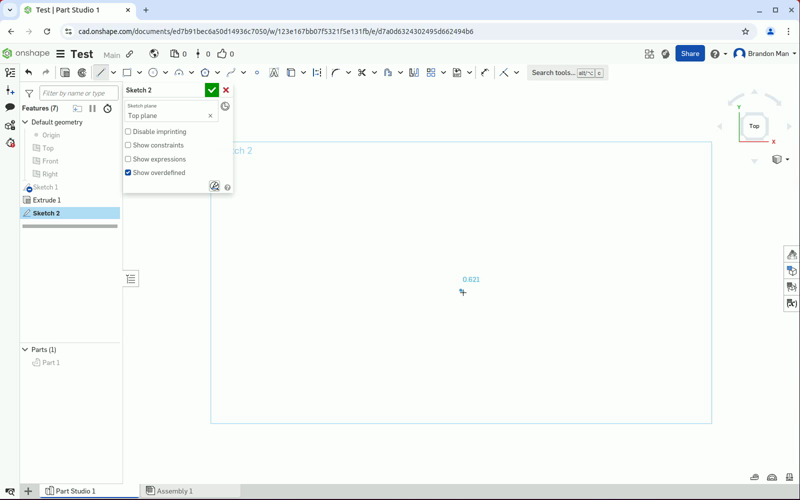
scroll(6)
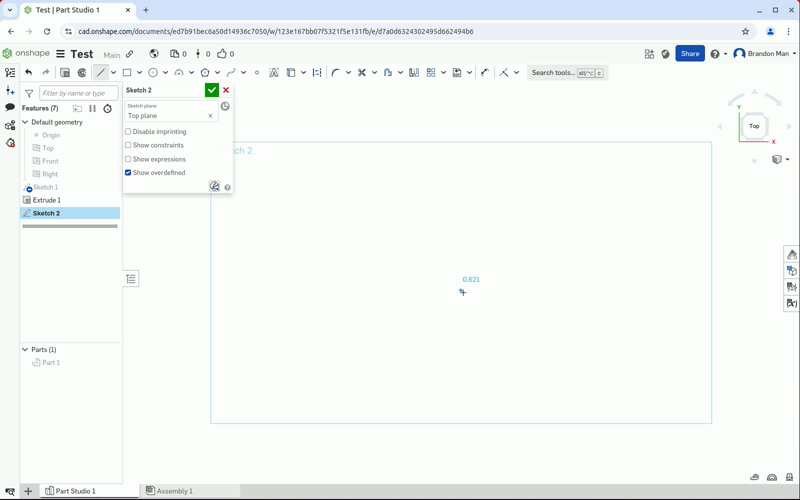
scroll(6)
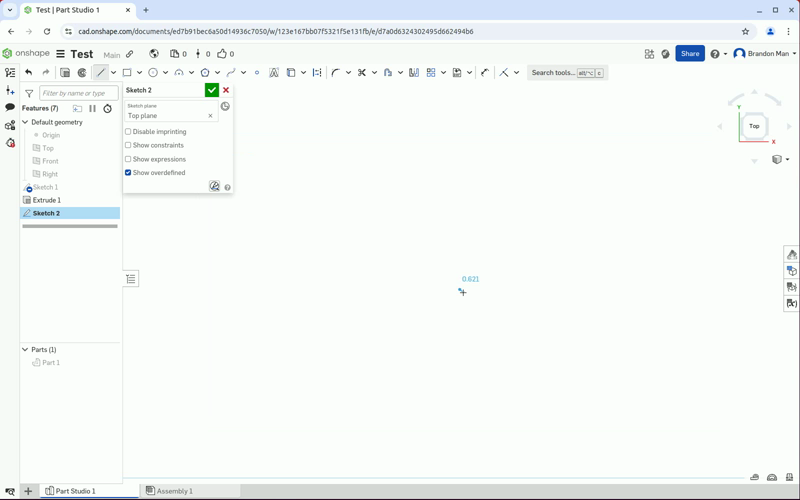
scroll(6)
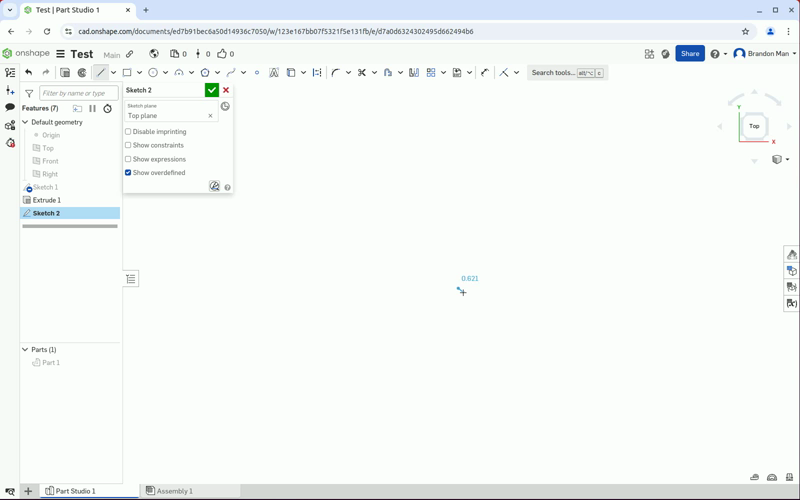
scroll(6)
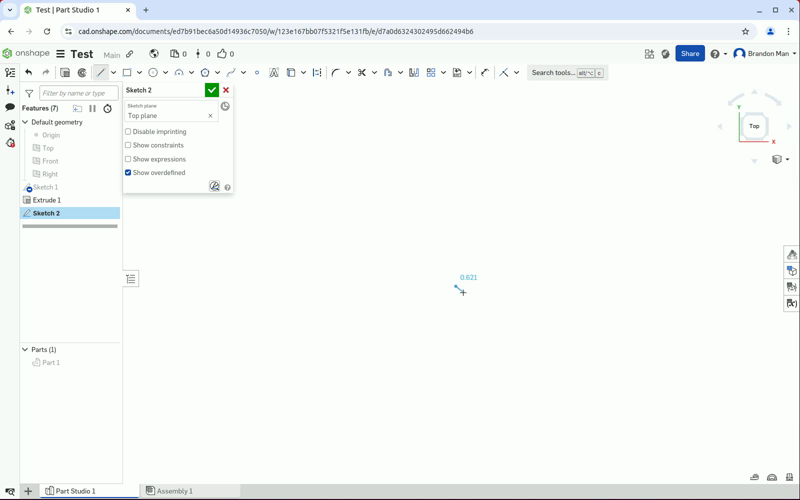
scroll(6)
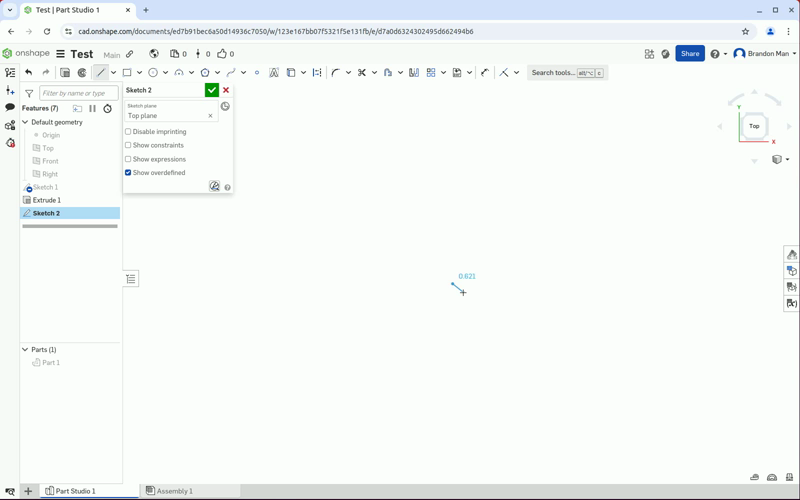
scroll(6)
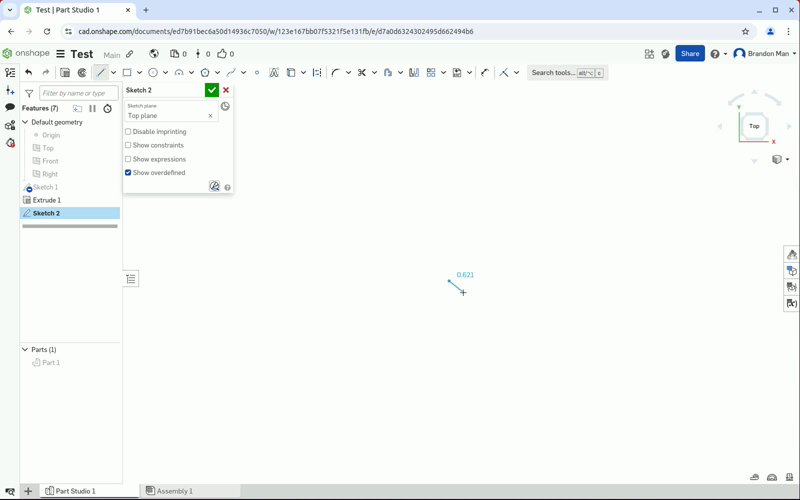
scroll(6)
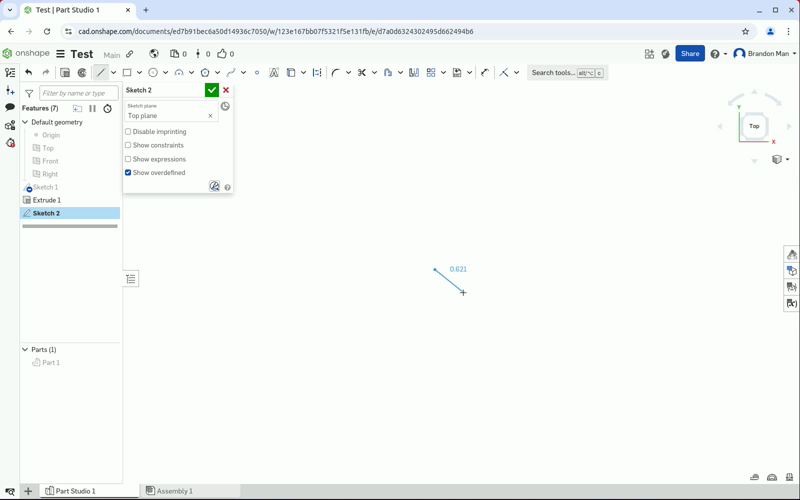
click(463, 292)
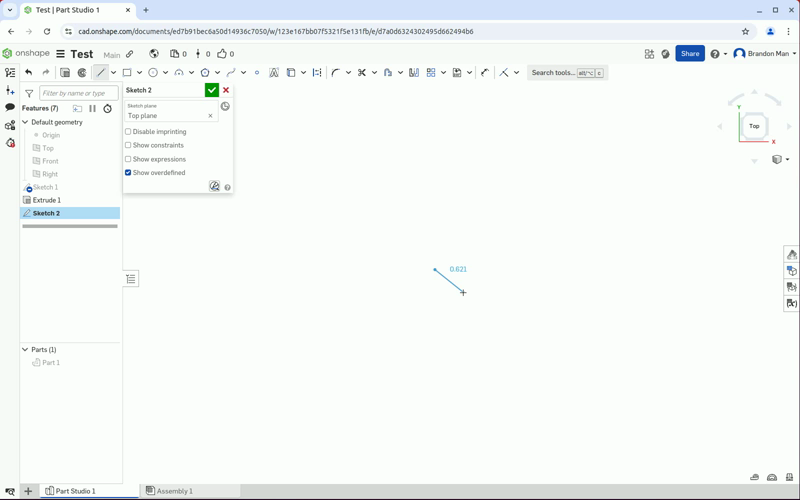
scroll(-6)
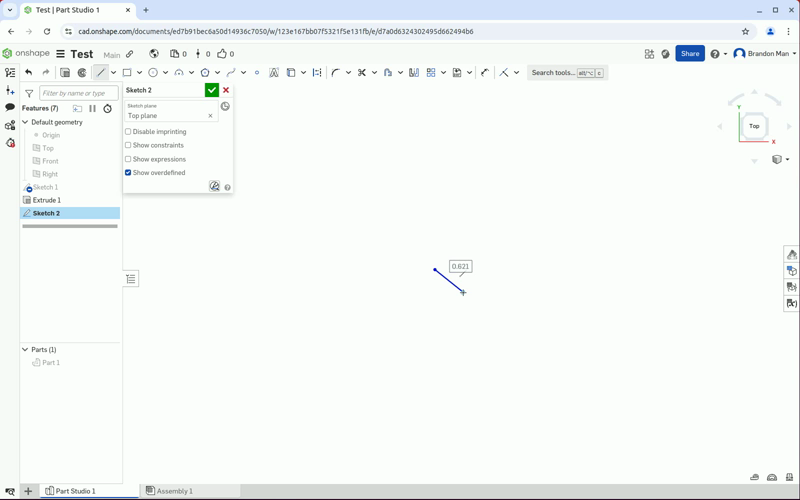
scroll(-6)
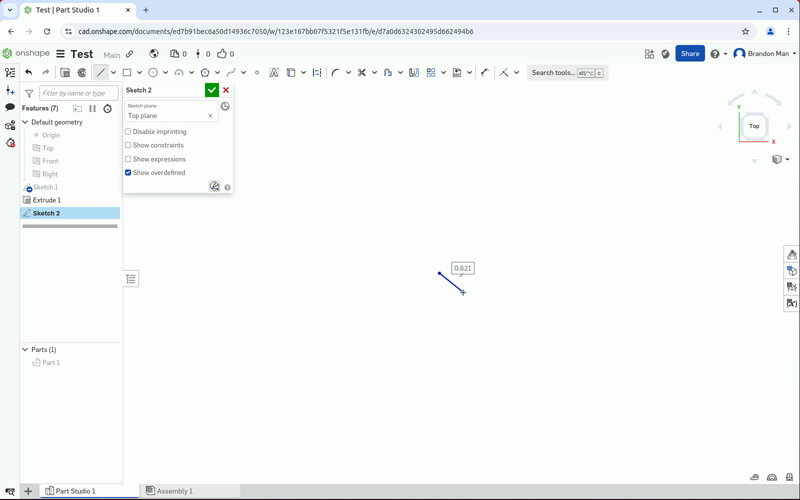
scroll(-6)
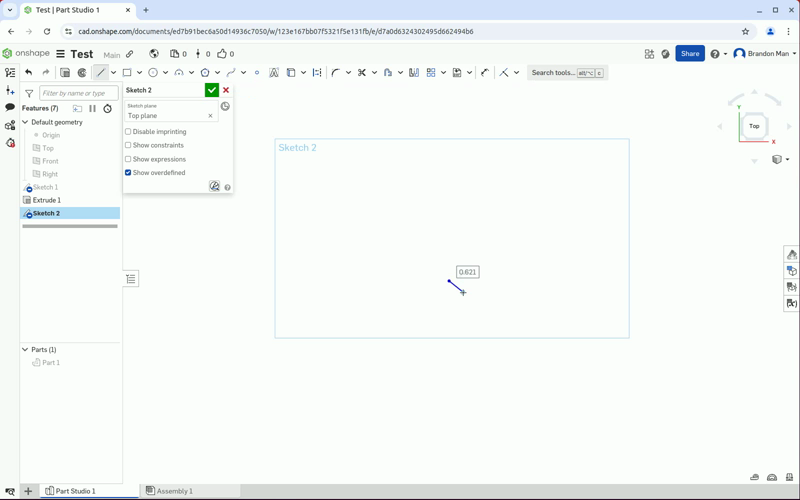
scroll(-6)
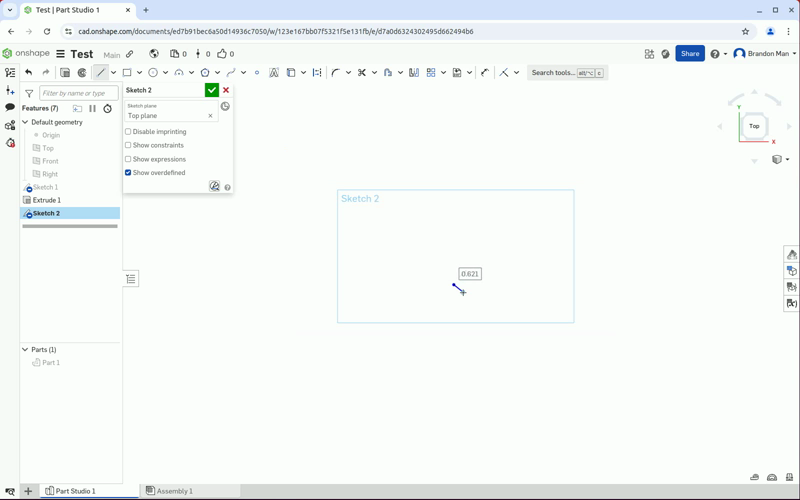
scroll(-6)
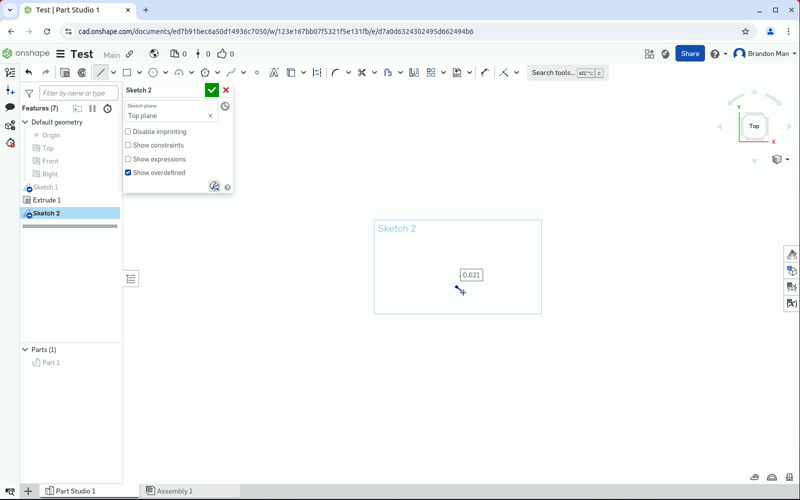
scroll(-6)
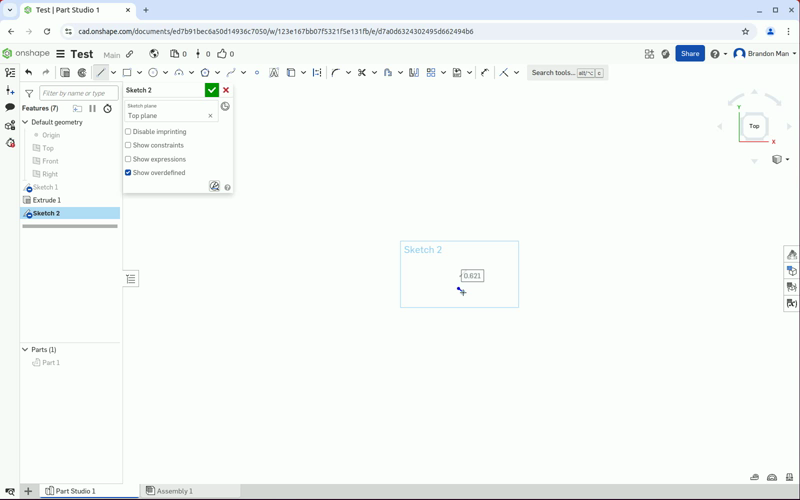
scroll(-6)
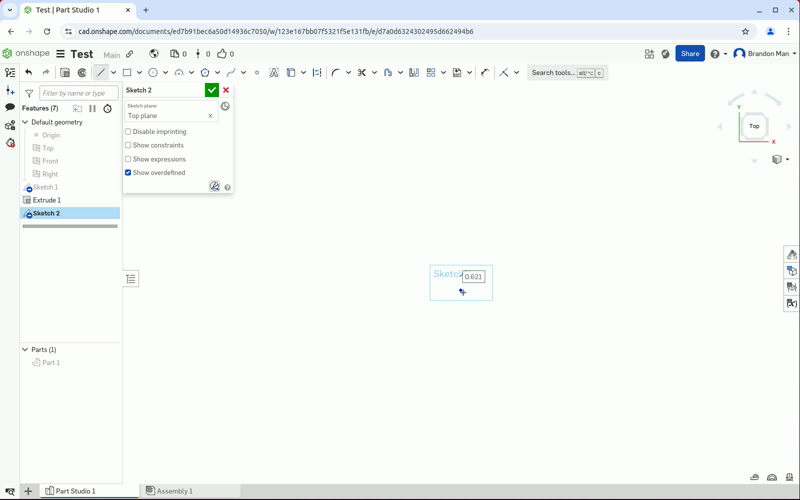
key_up(shift)
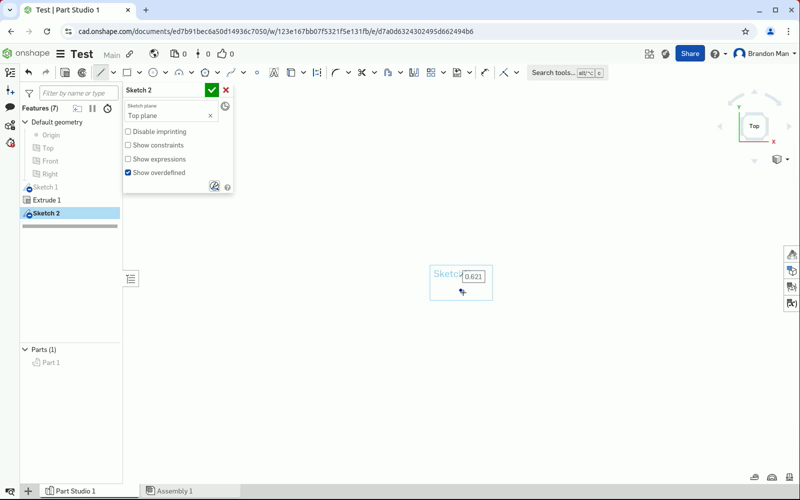
key_down(shift)
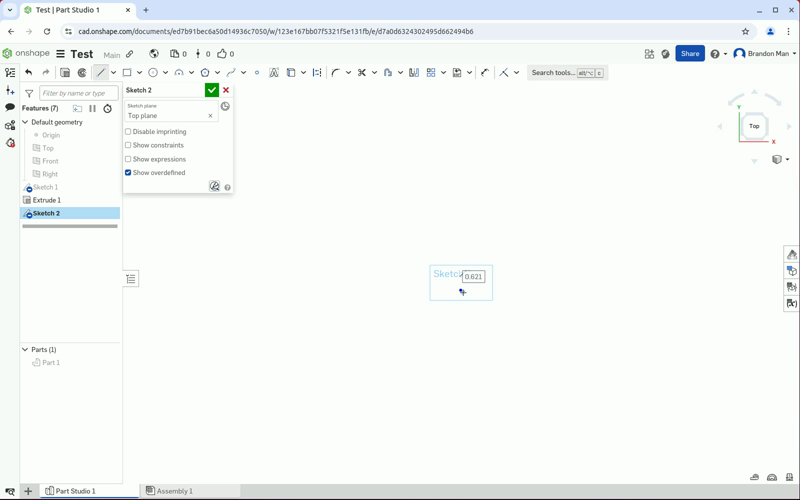
mouse_move(570, 292)
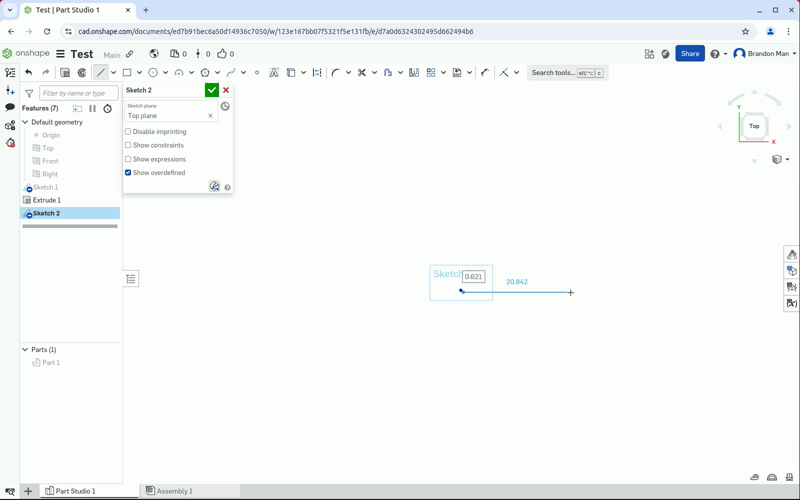
click(570, 292)
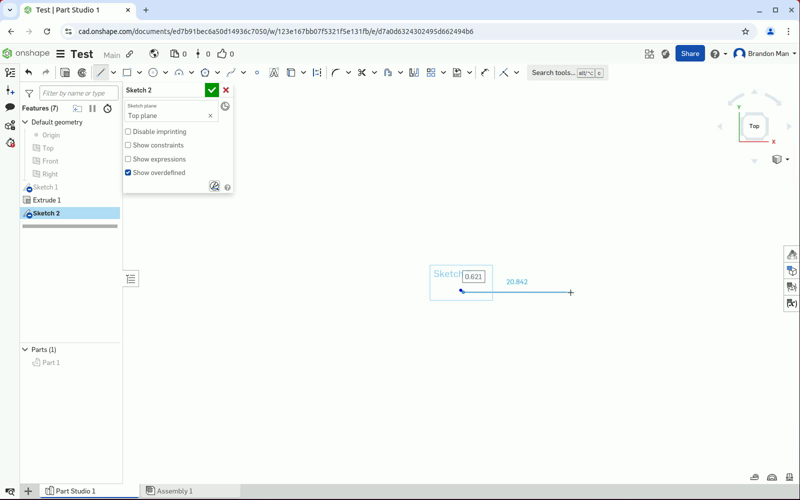
key_up(shift)
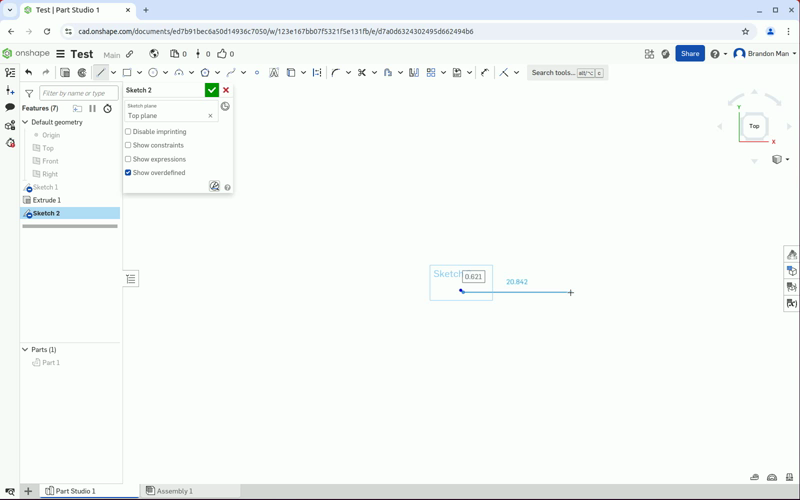
key_down(shift)
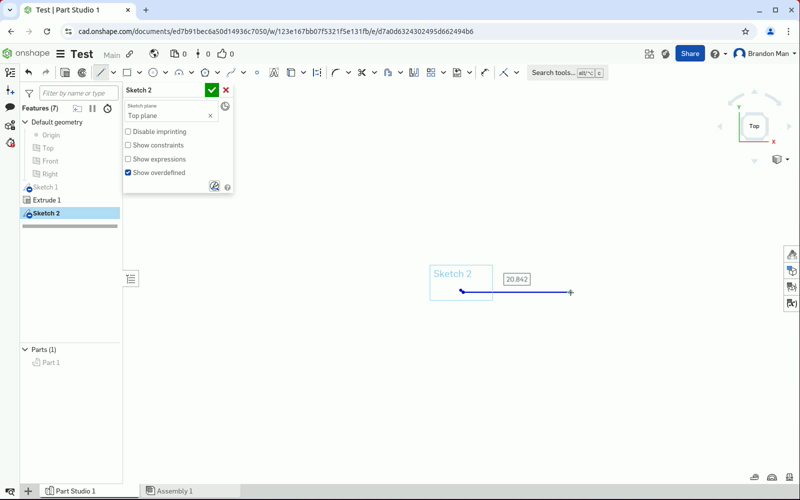
mouse_move(589, 292)
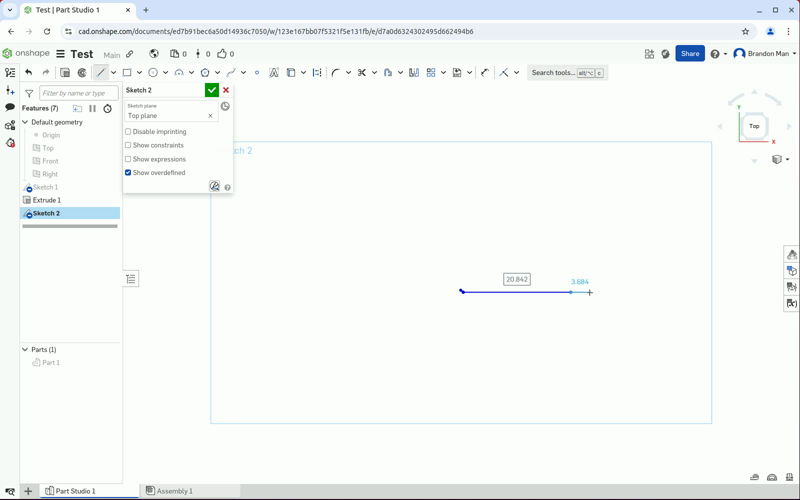
mouse_move(573, 290)
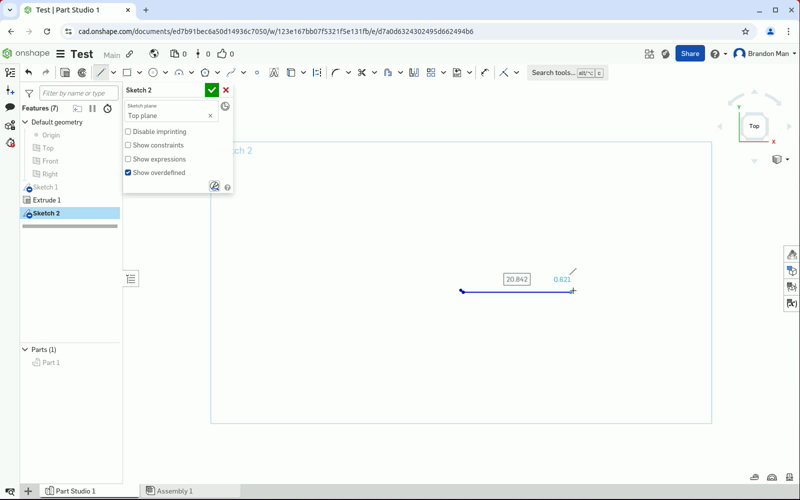
scroll(6)
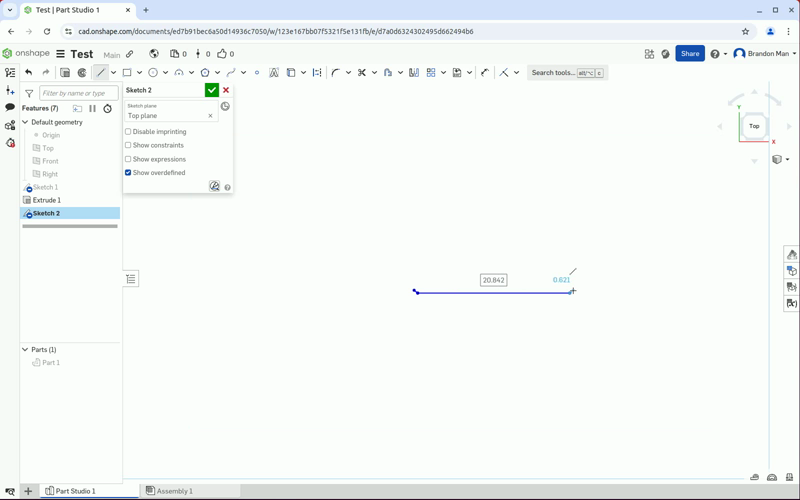
scroll(6)
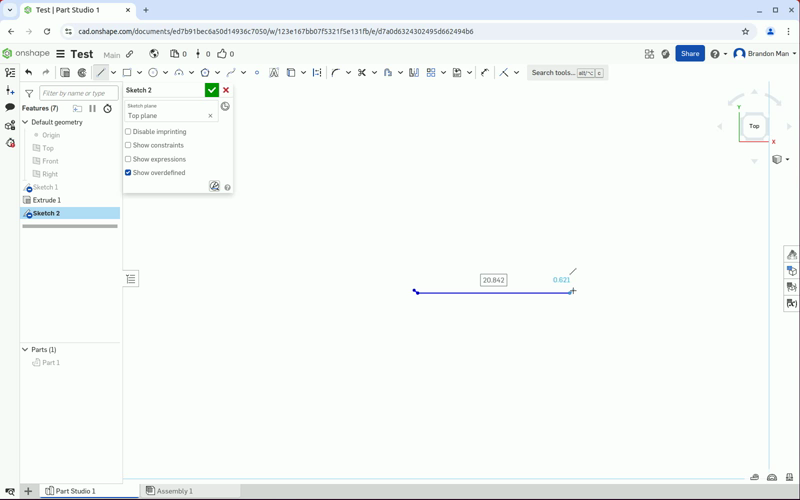
scroll(6)
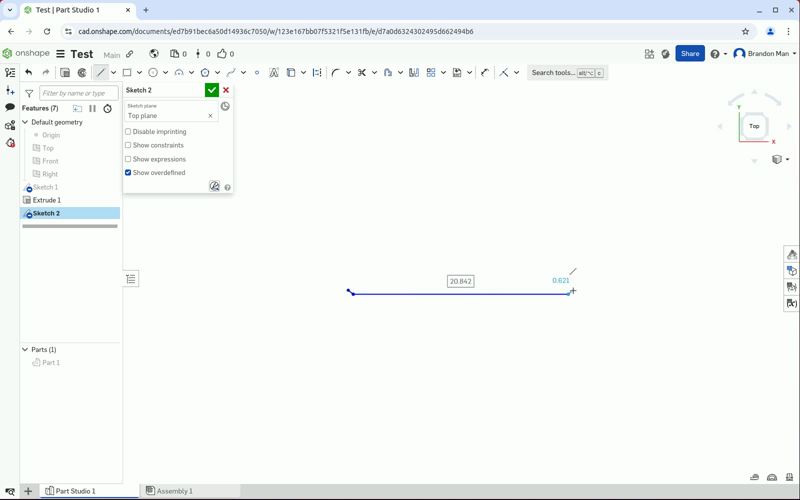
scroll(6)
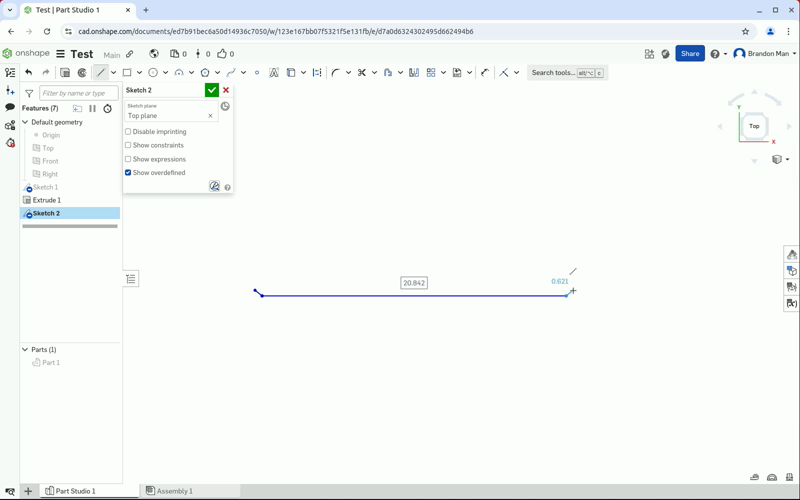
scroll(6)
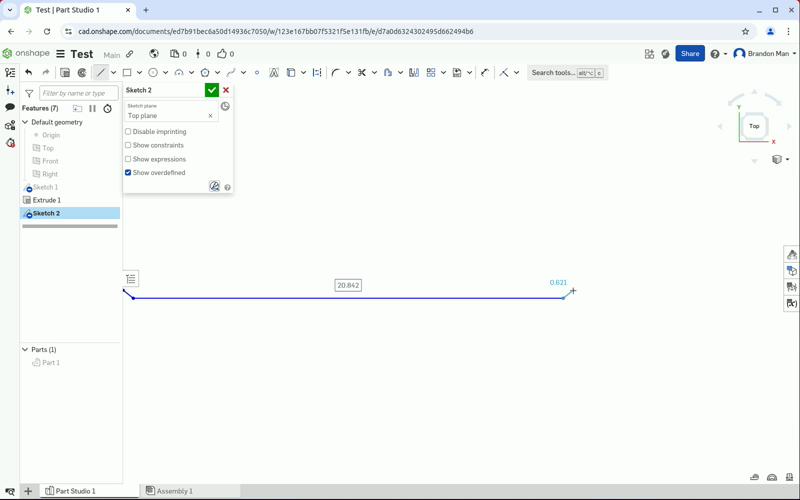
scroll(6)
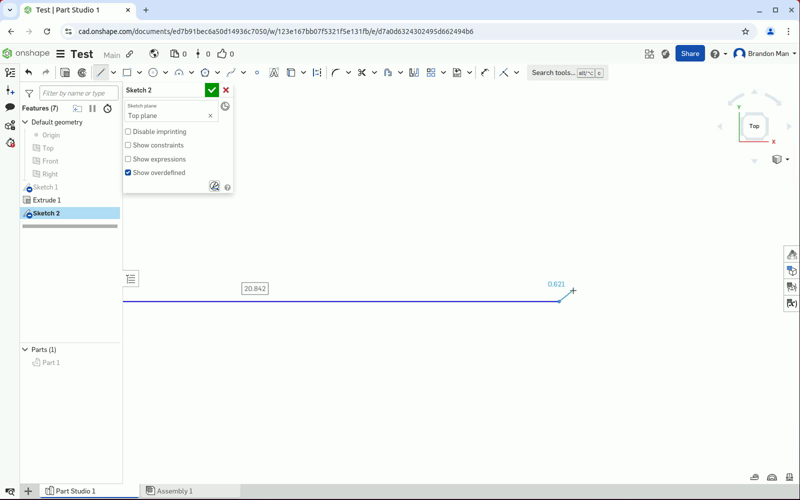
scroll(6)
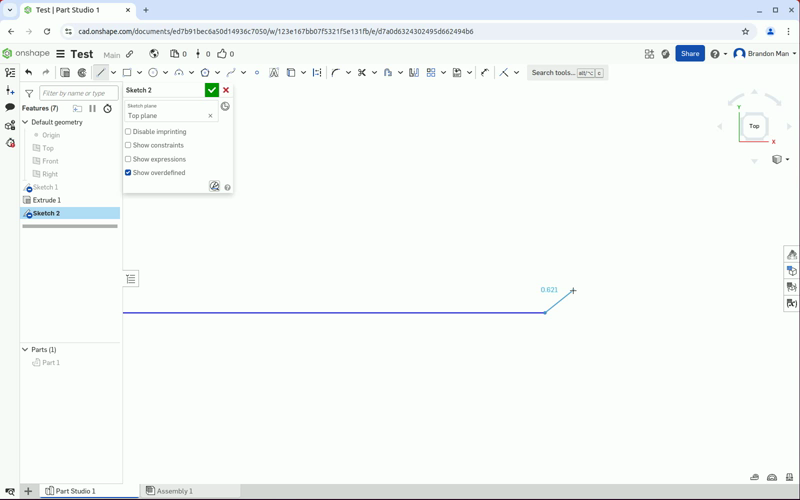
click(573, 290)
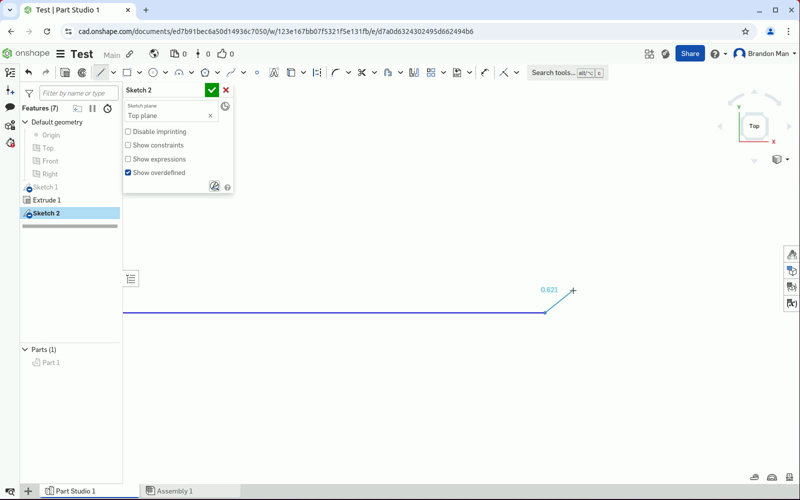
scroll(-6)
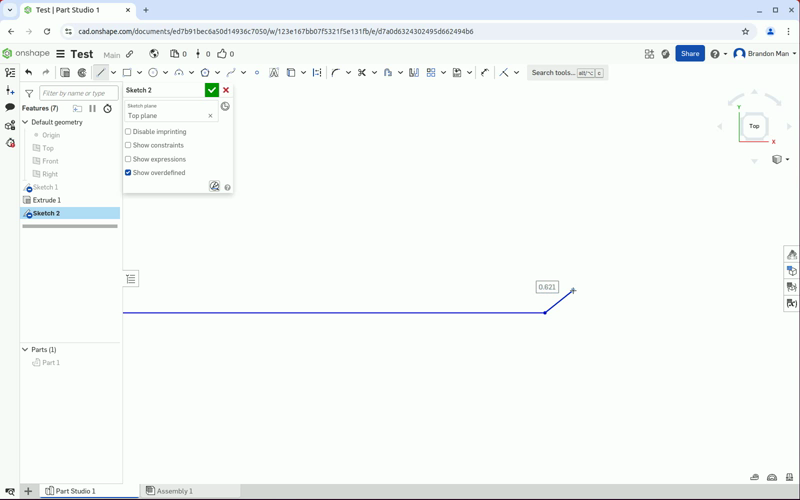
scroll(-6)
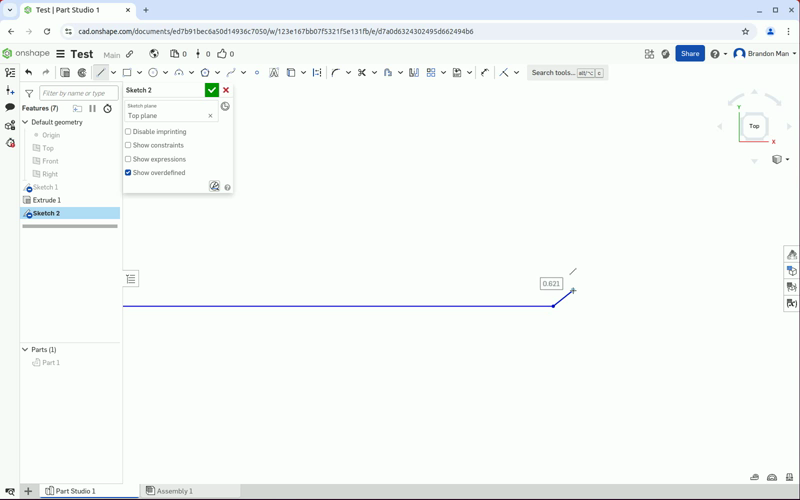
scroll(-6)
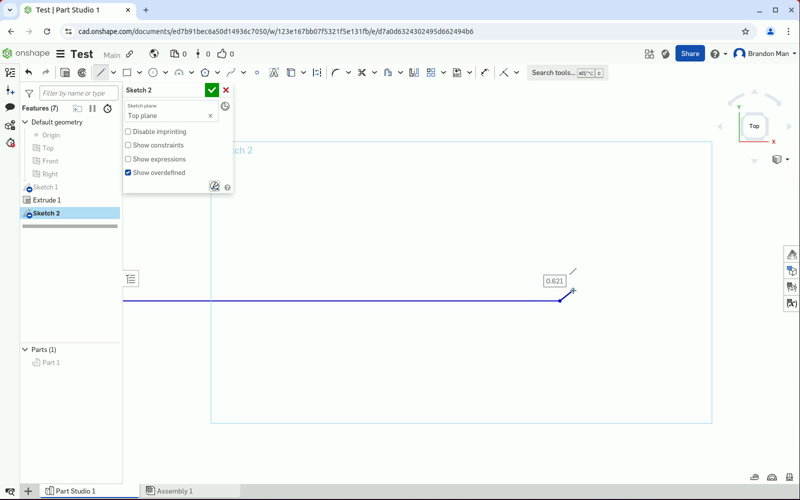
scroll(-6)
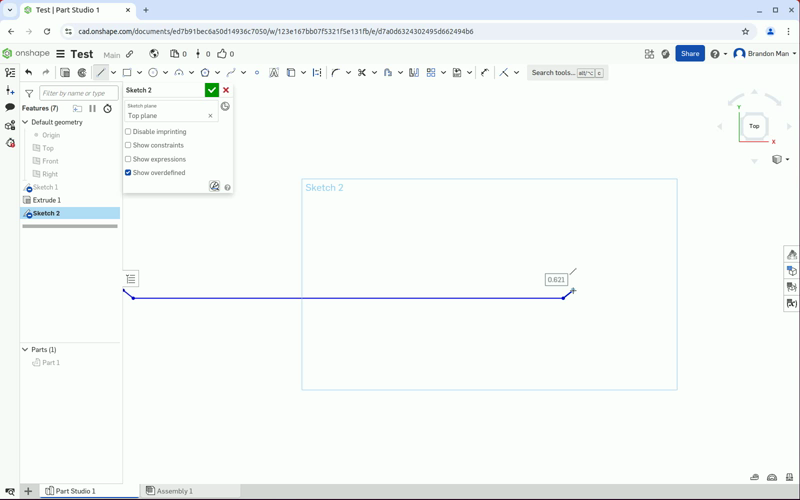
scroll(-6)
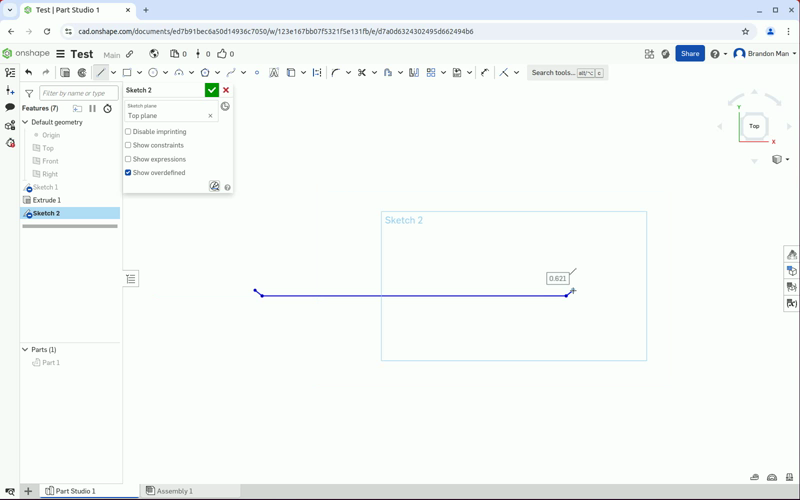
scroll(-6)
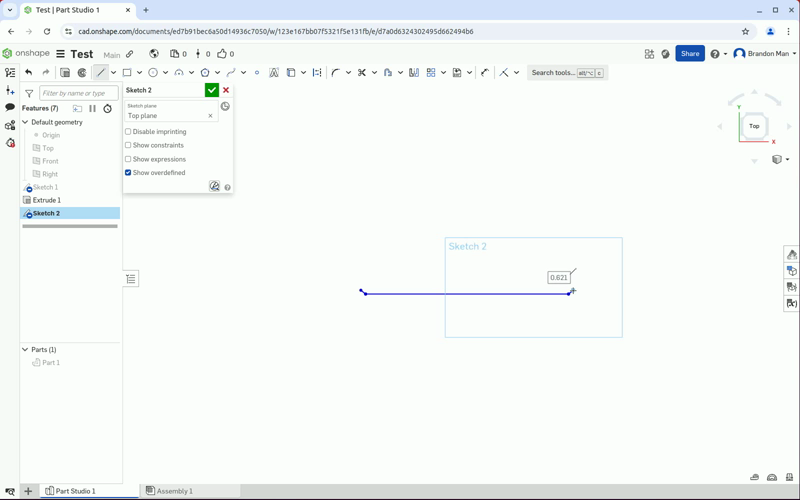
scroll(-6)
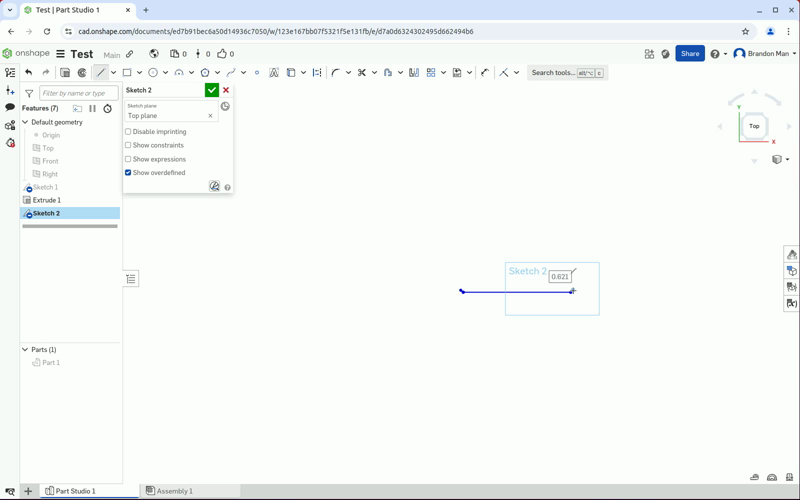
key_up(shift)
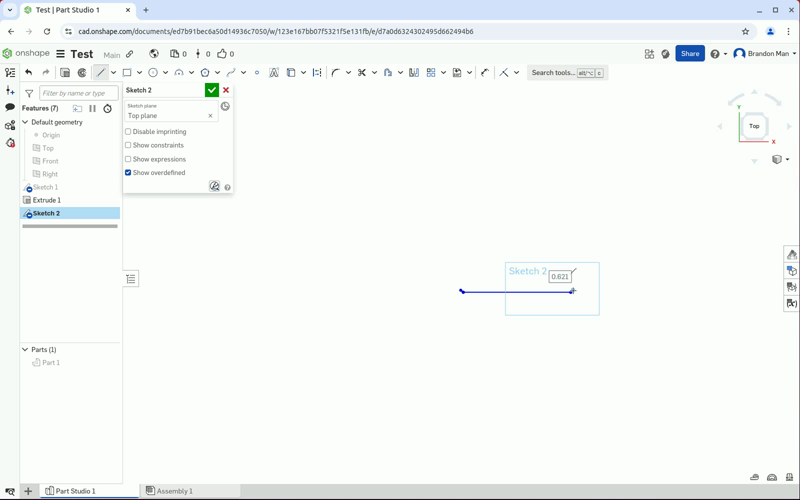
key_down(shift)
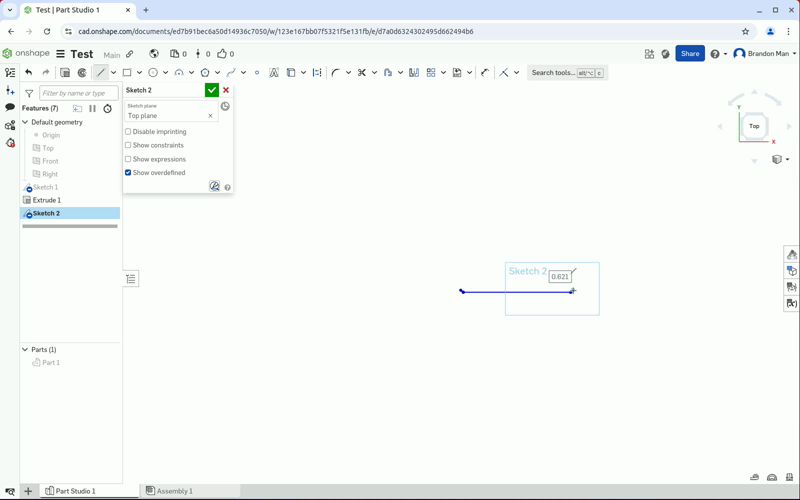
mouse_move(460, 290)
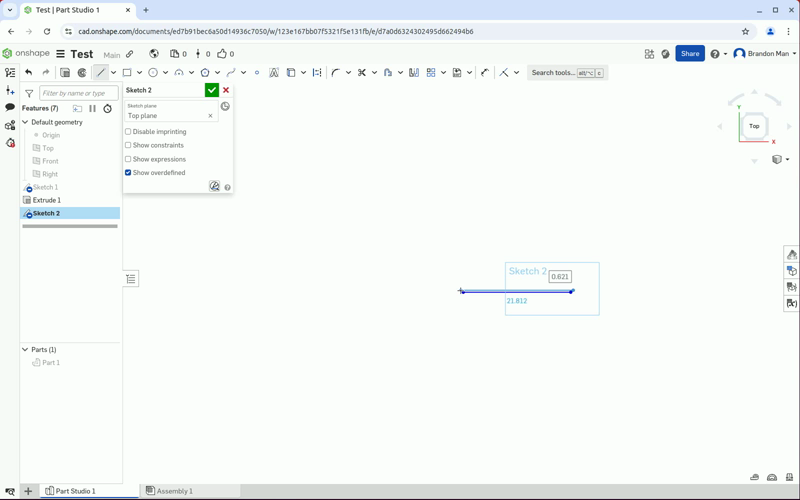
scroll(6)
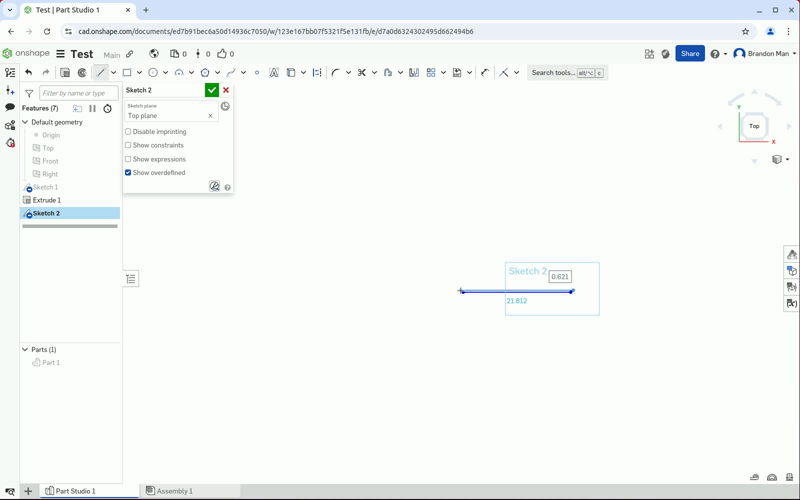
scroll(6)
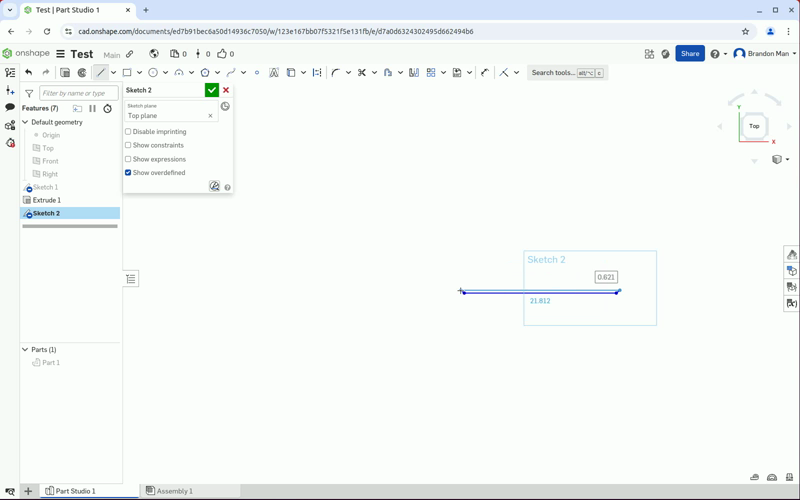
scroll(6)
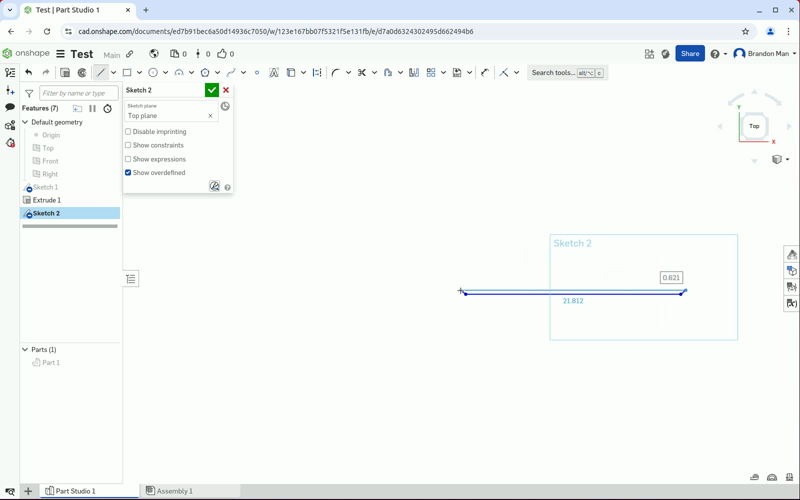
scroll(6)
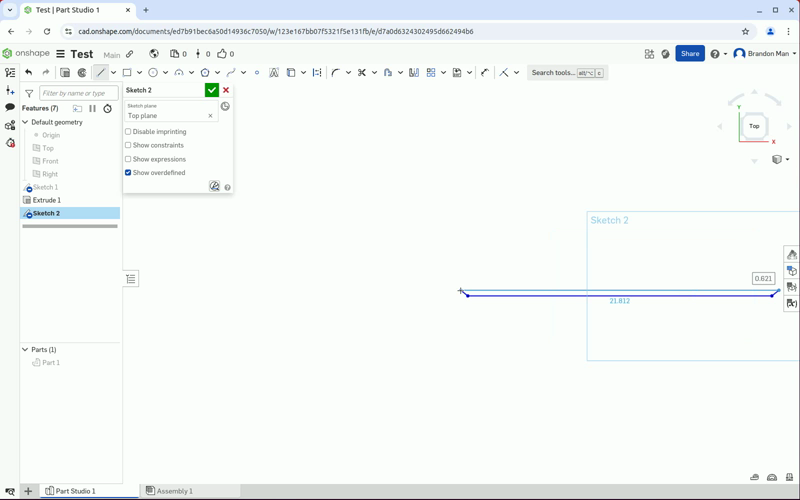
scroll(6)
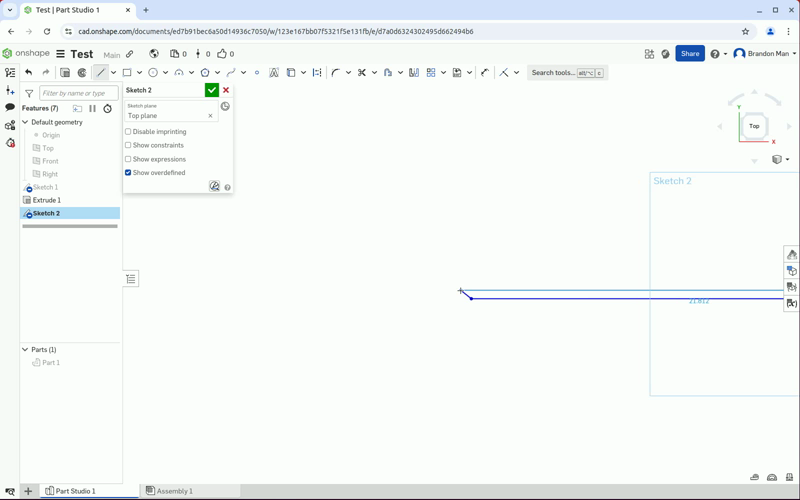
scroll(6)
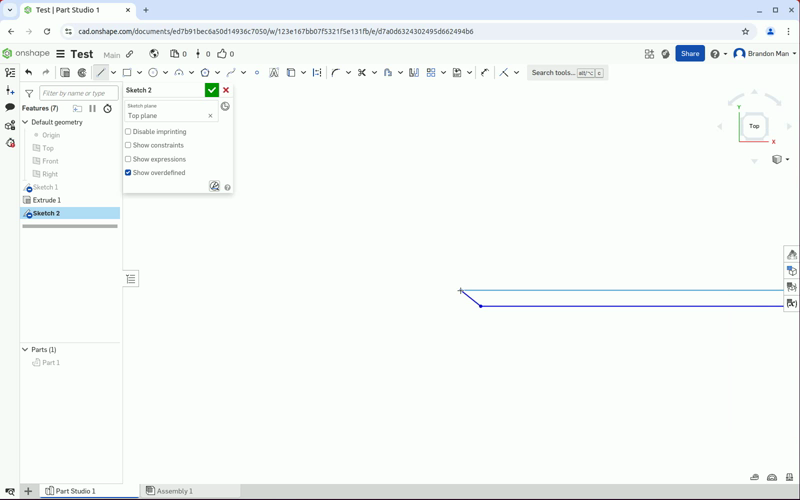
scroll(6)
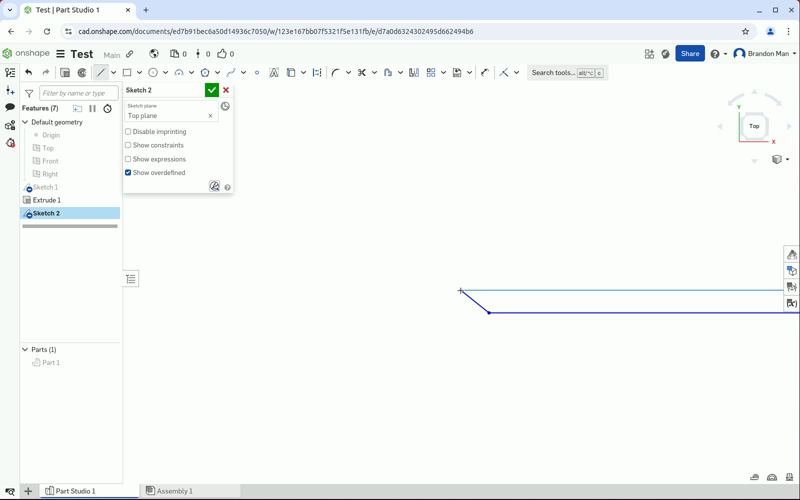
key_up(shift)
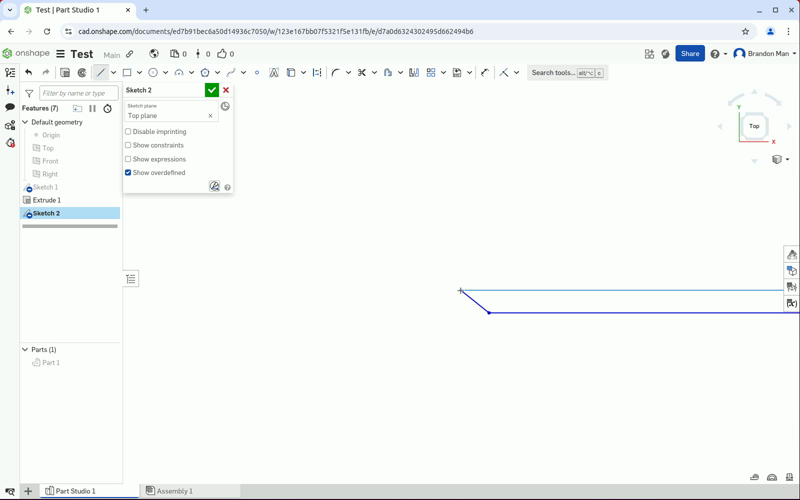
click(460, 290)
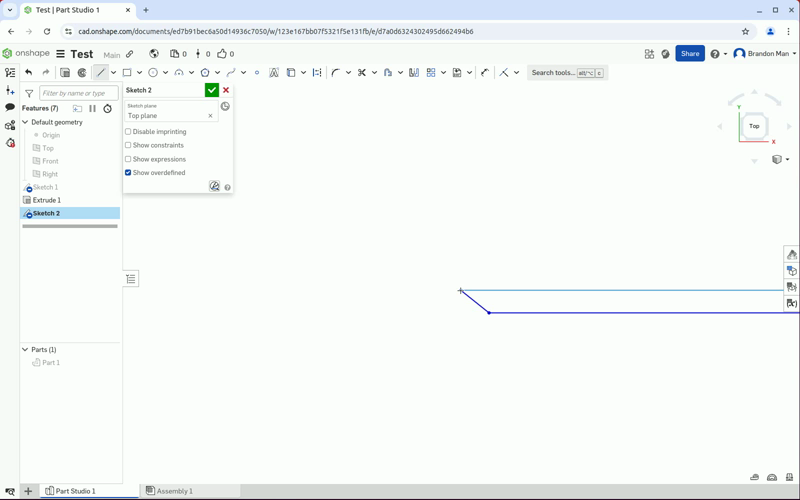
scroll(-6)
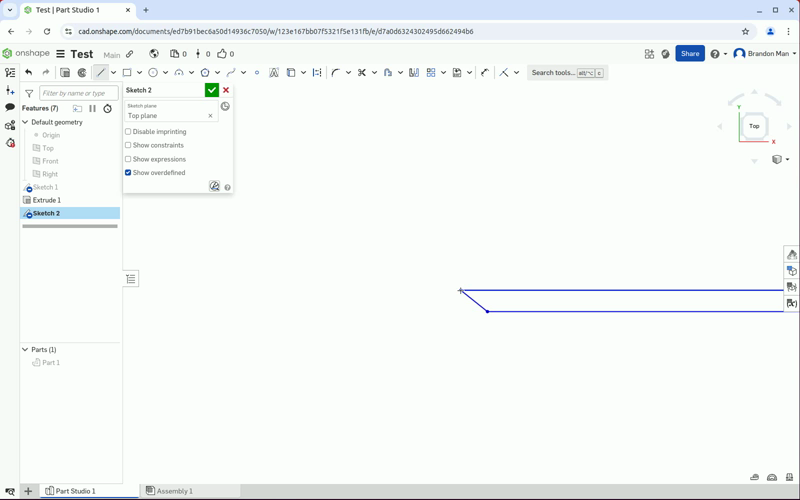
scroll(-6)
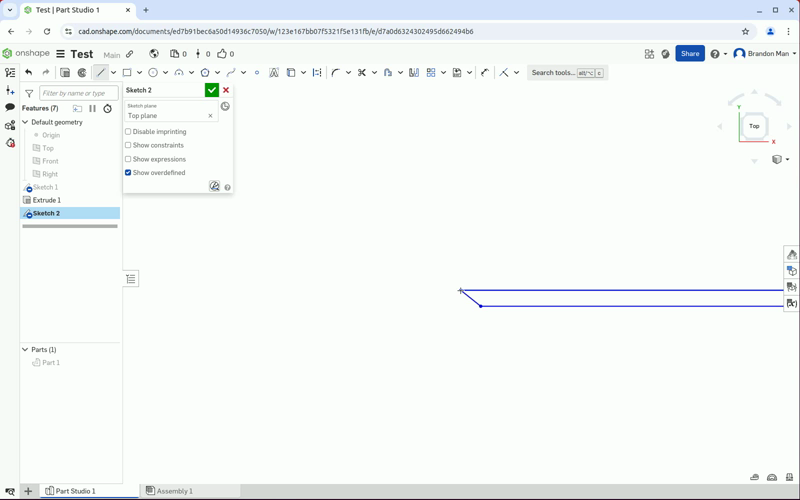
scroll(-6)
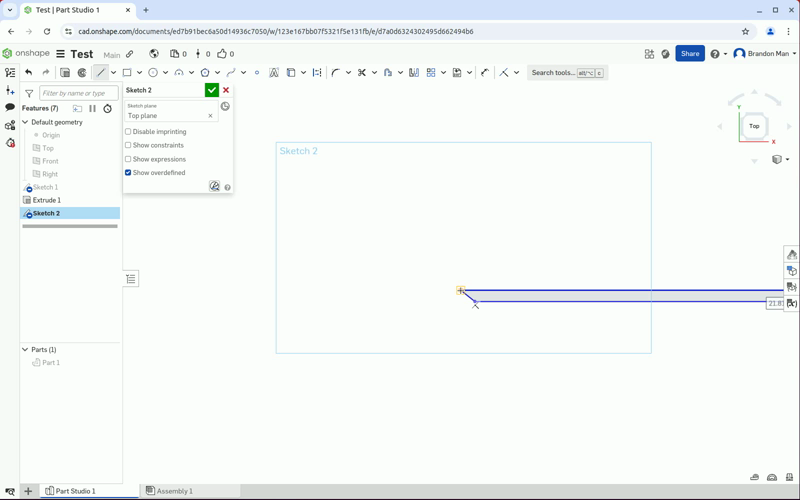
scroll(-6)
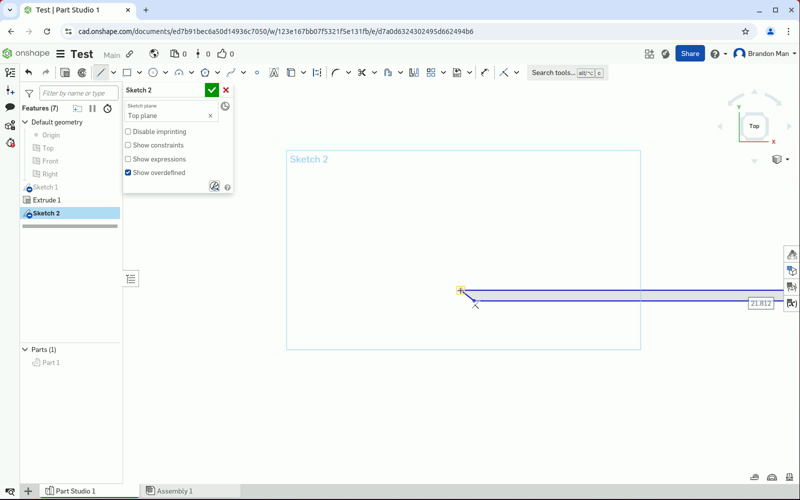
scroll(-6)
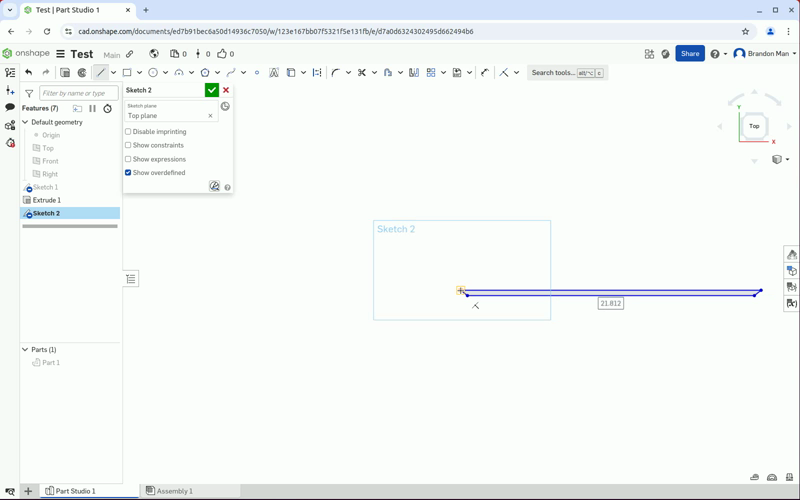
scroll(-6)
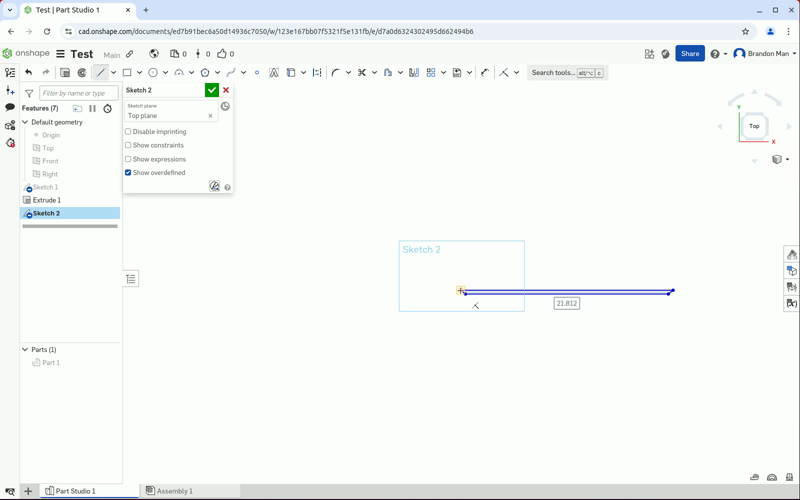
scroll(-6)
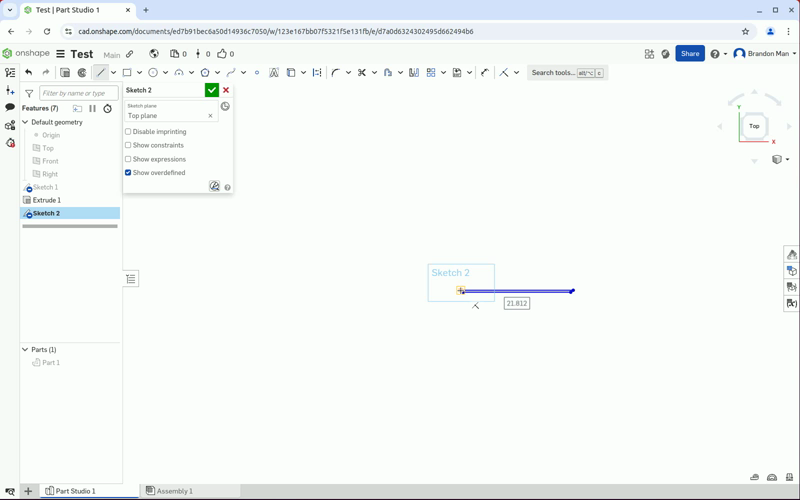
key(esc)
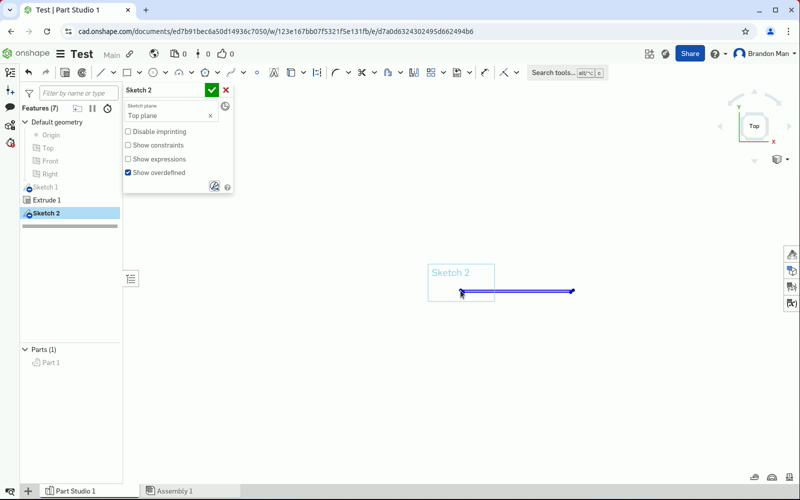
mouse_move(547, 290)
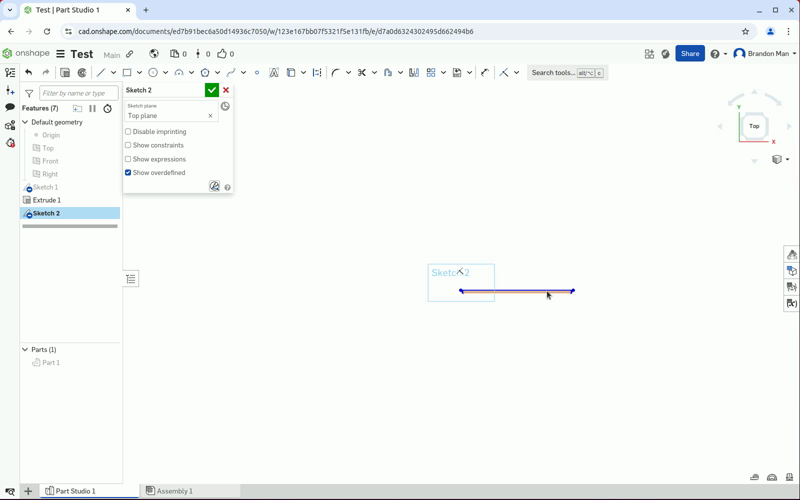
scroll(6)
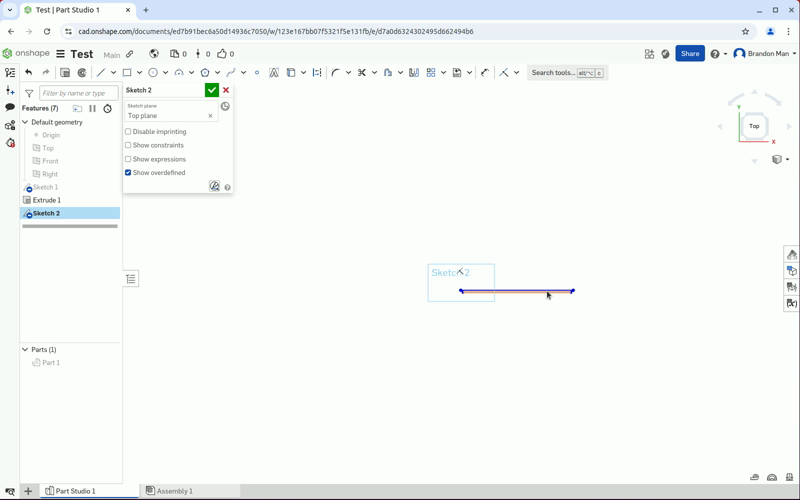
scroll(6)
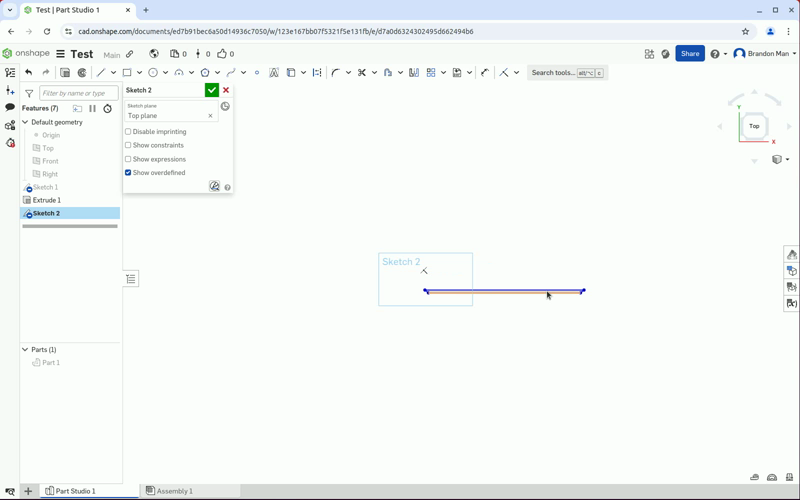
scroll(6)
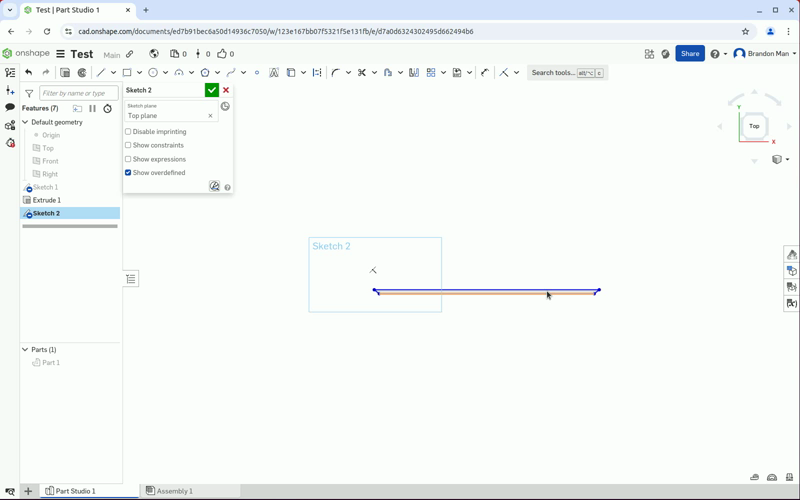
scroll(6)
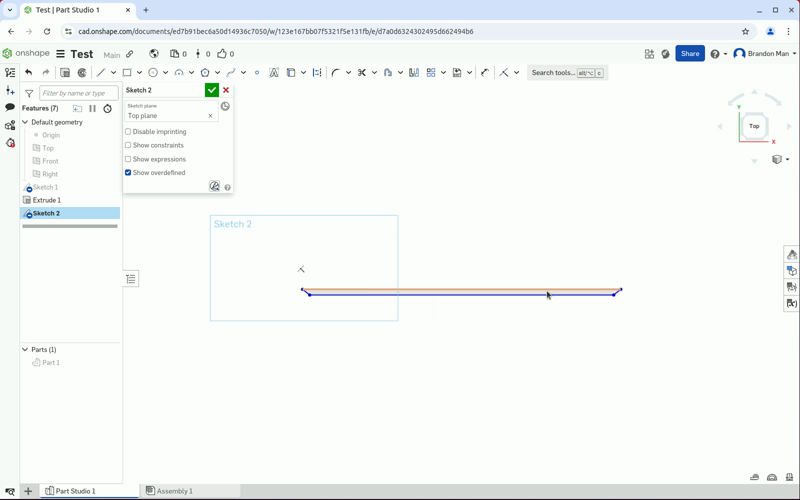
scroll(6)
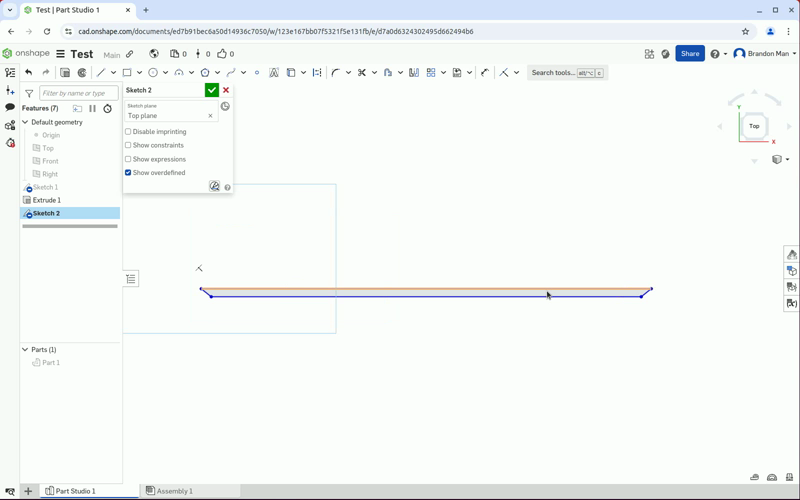
scroll(6)
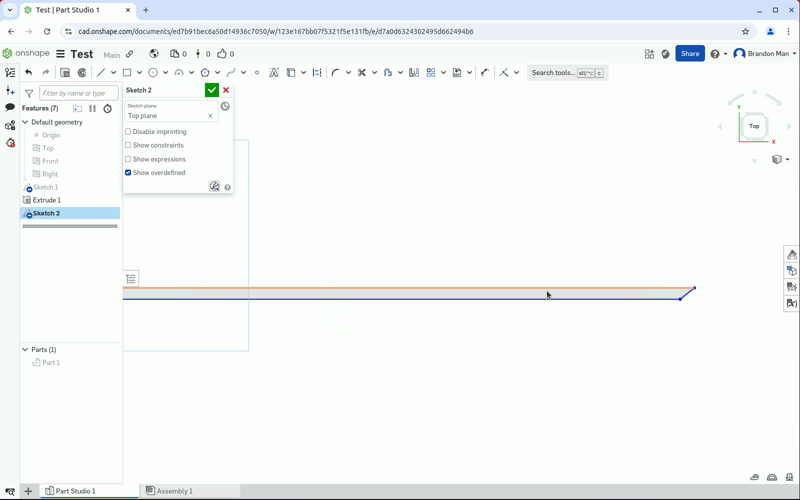
scroll(6)
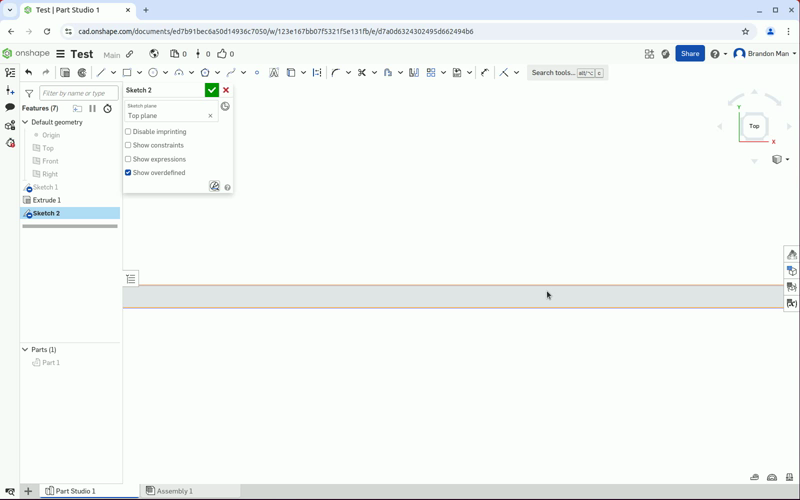
click(547, 290)
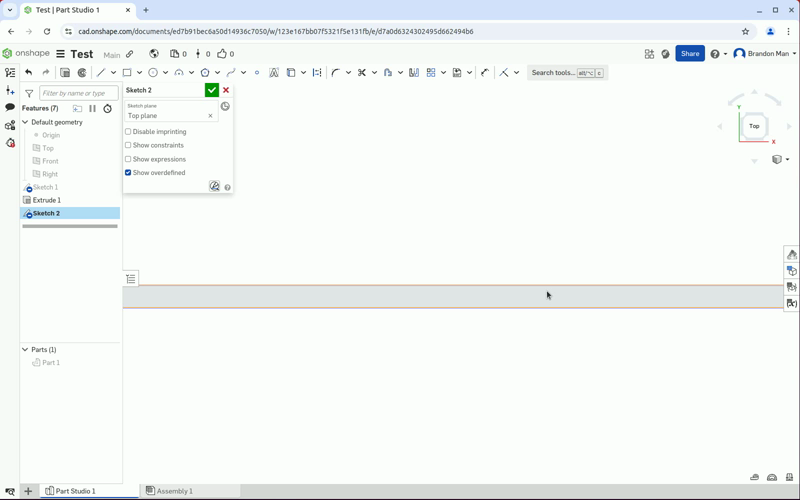
scroll(-6)
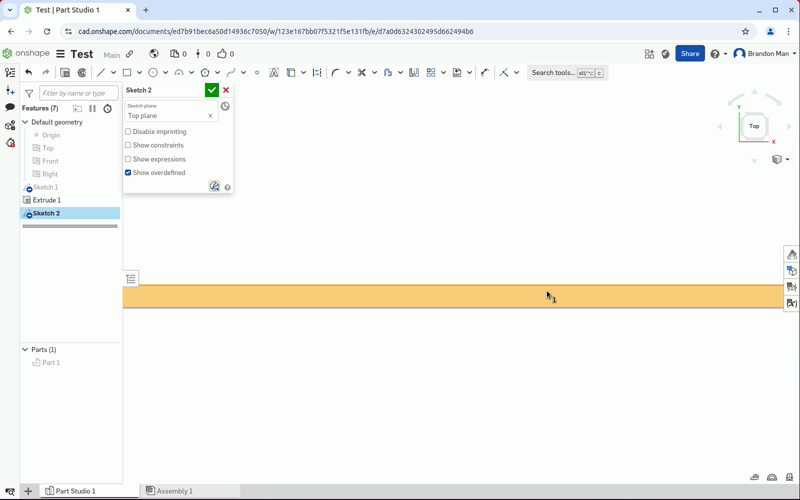
scroll(-6)
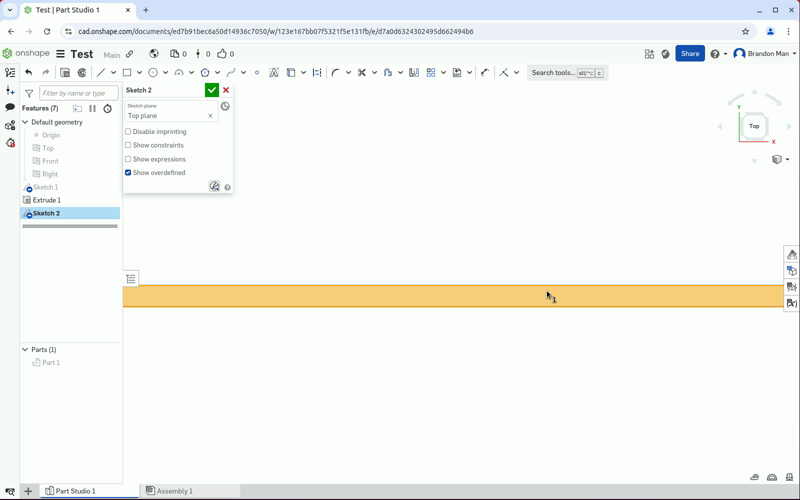
scroll(-6)
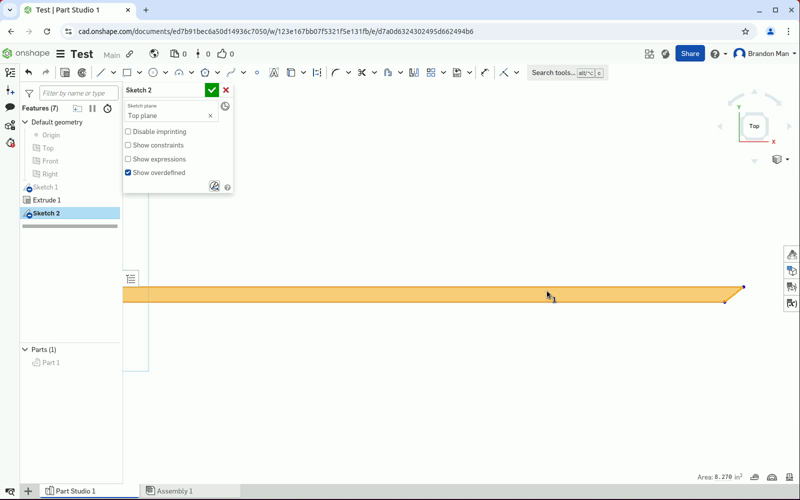
scroll(-6)
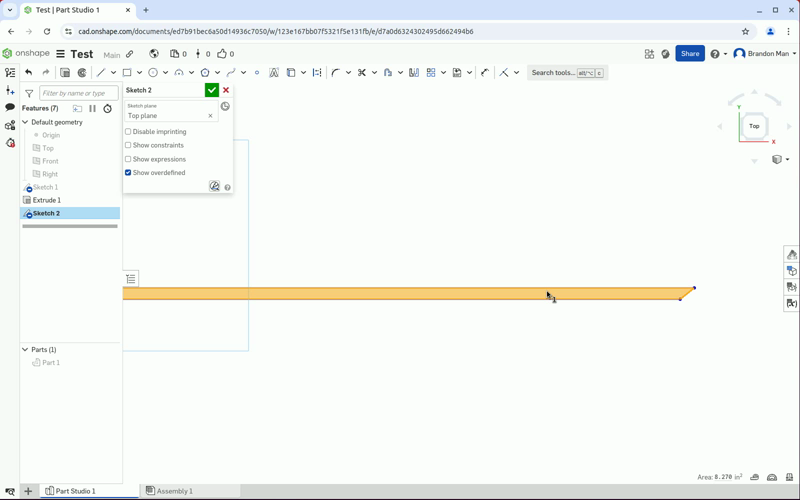
scroll(-6)
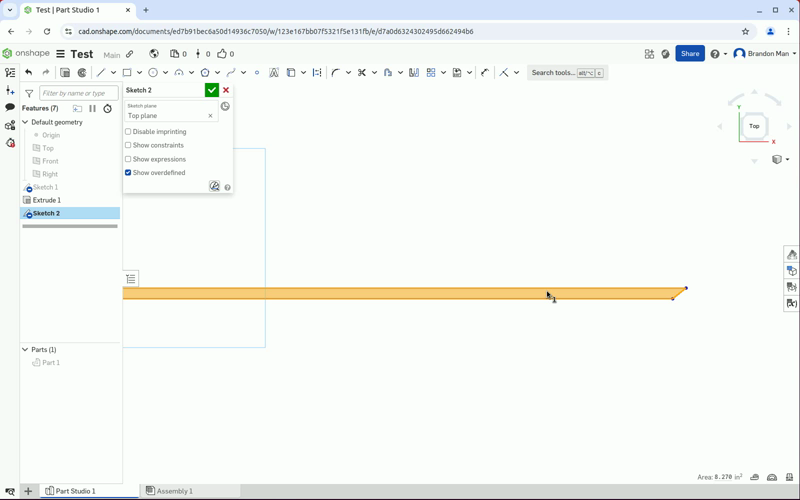
scroll(-6)
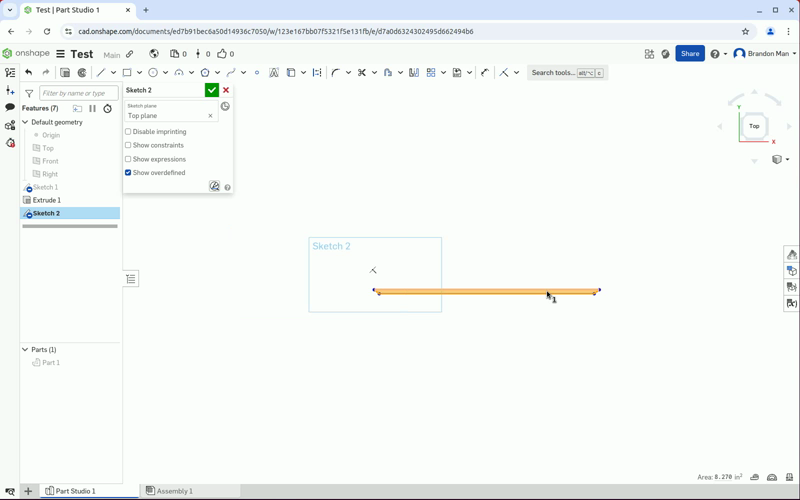
scroll(-6)
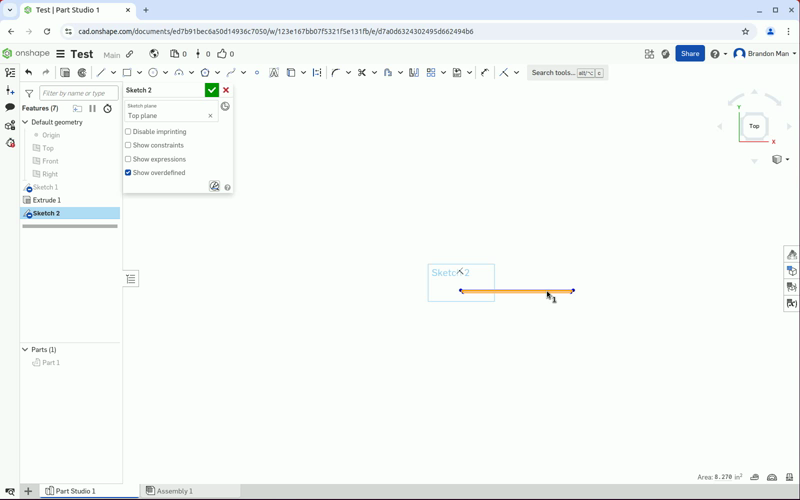
mouse_move(73, 352)
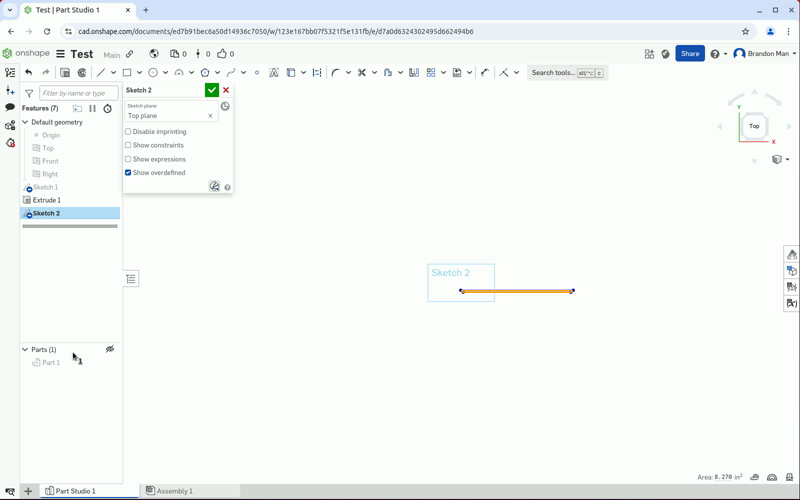
key(shift+y)
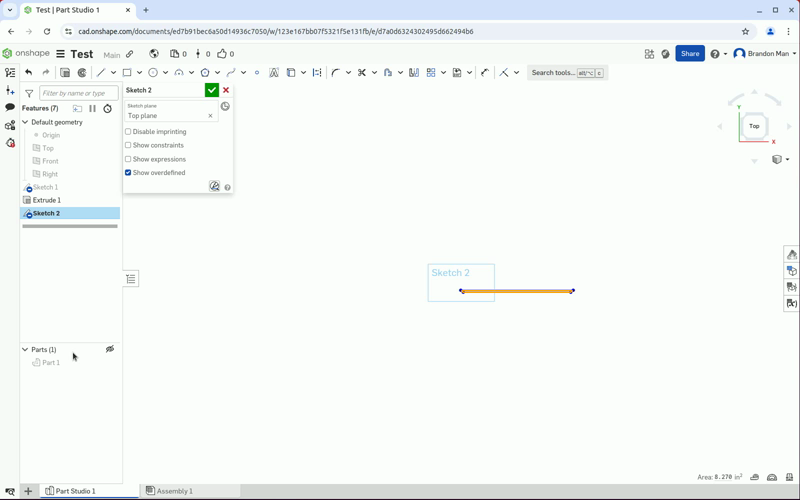
key(shift+e)
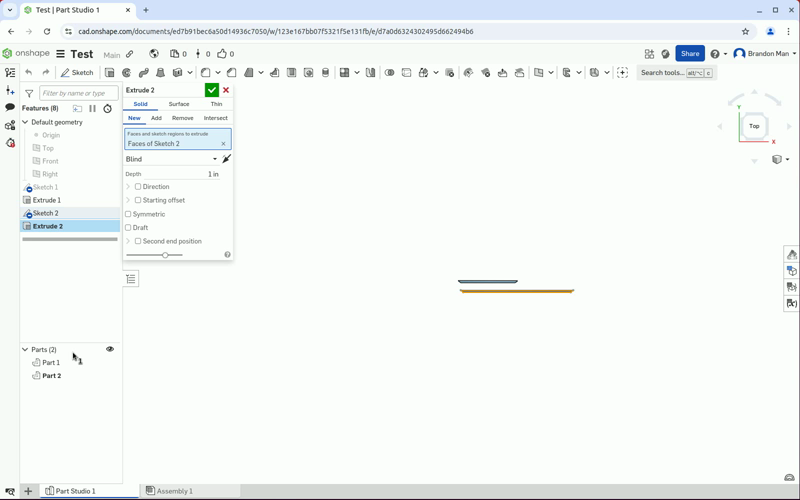
mouse_move(143, 106)
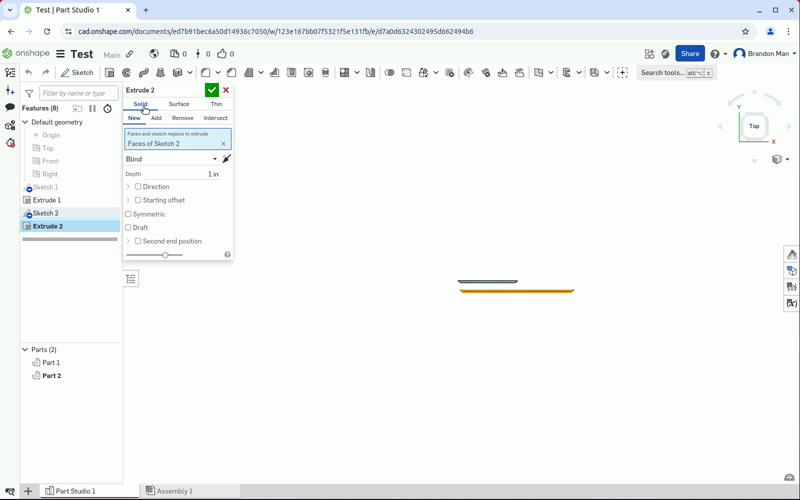
click(143, 106)
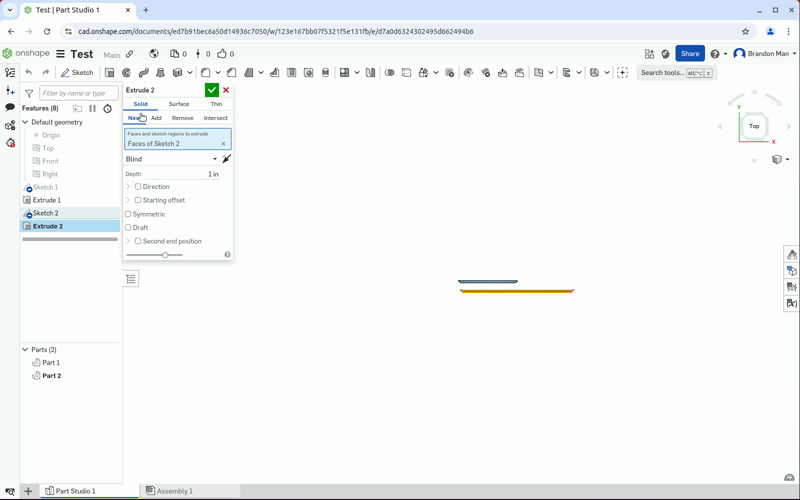
mouse_move(137, 120)
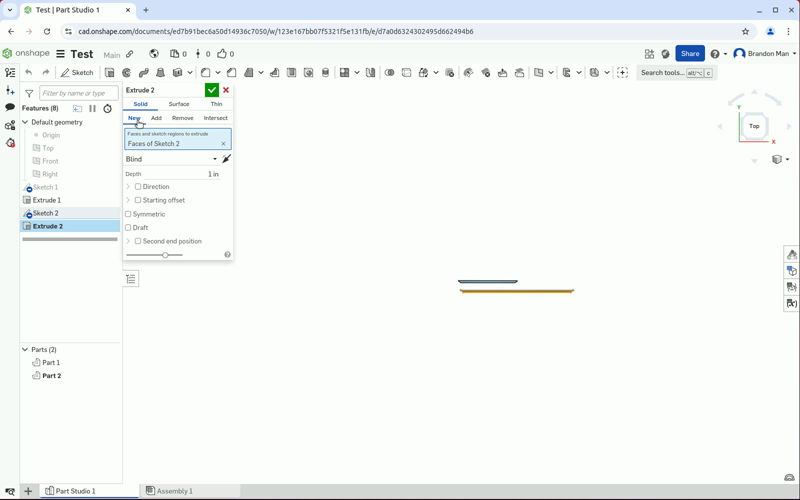
click(137, 120)
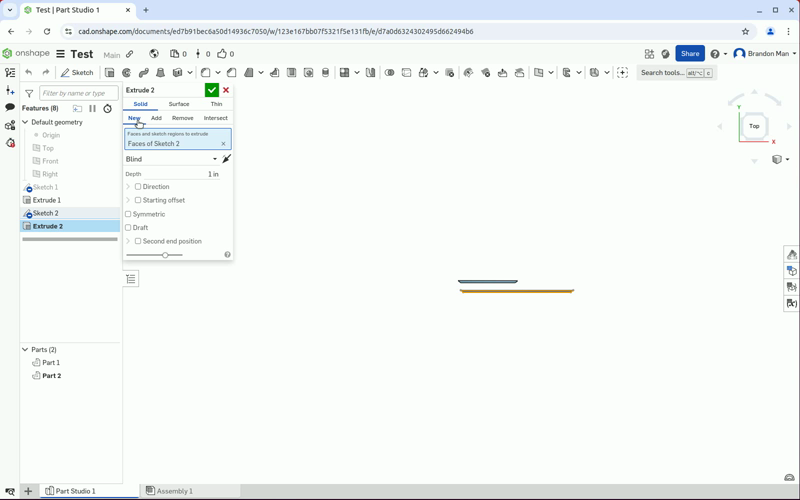
key(tab, 4)
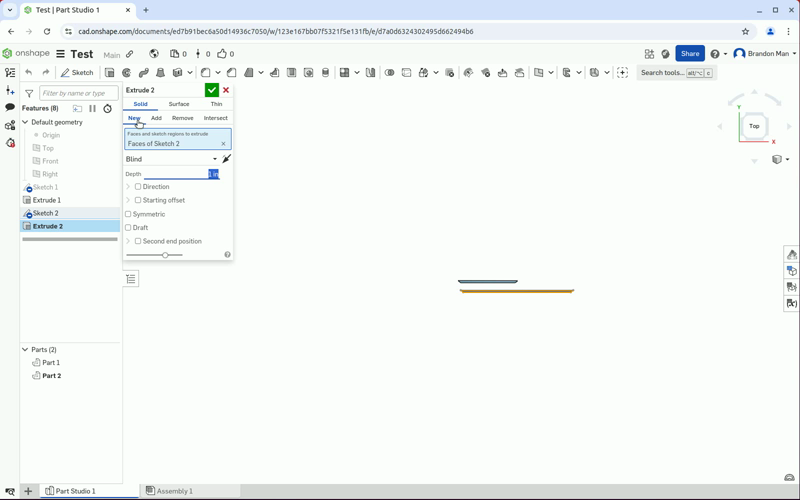
text(0.963)
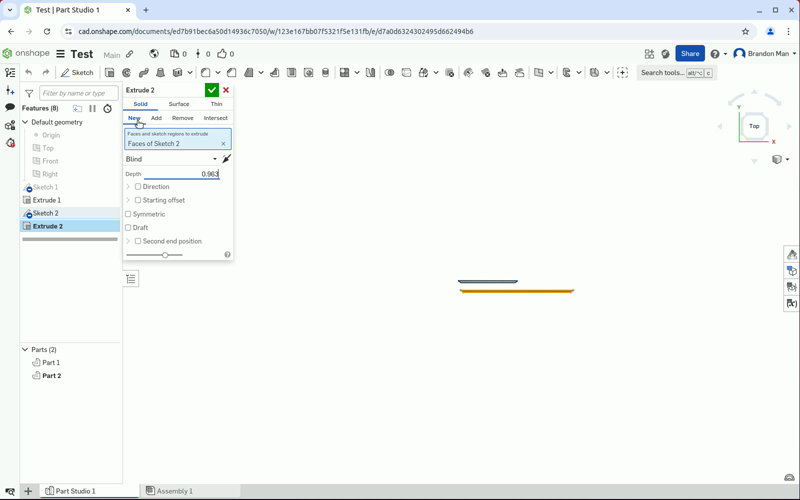
key(enter)
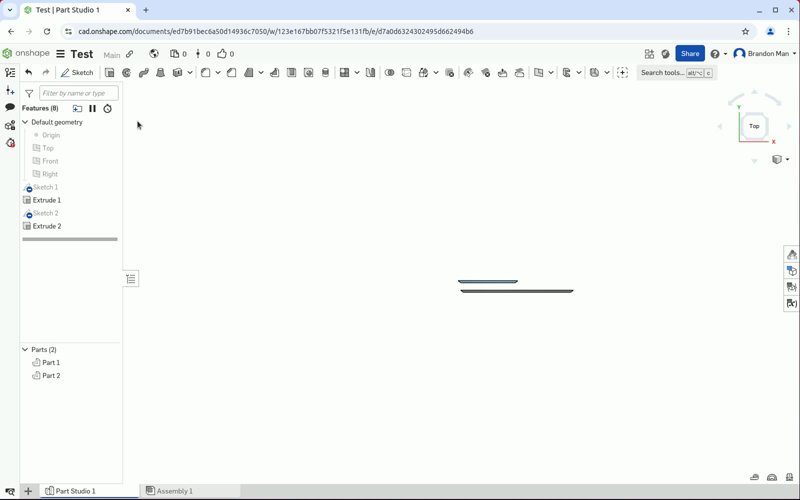
key(shift+h)
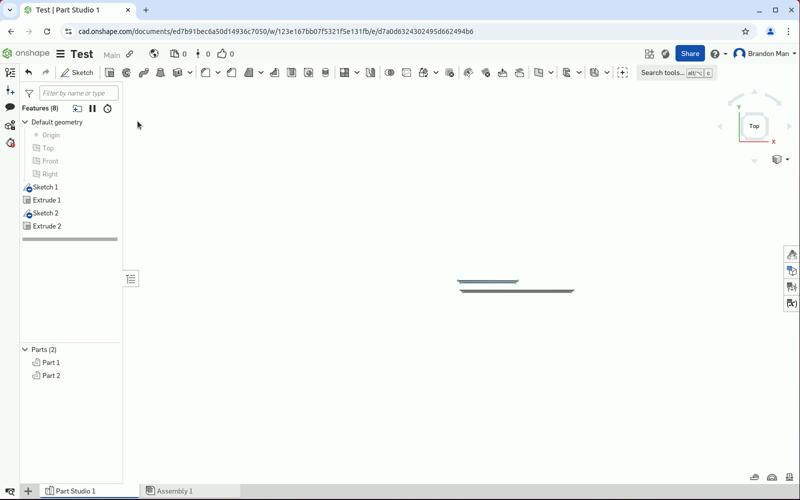
key(shift+h)
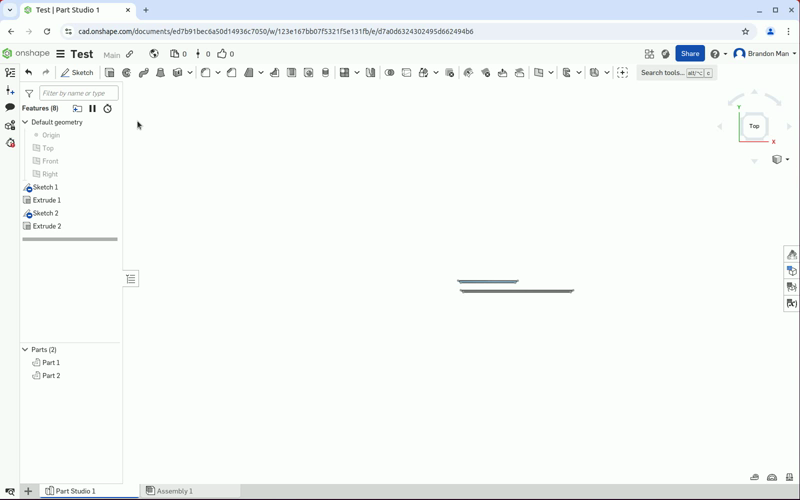
key(shift+7)
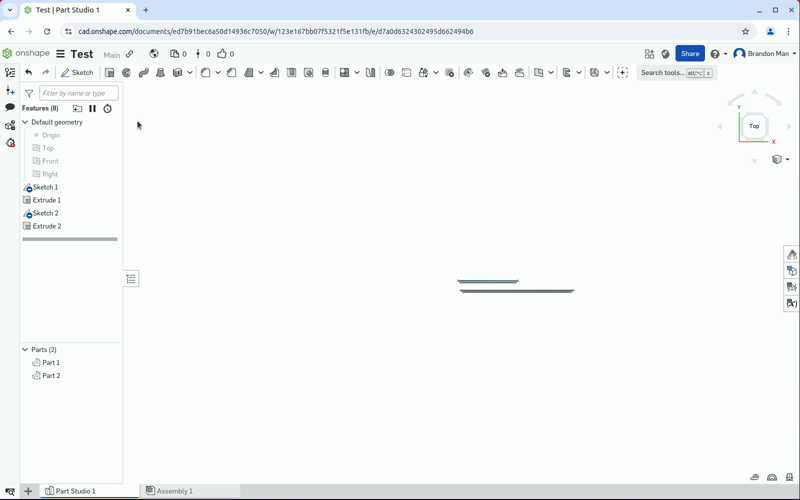
key(up, 3)
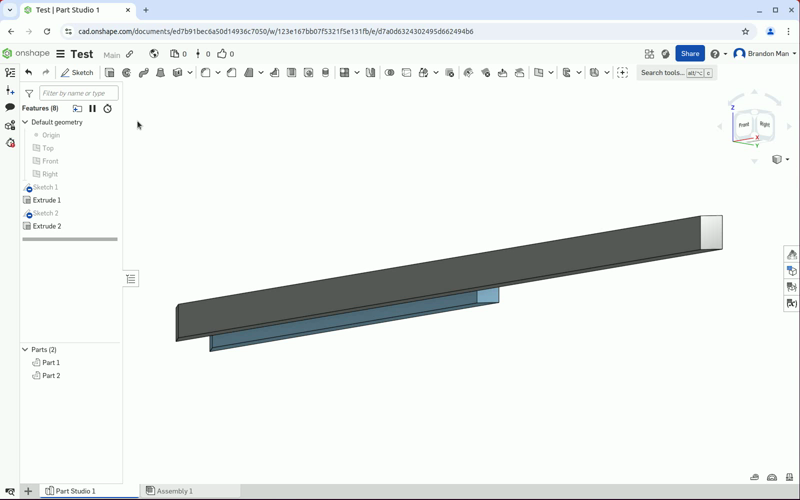
key(left, 3)
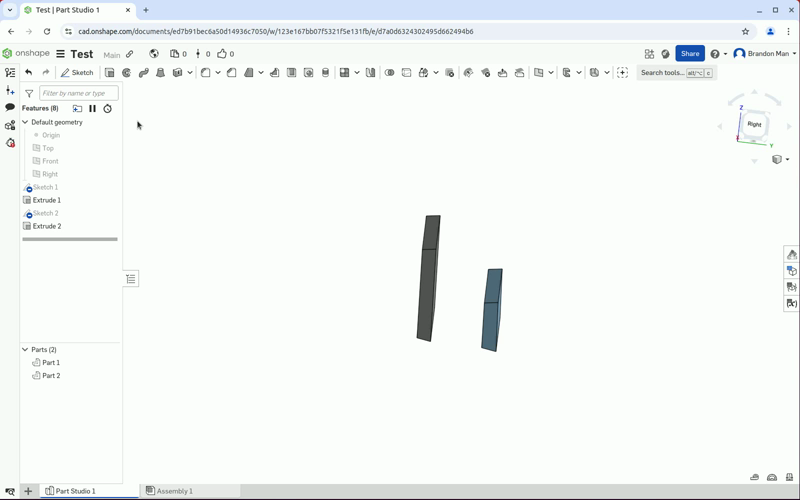
key(right, 3)
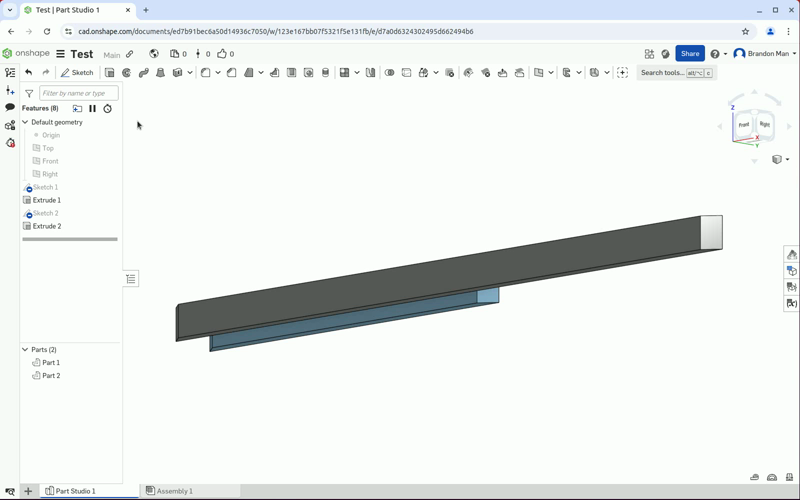
key(down, 3)
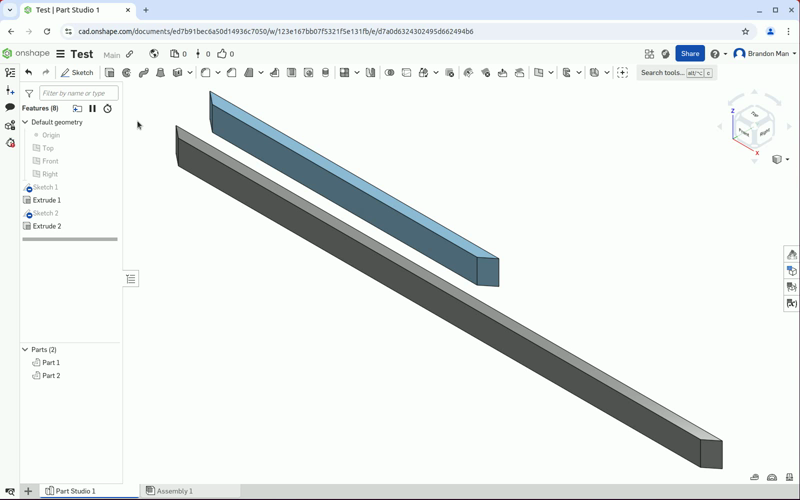
mouse_move(73, 189)
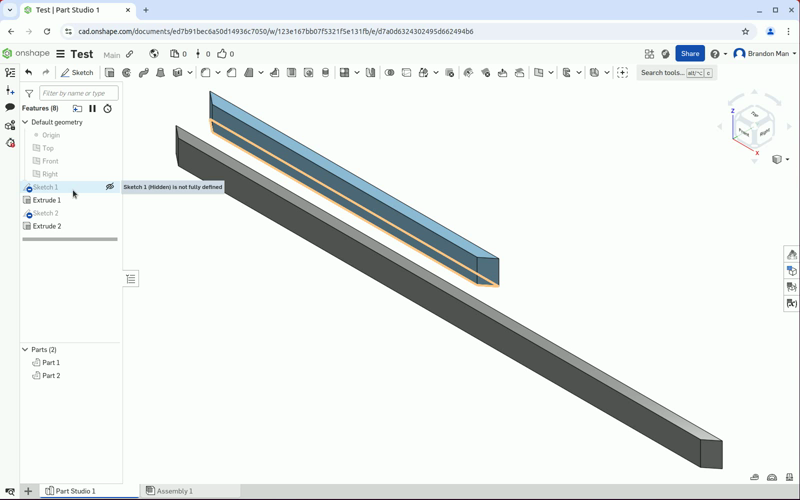
click(73, 189)